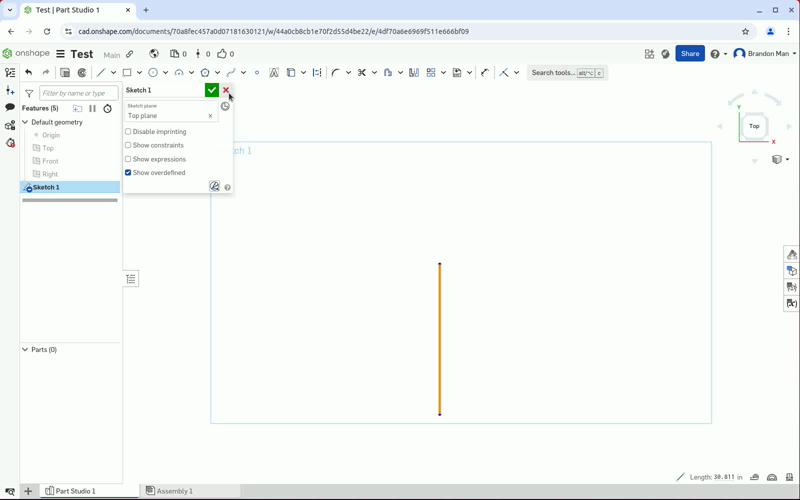
key(shift+h)
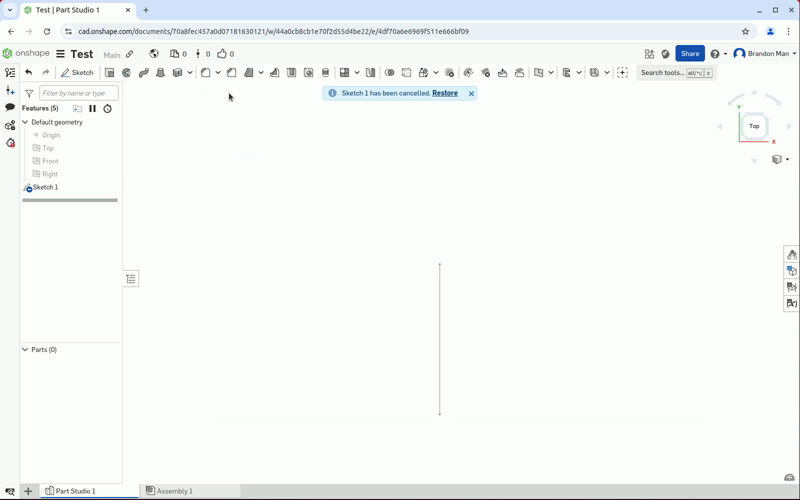
key(shift+s)
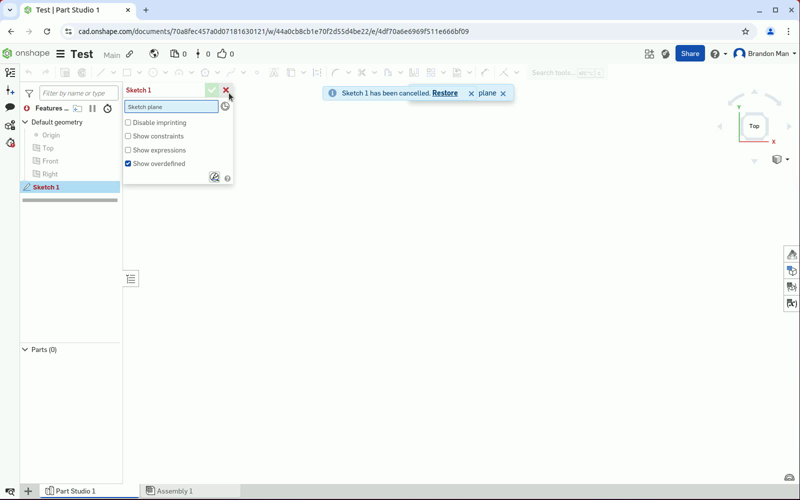
mouse_move(73, 150)
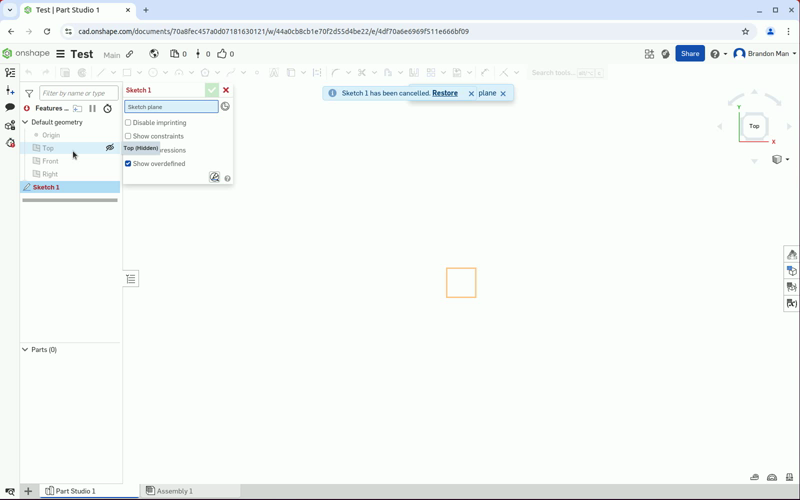
click(73, 150)
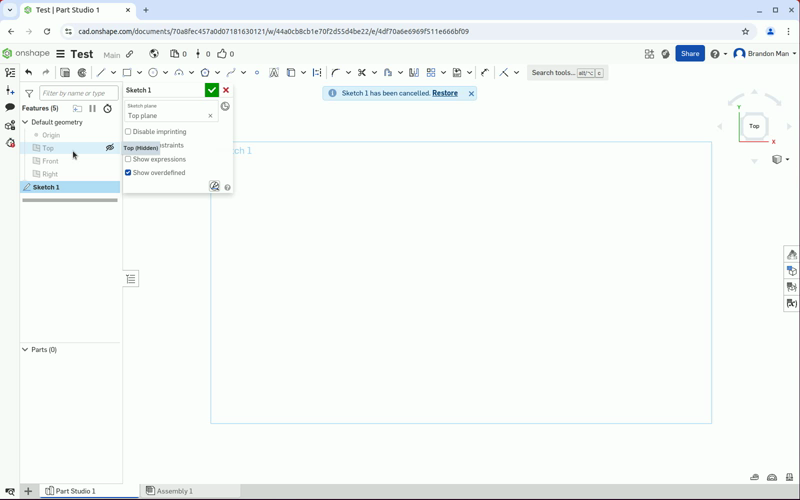
mouse_move(73, 352)
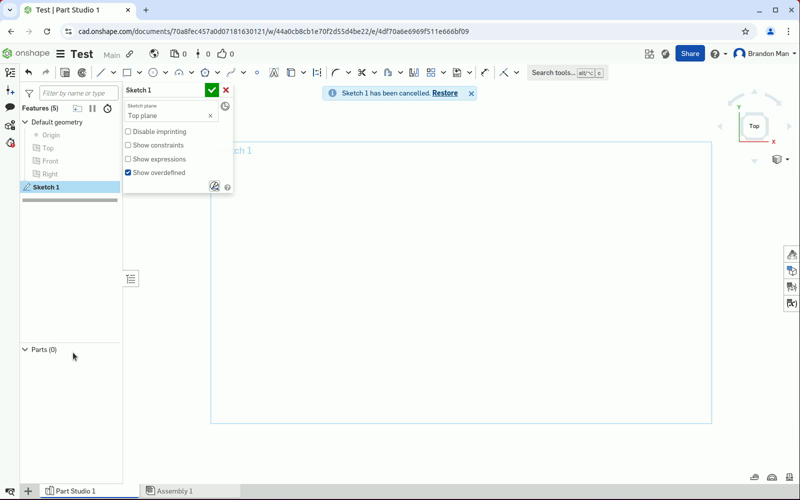
key(y)
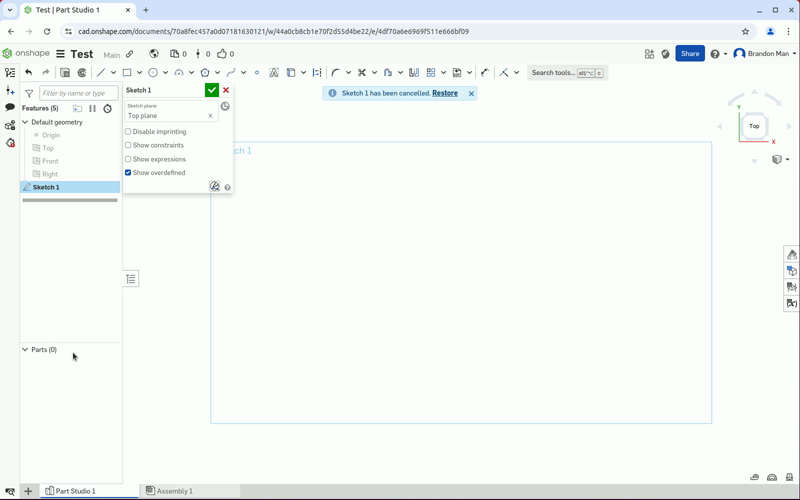
key(l)
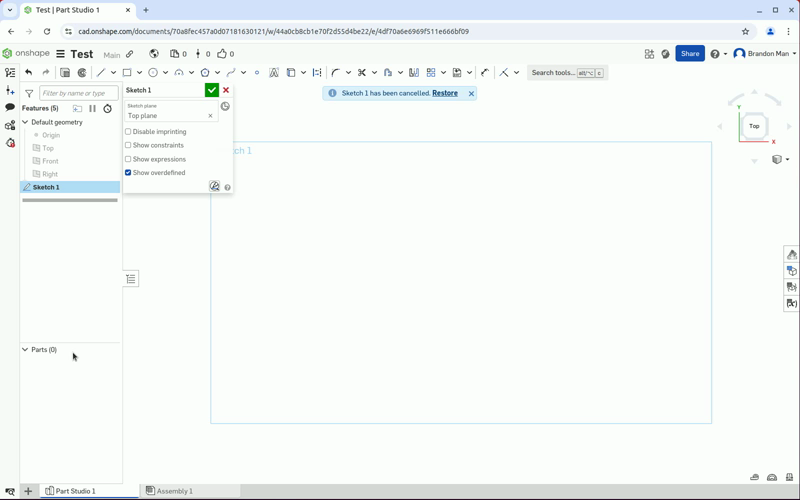
key_down(shift)
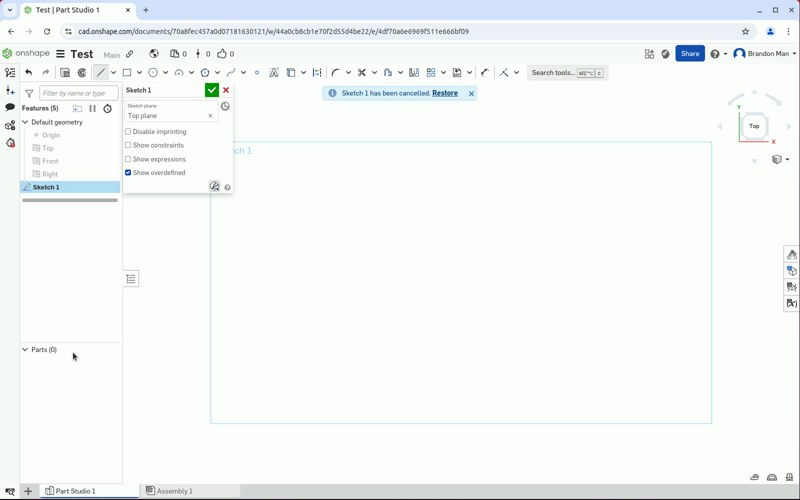
mouse_move(432, 295)
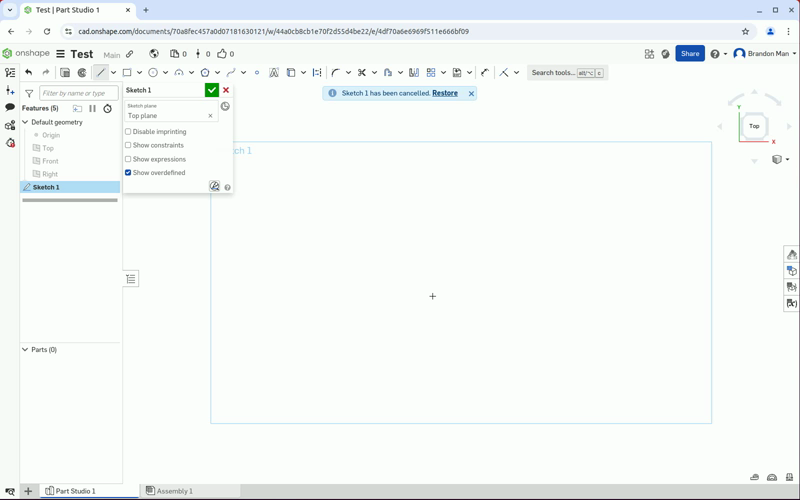
click(432, 295)
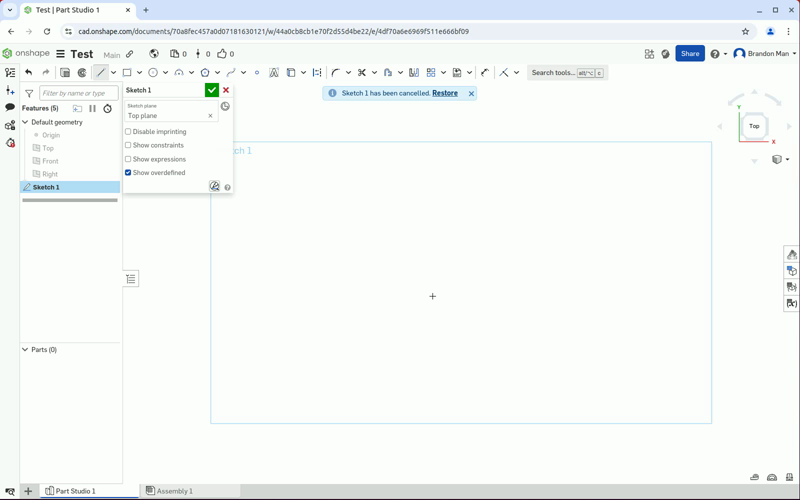
key_up(shift)
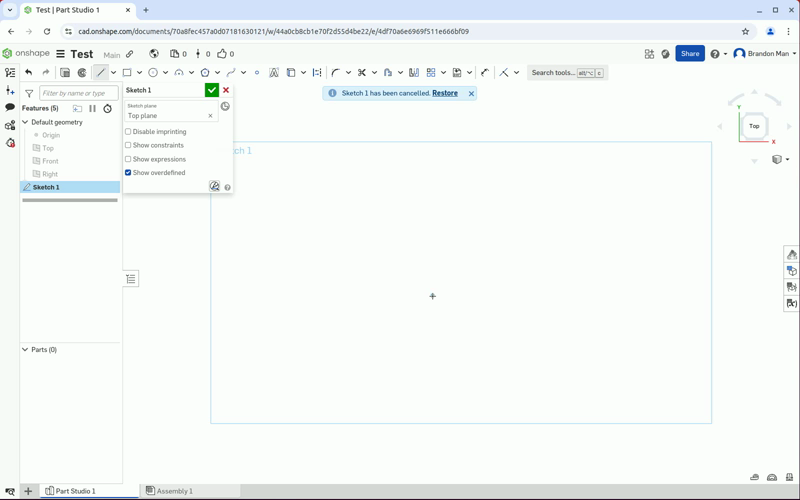
key_down(shift)
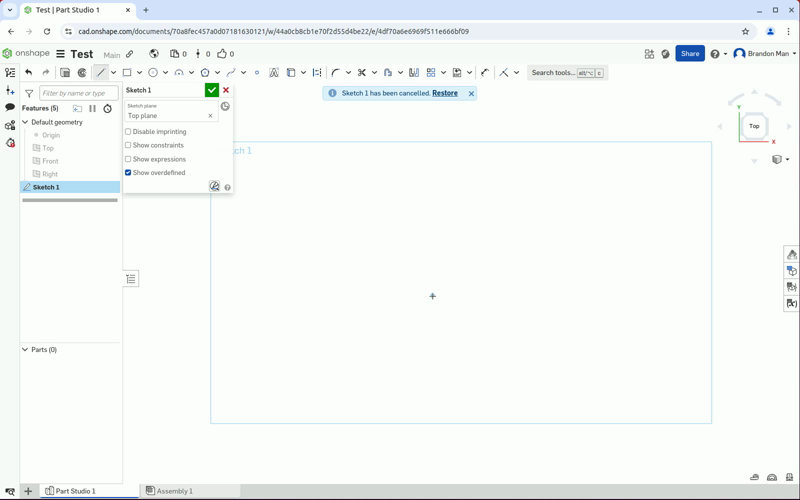
mouse_move(462, 295)
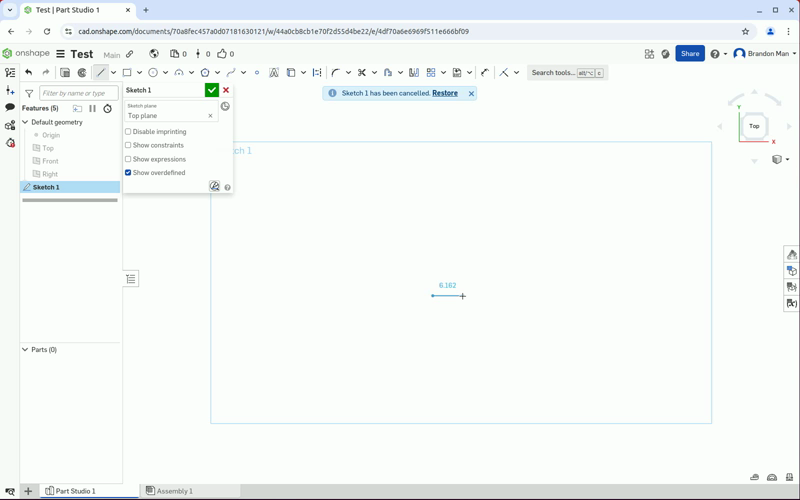
mouse_move(446, 323)
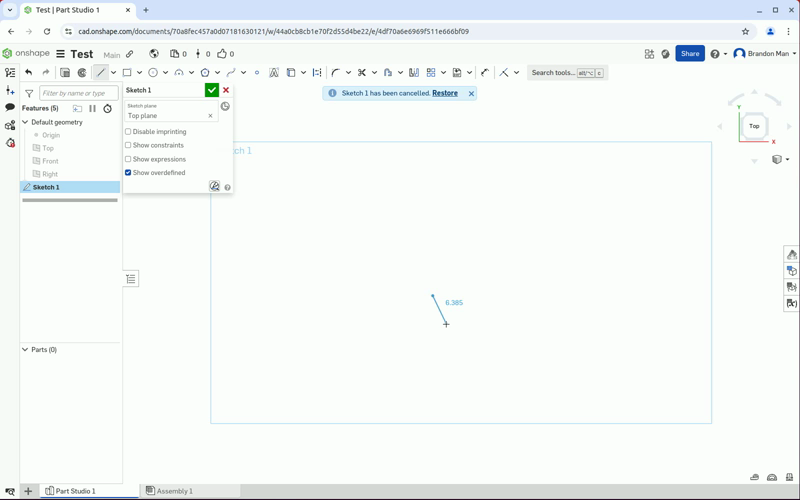
click(446, 323)
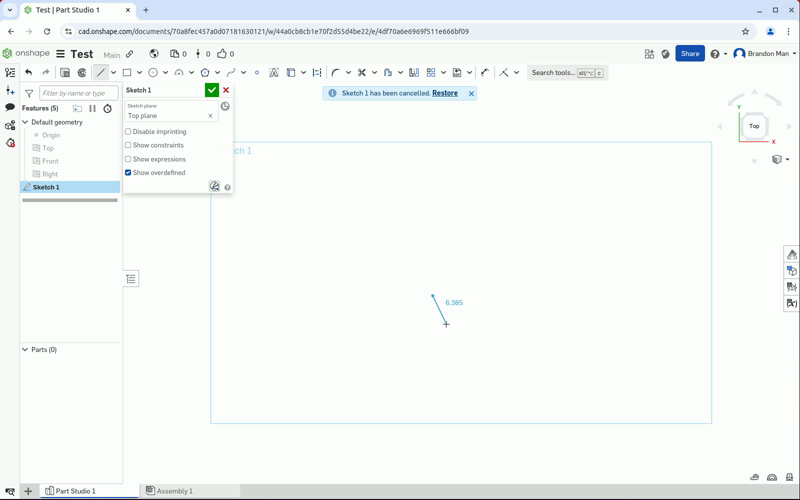
key_up(shift)
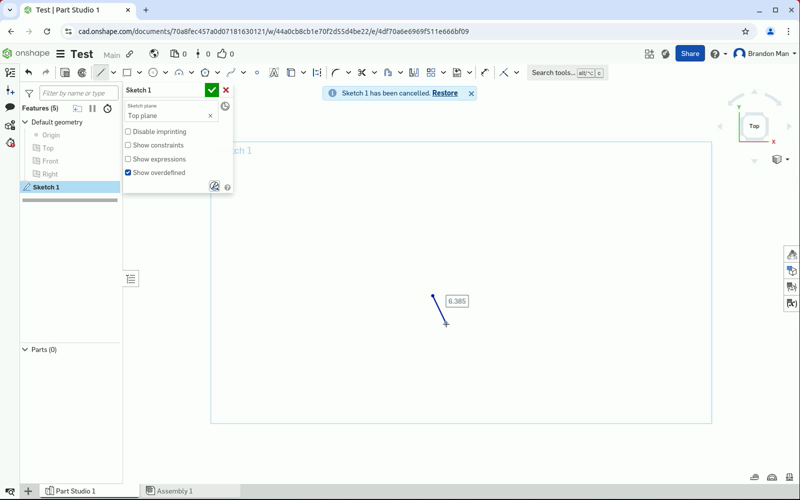
key(esc)
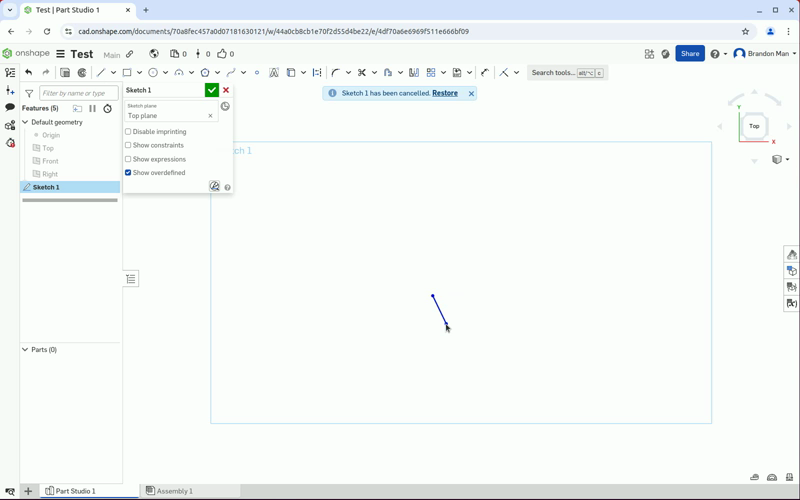
key(a)
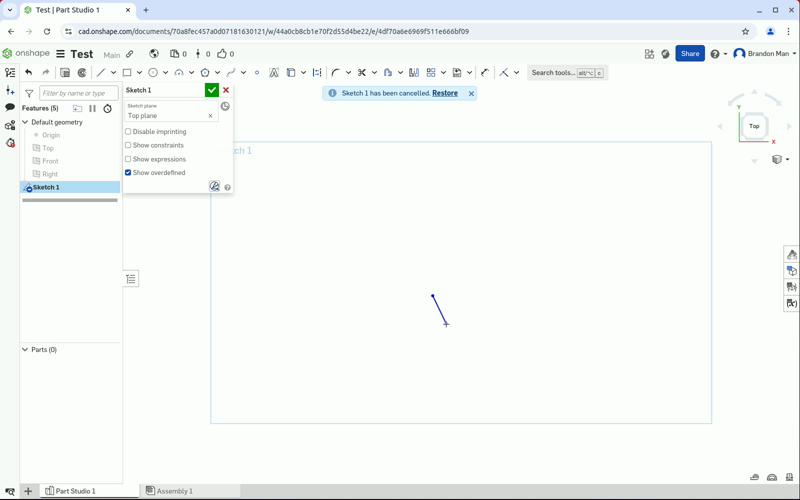
mouse_move(446, 323)
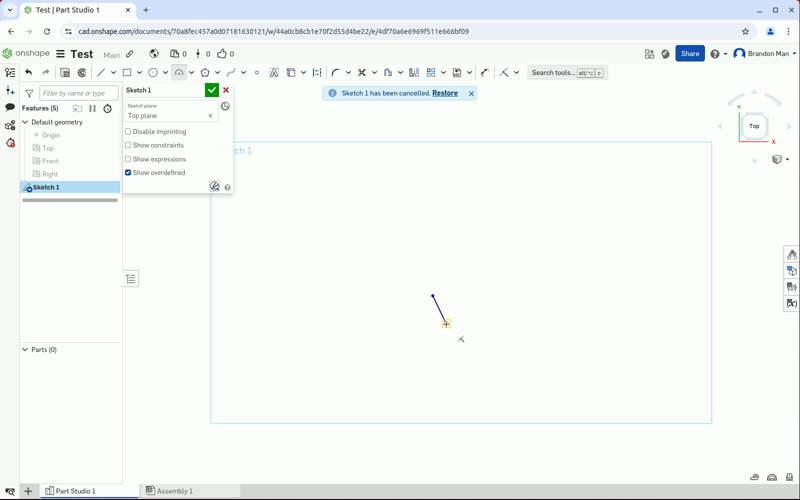
click(446, 323)
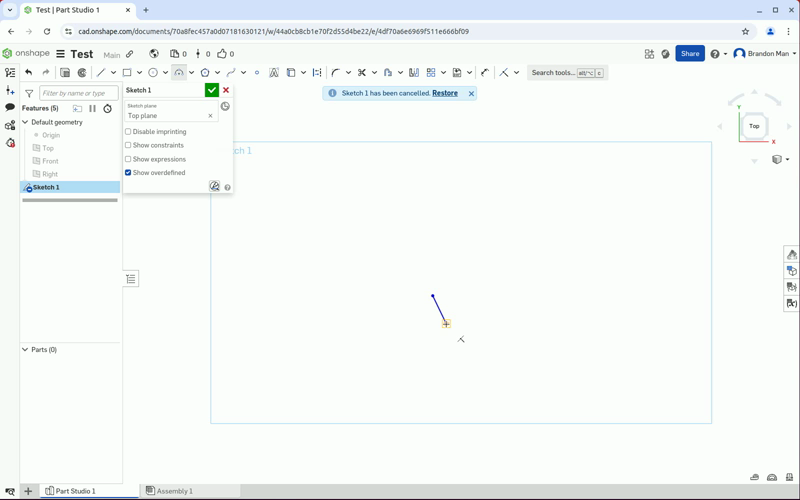
mouse_move(432, 295)
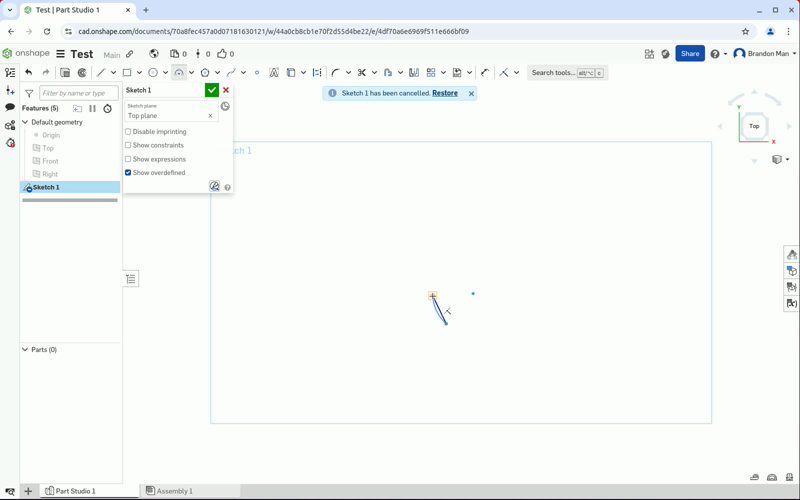
click(432, 295)
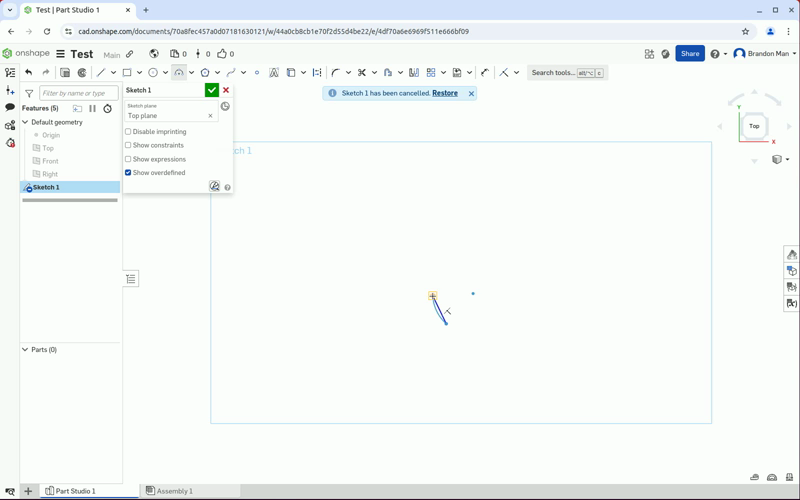
key_down(shift)
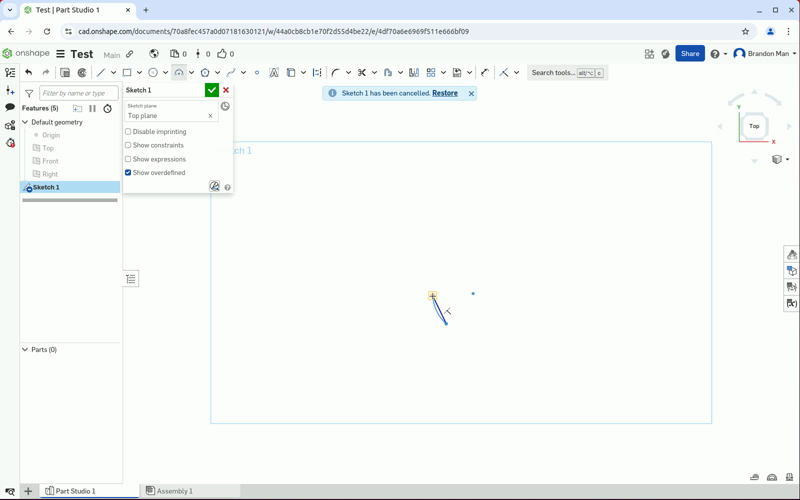
mouse_move(444, 307)
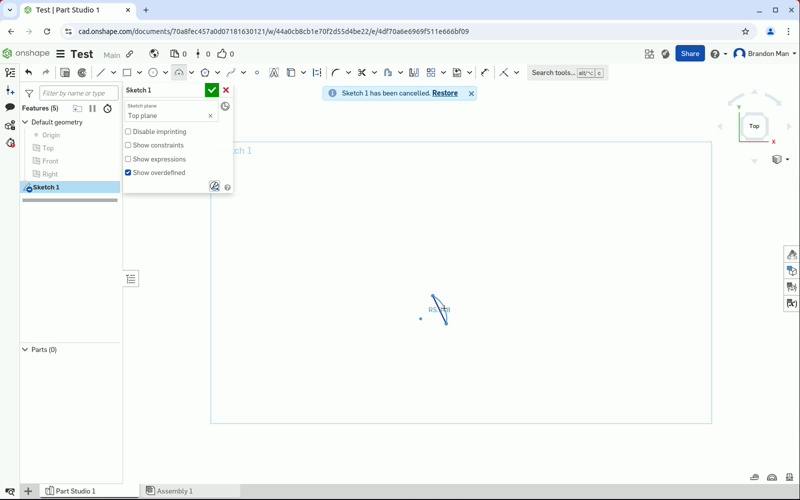
click(444, 307)
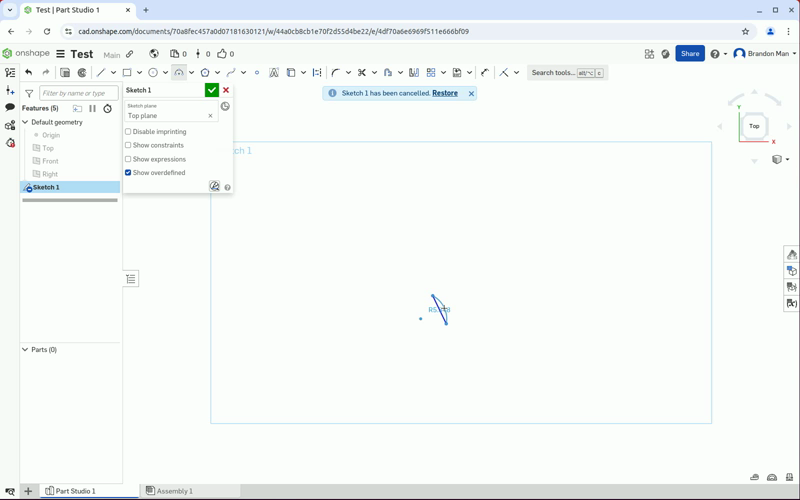
key_up(shift)
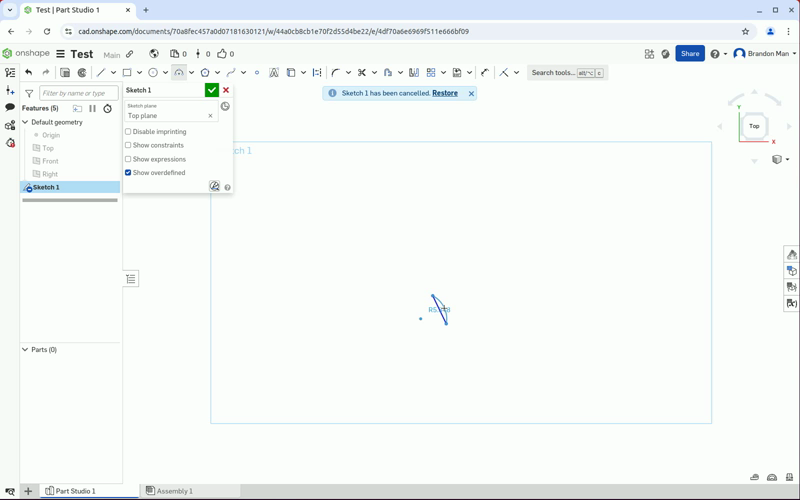
key(esc)
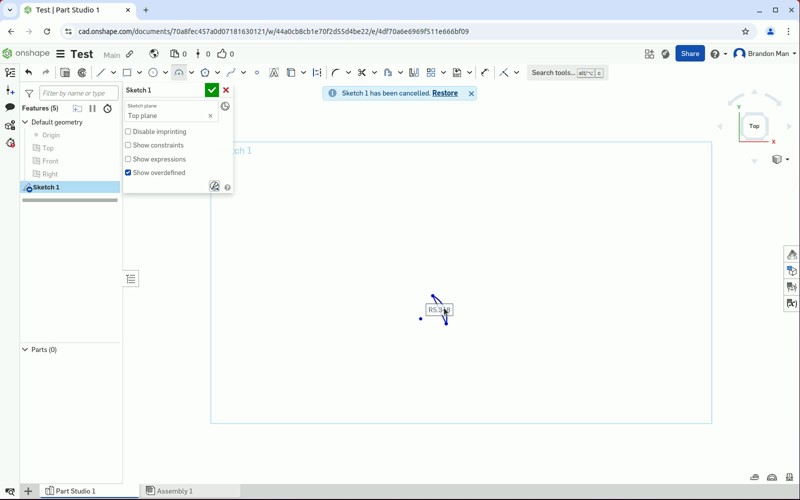
mouse_move(445, 317)
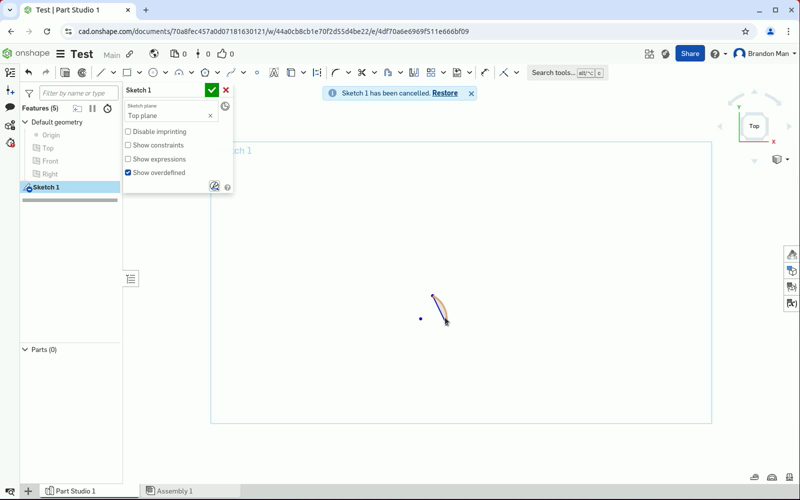
scroll(6)
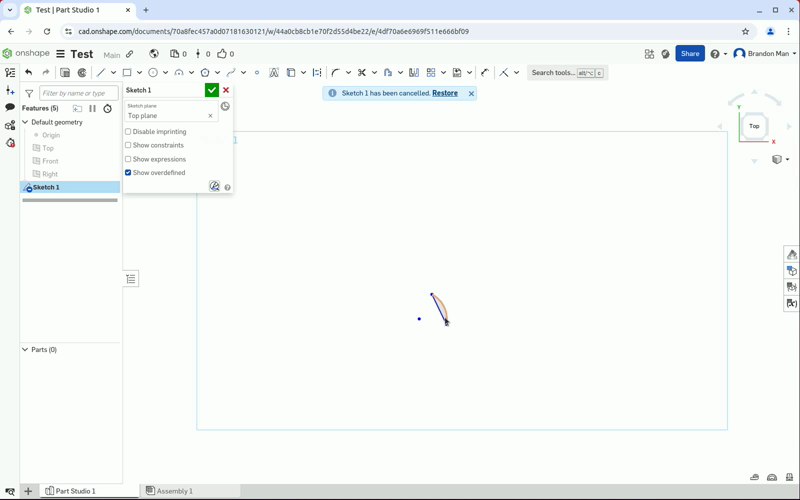
scroll(6)
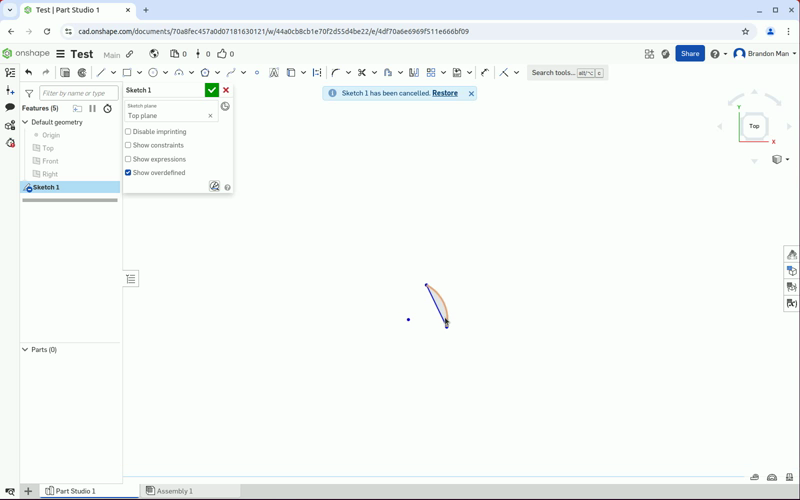
scroll(6)
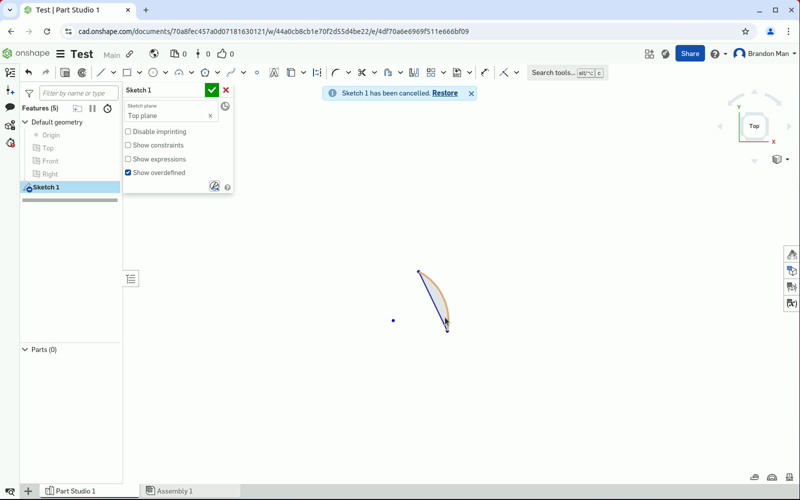
scroll(6)
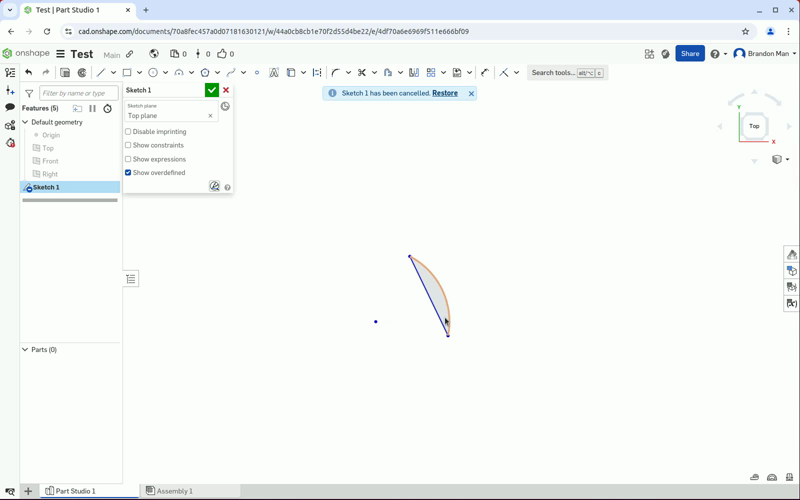
scroll(6)
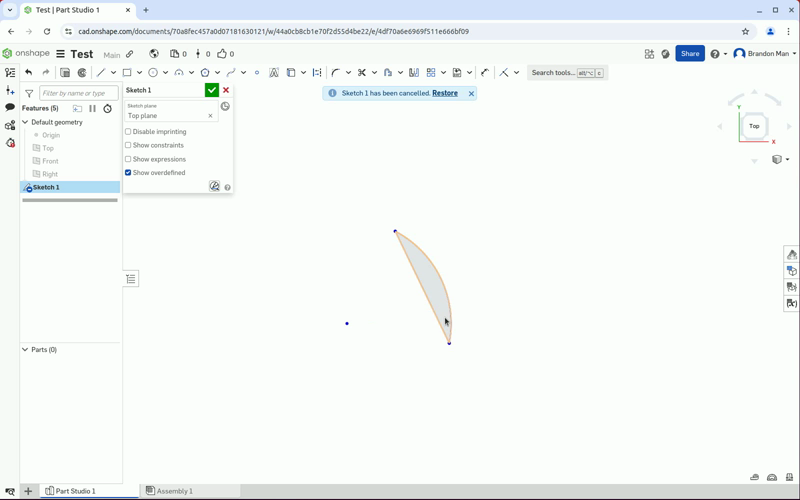
scroll(6)
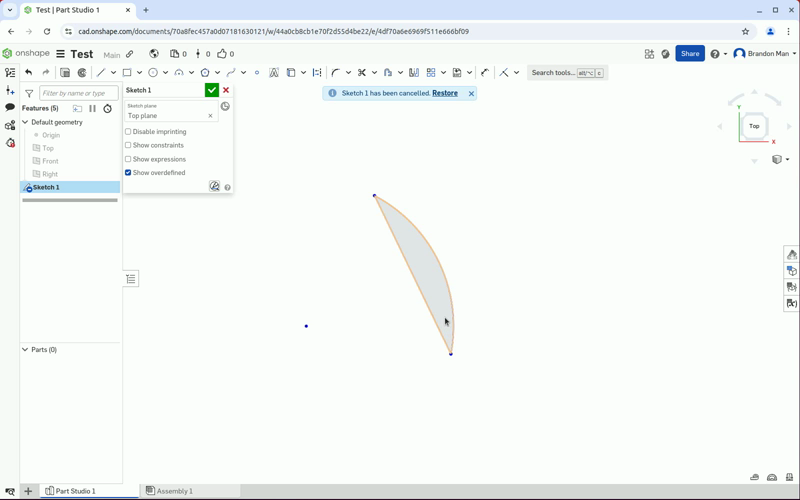
scroll(6)
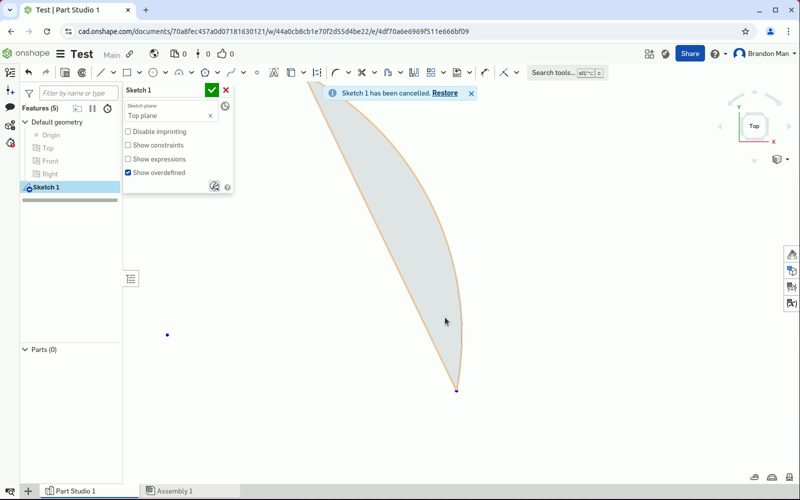
click(445, 317)
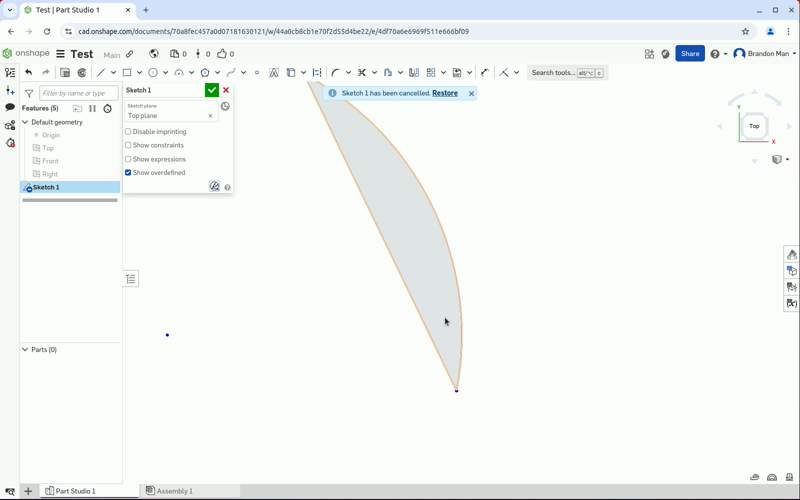
scroll(-6)
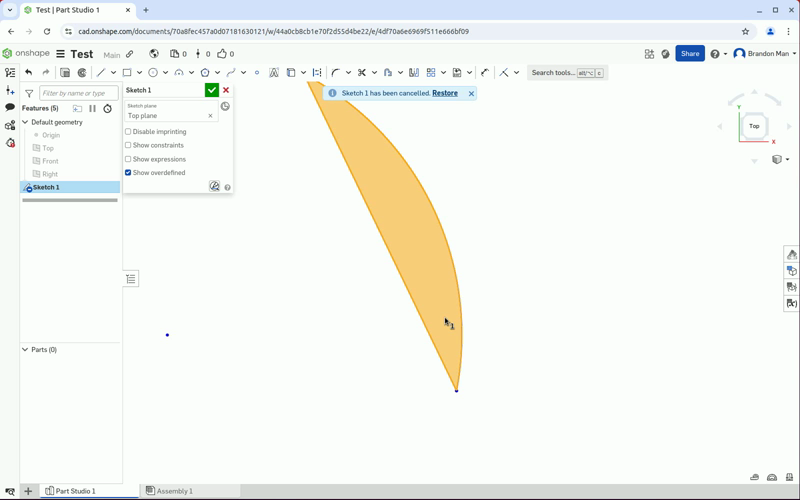
scroll(-6)
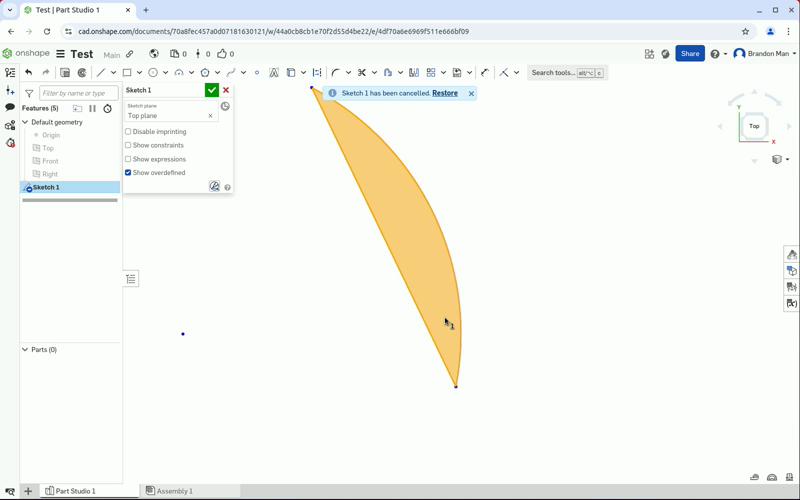
scroll(-6)
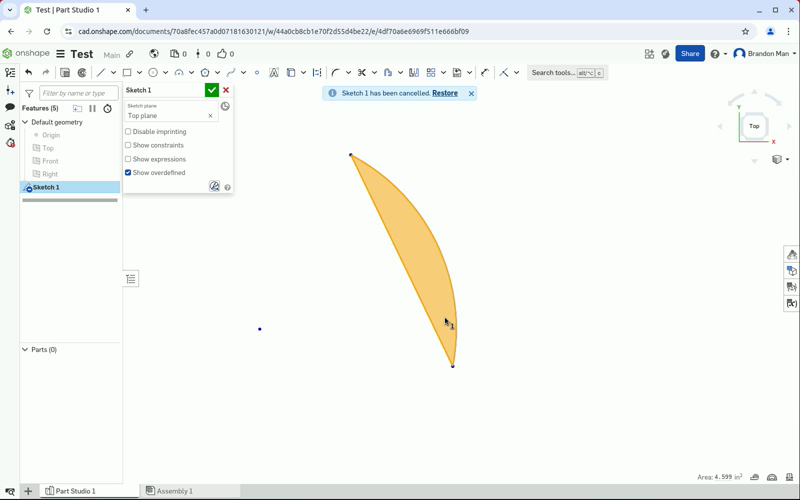
scroll(-6)
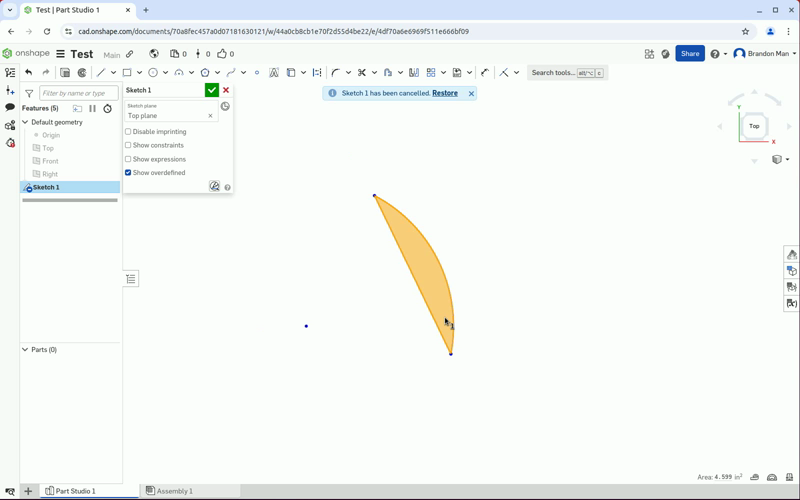
scroll(-6)
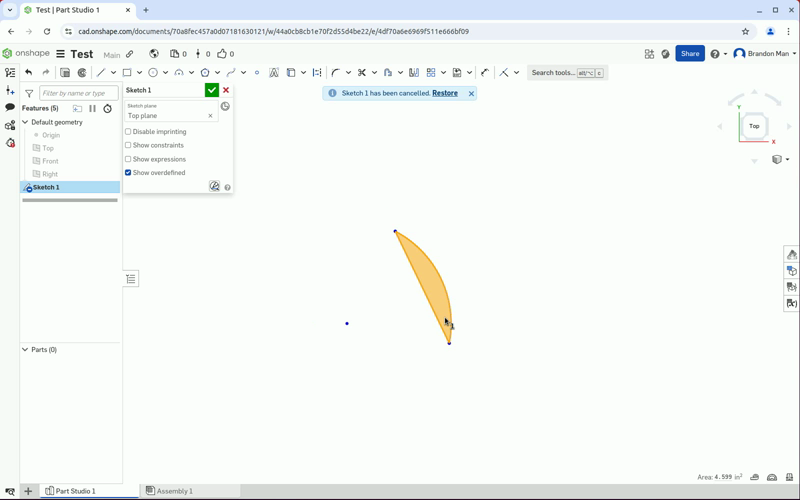
scroll(-6)
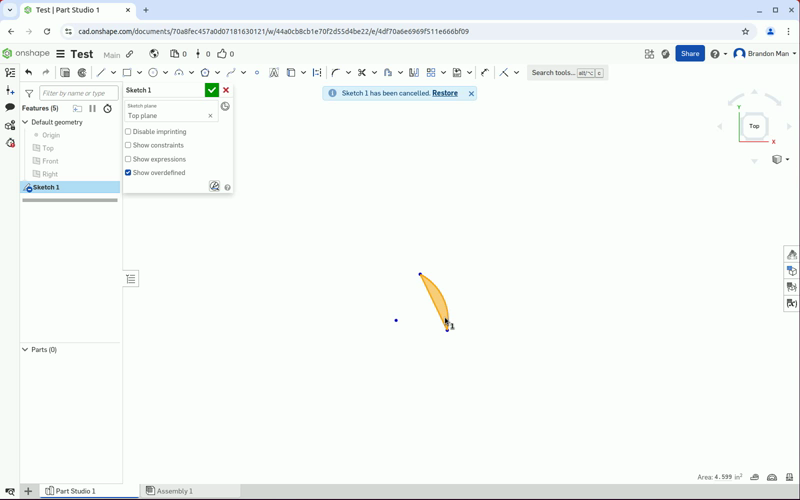
scroll(-6)
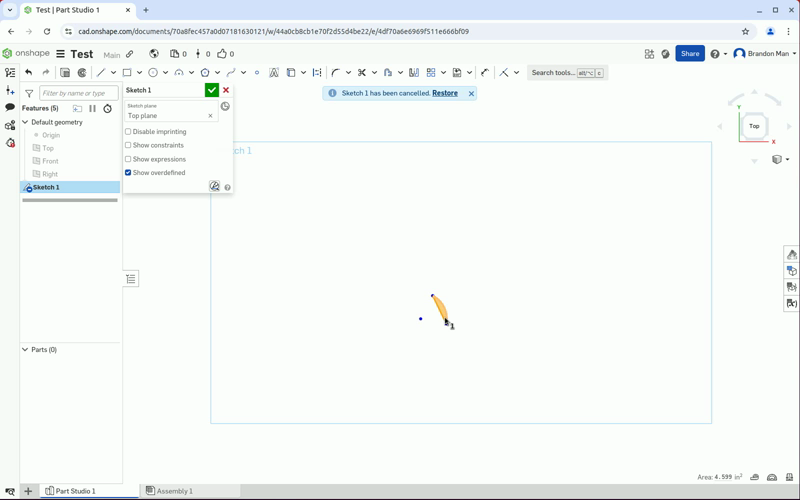
mouse_move(73, 352)
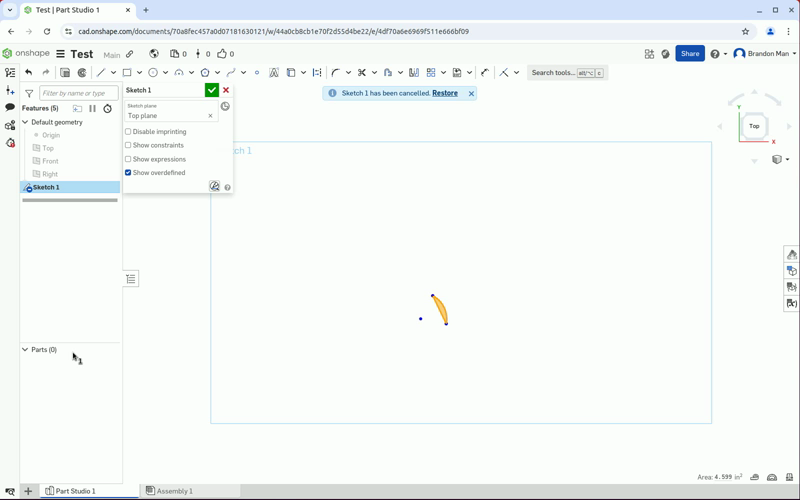
key(shift+y)
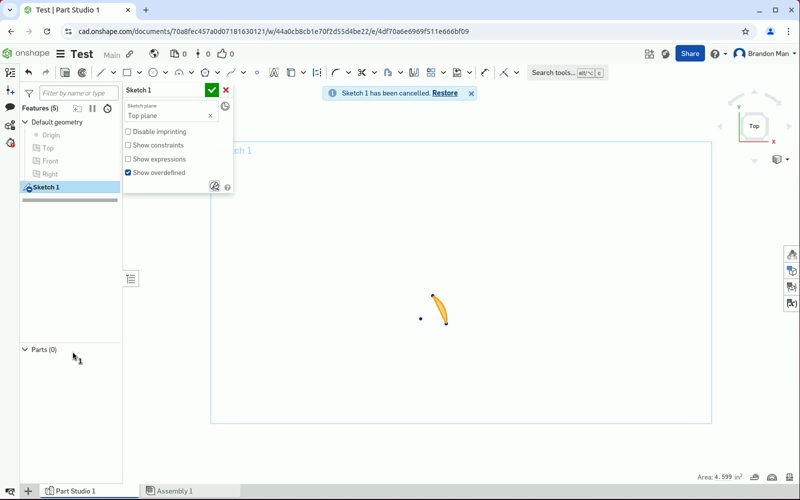
key(shift+e)
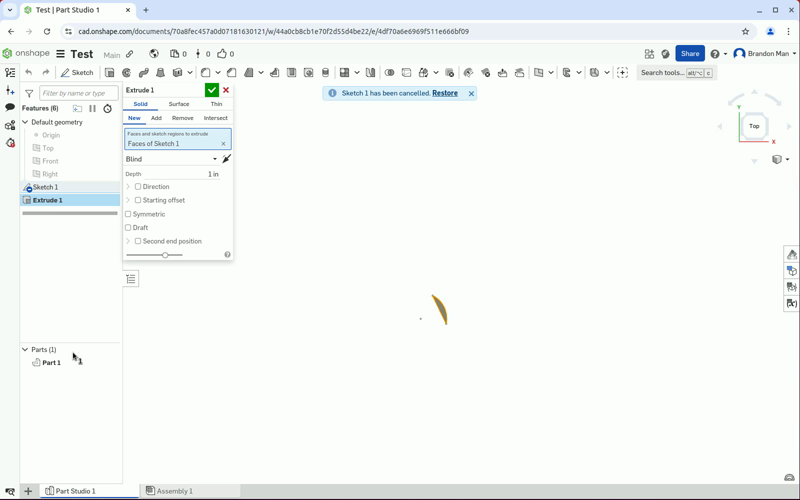
mouse_move(143, 106)
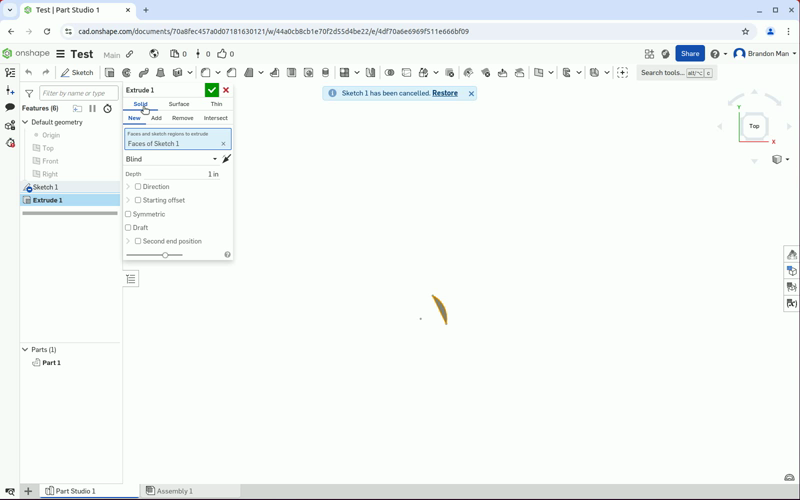
click(143, 106)
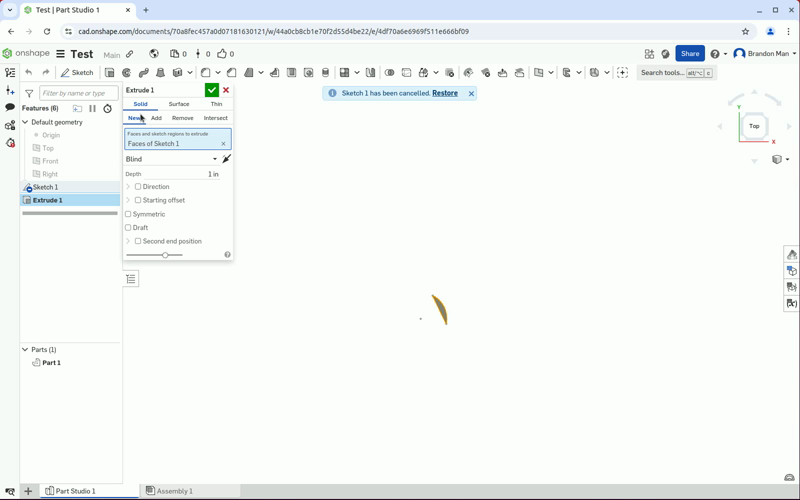
mouse_move(137, 120)
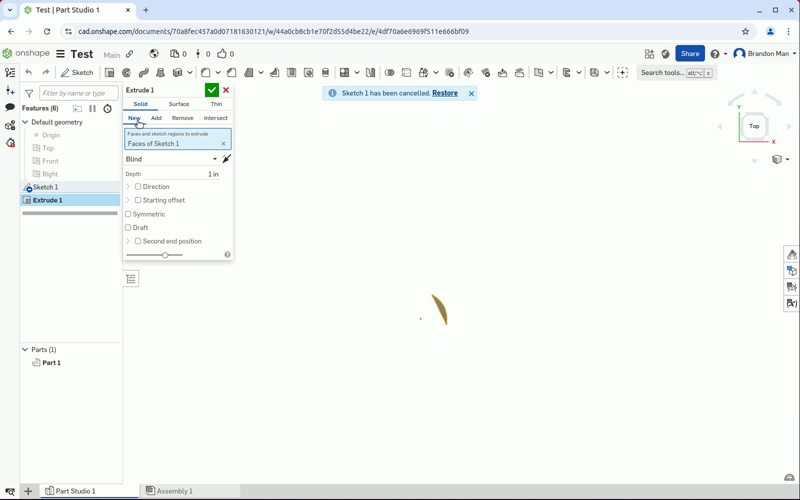
click(137, 120)
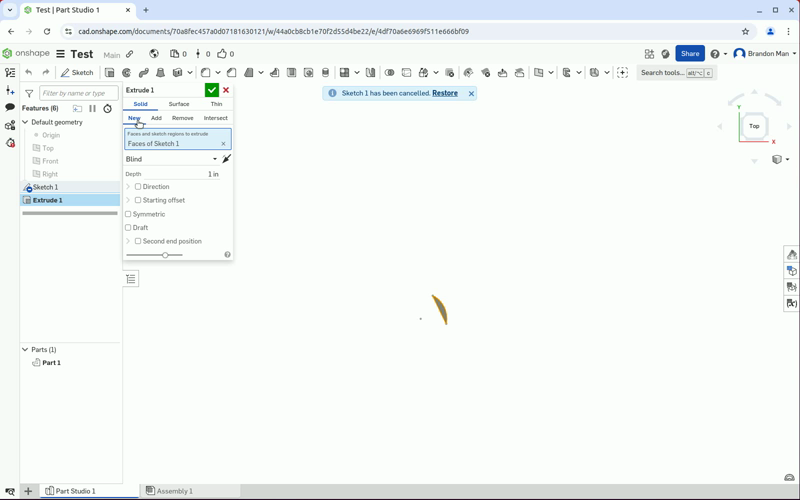
key(tab, 4)
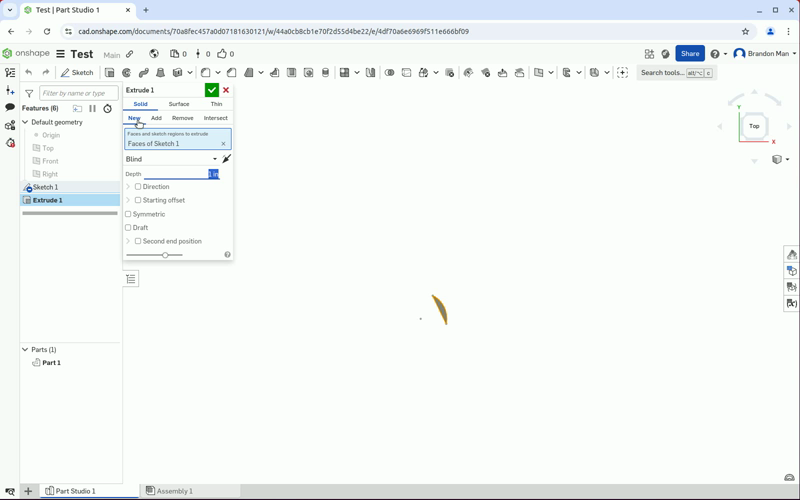
text(4.333)
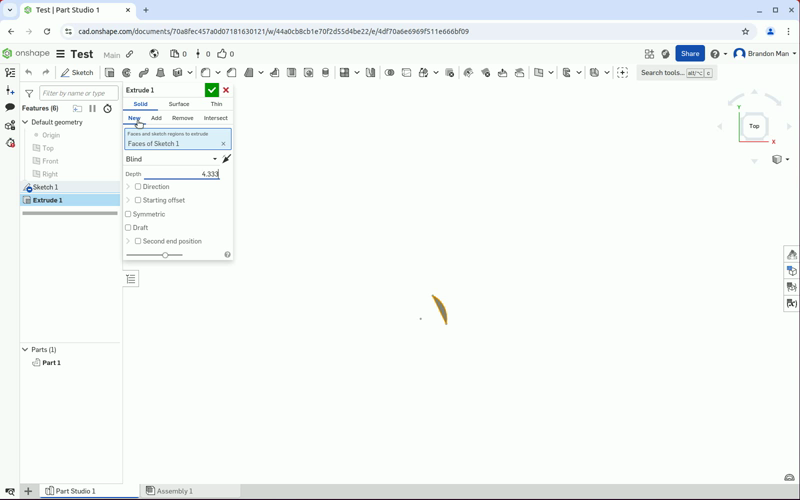
key(enter)
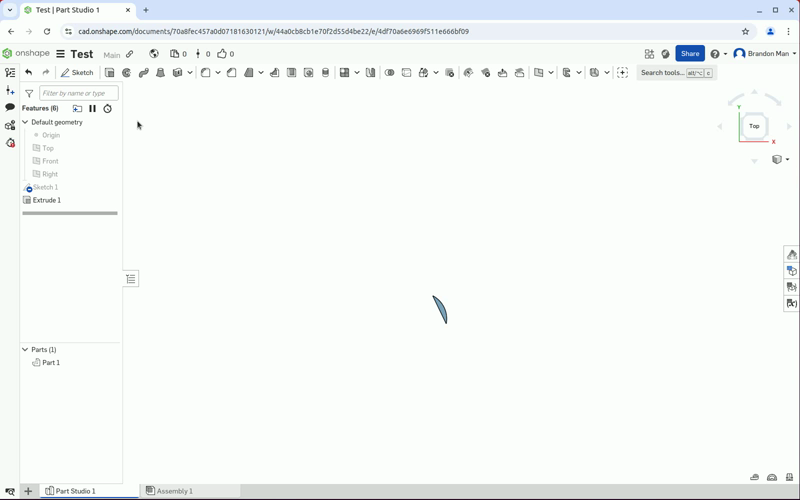
key(shift+h)
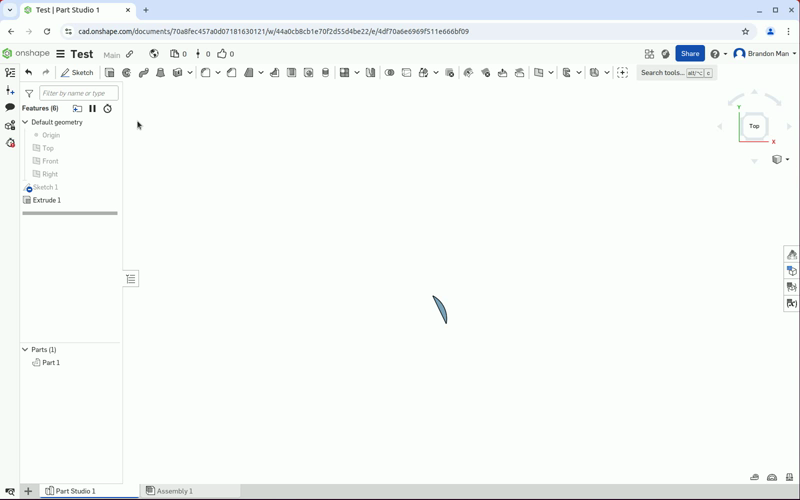
key(shift+h)
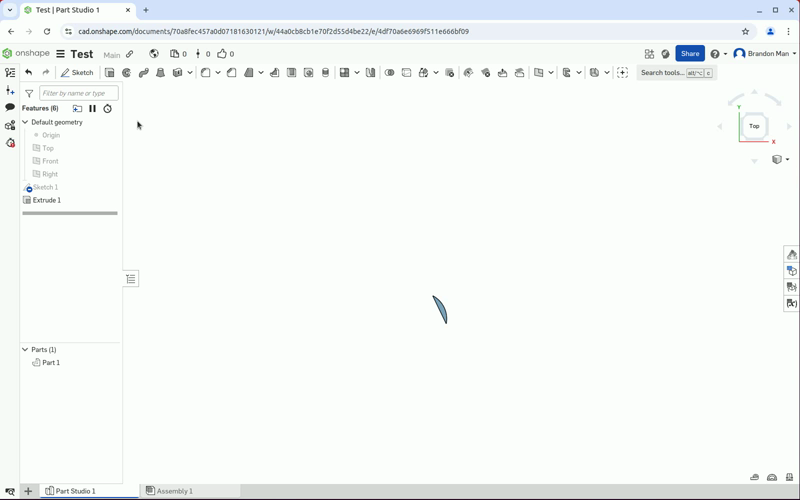
mouse_move(73, 189)
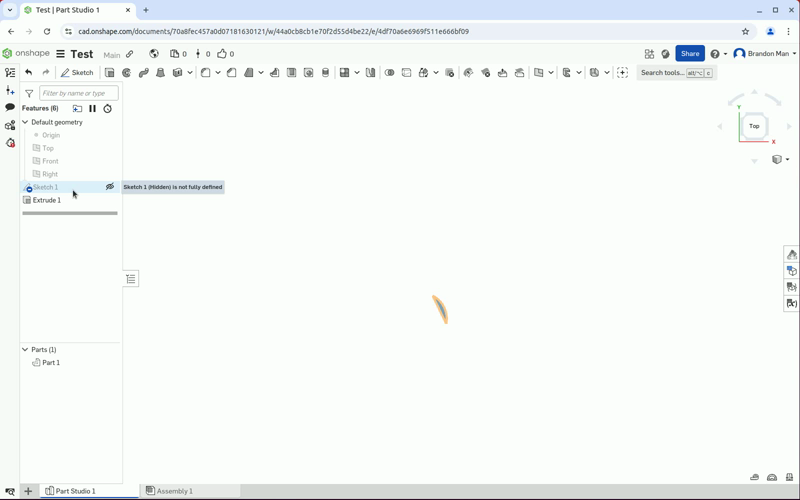
click(73, 189)
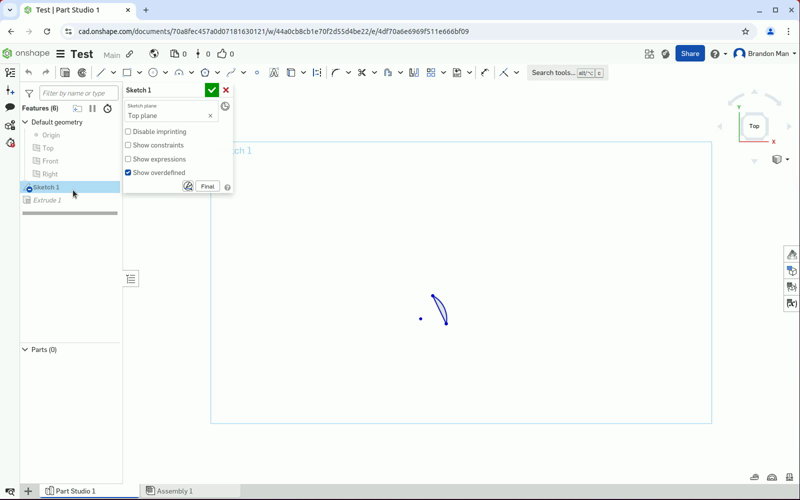
mouse_move(229, 92)
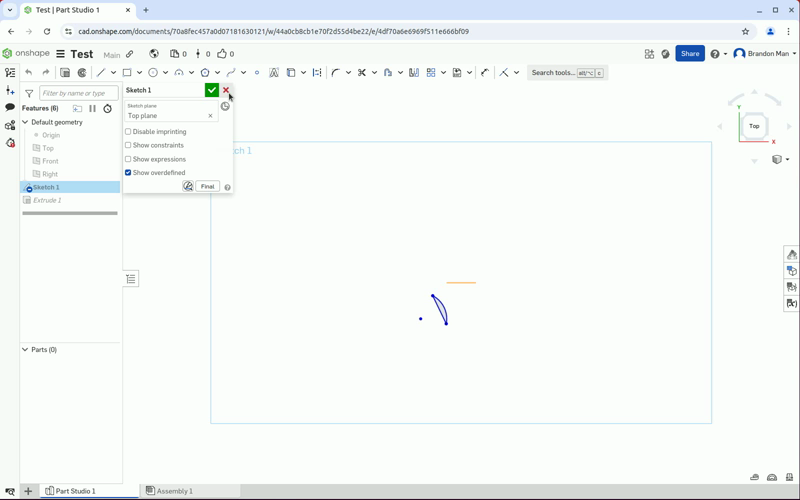
click(229, 92)
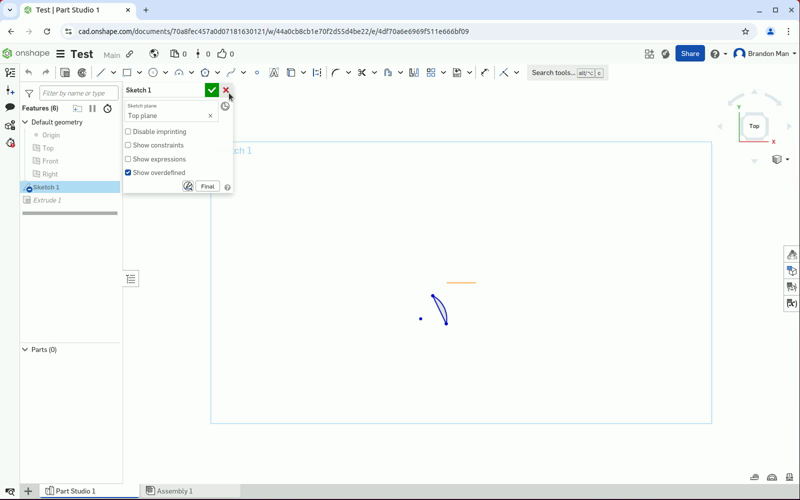
key(shift+s)
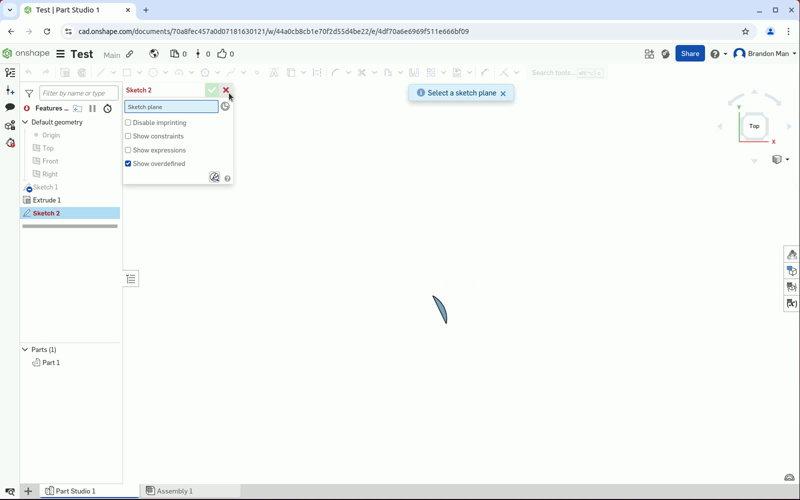
mouse_move(73, 150)
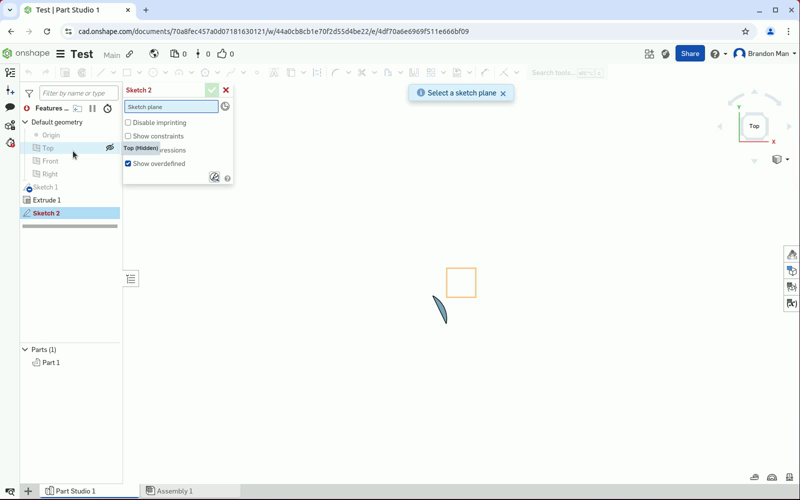
click(73, 150)
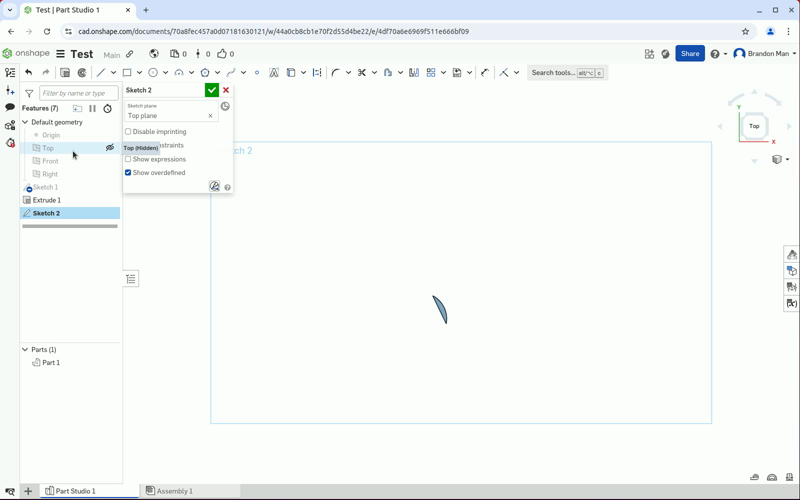
mouse_move(73, 352)
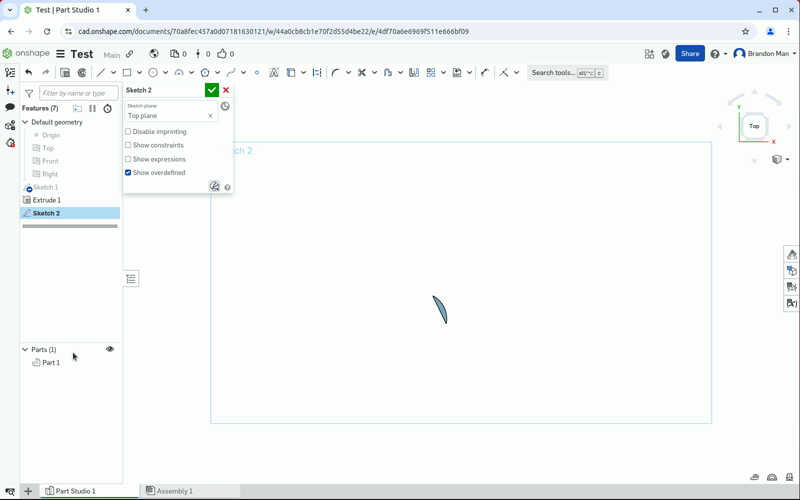
key(y)
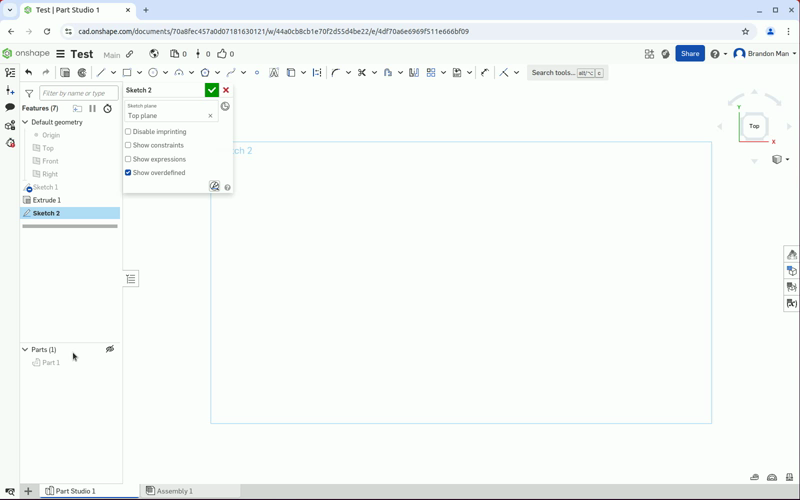
key(l)
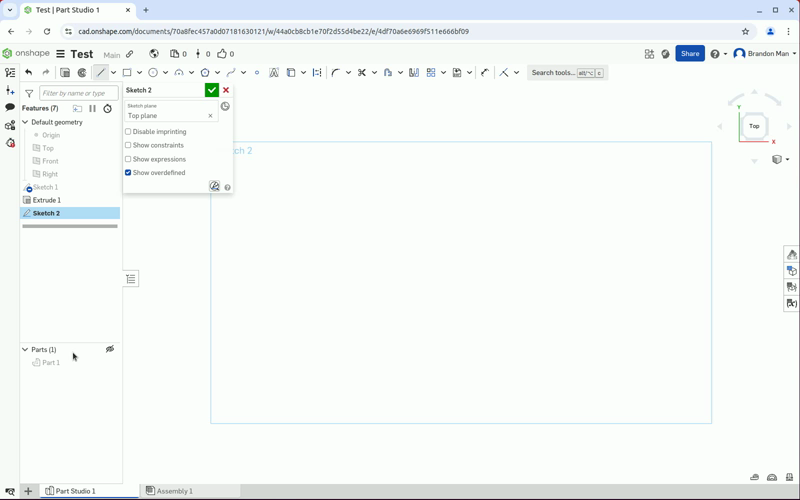
key_down(shift)
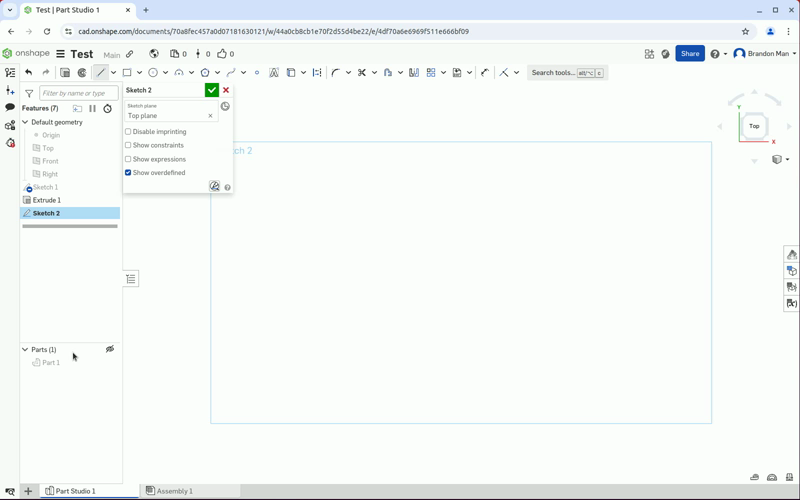
mouse_move(348, 282)
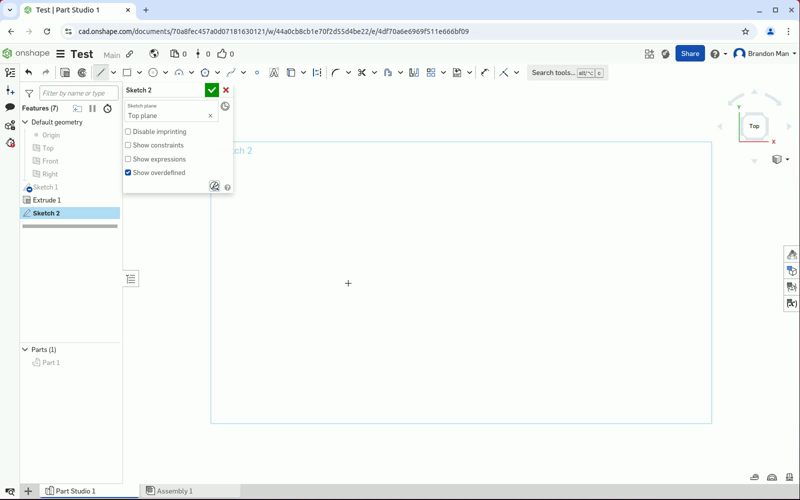
click(348, 282)
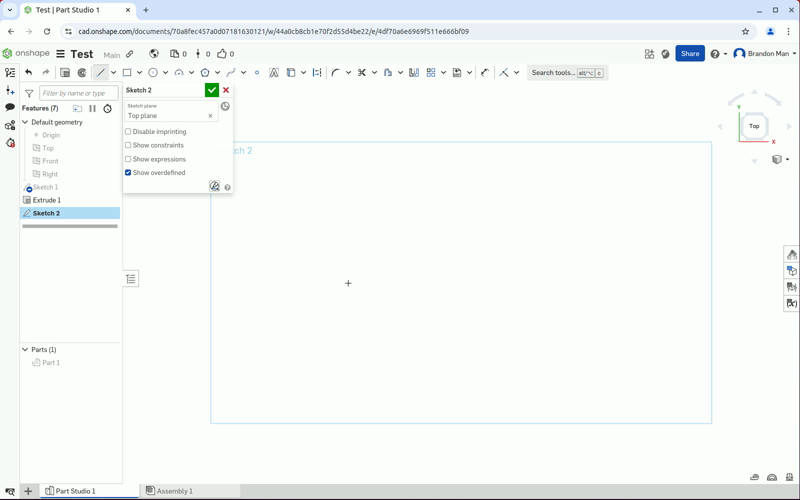
key_up(shift)
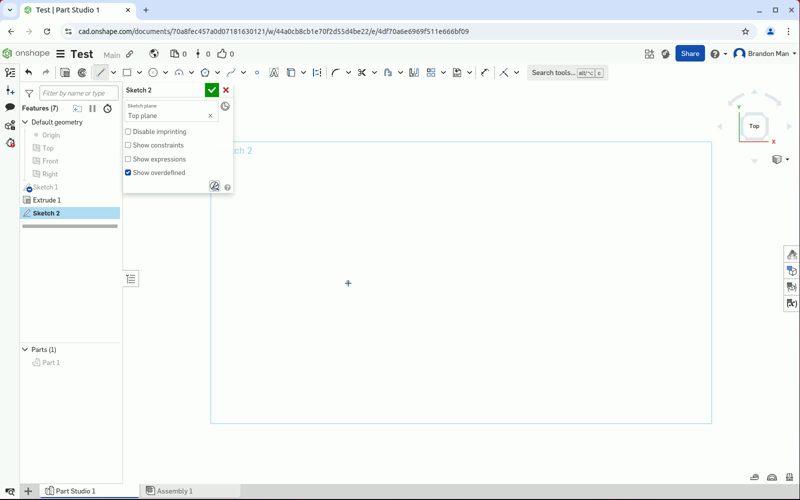
key_down(shift)
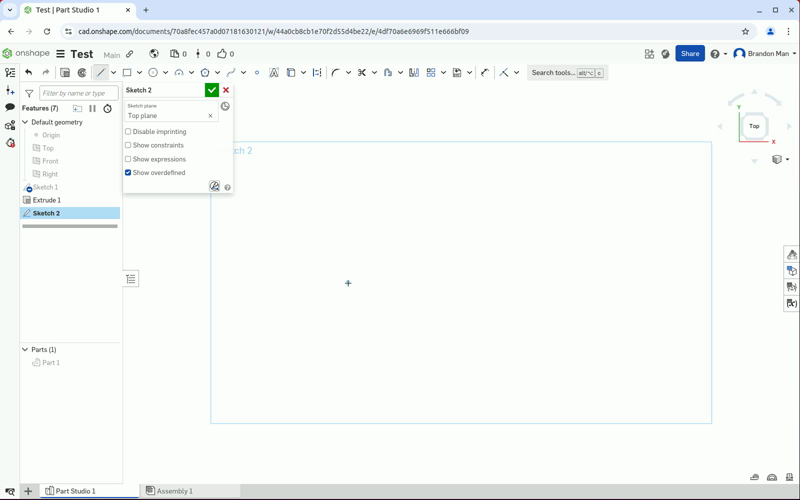
mouse_move(365, 354)
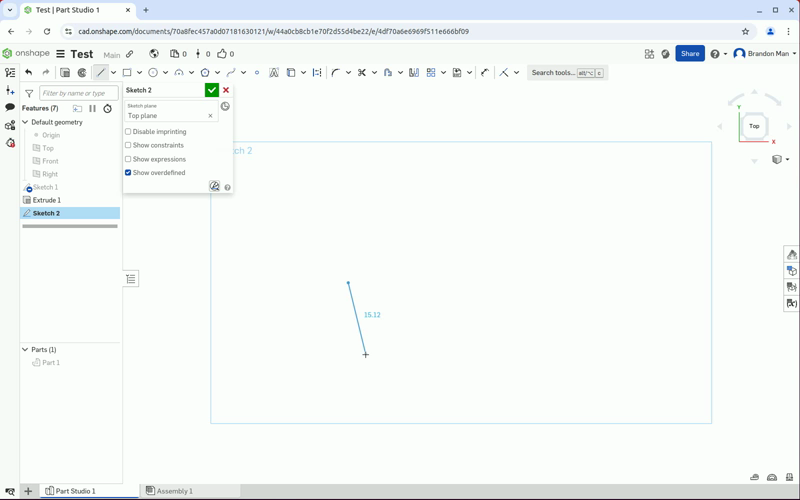
click(365, 354)
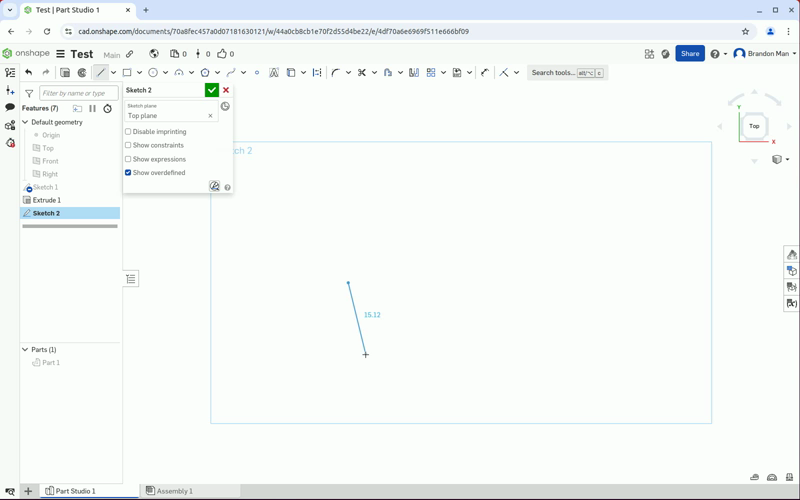
key_up(shift)
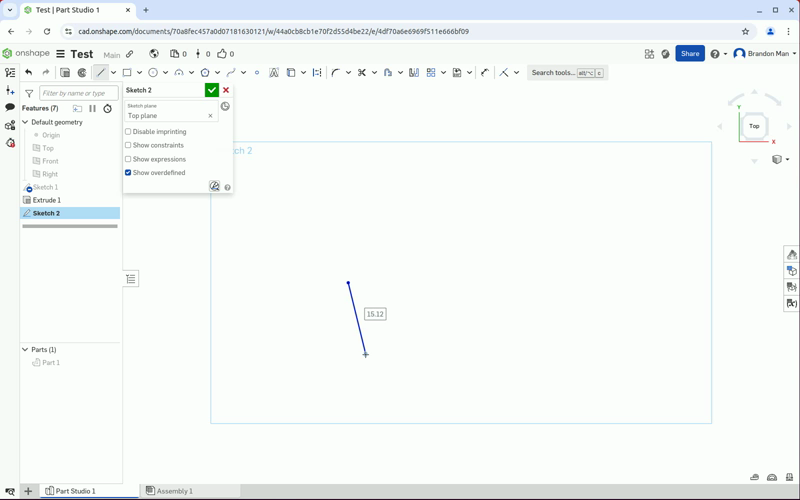
key_down(shift)
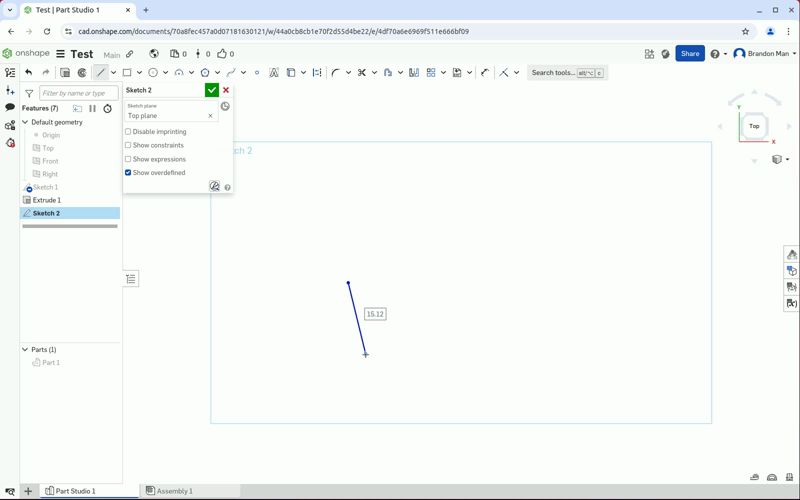
mouse_move(460, 354)
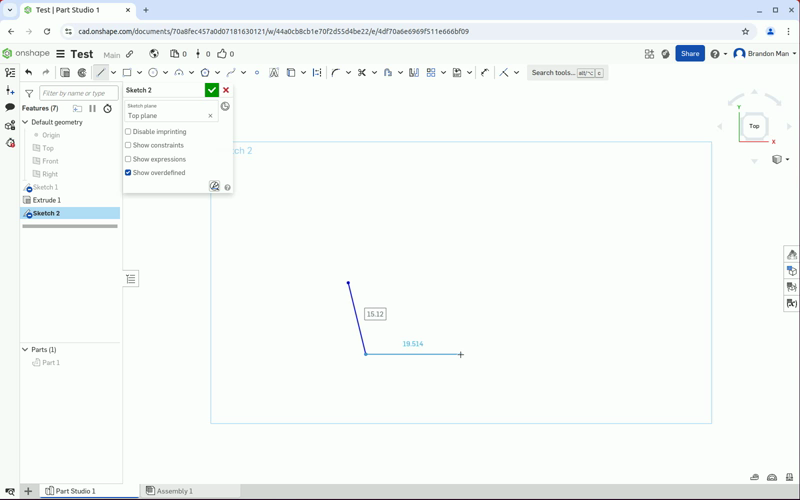
click(460, 354)
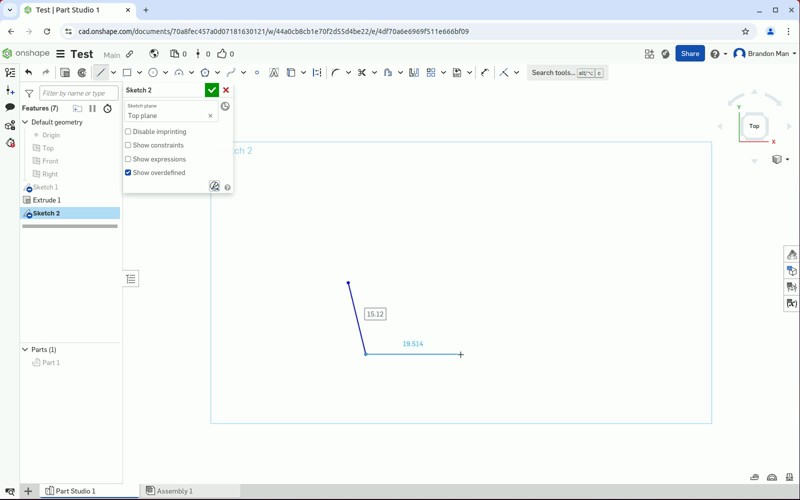
key_up(shift)
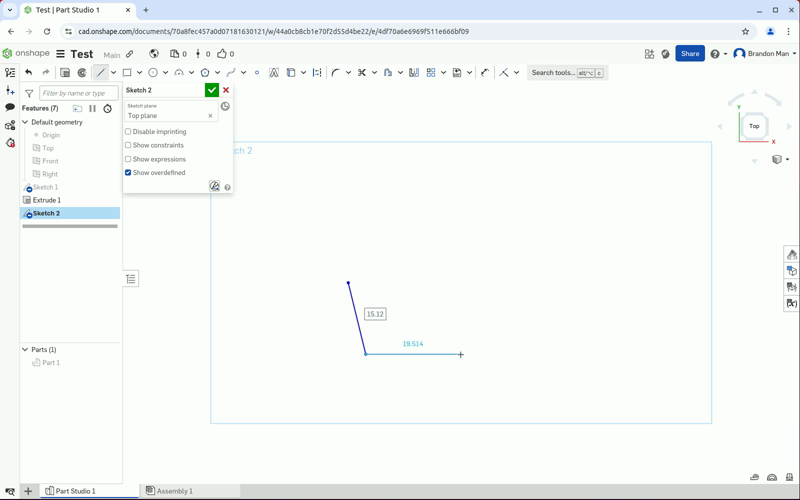
key_down(shift)
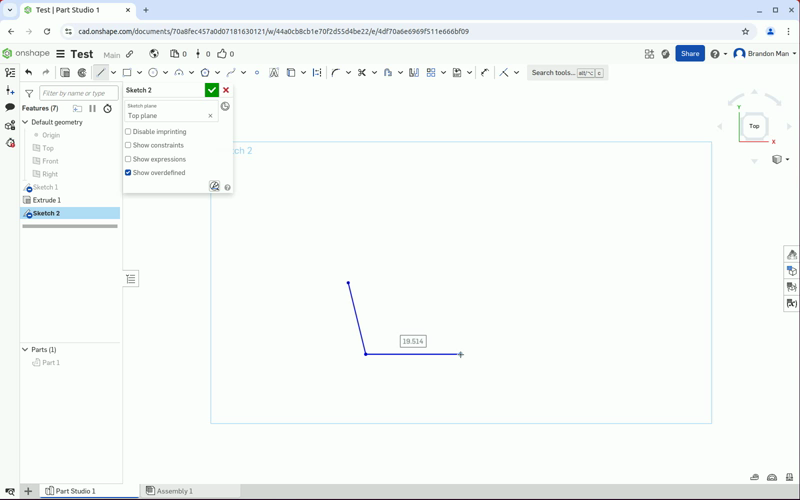
mouse_move(490, 354)
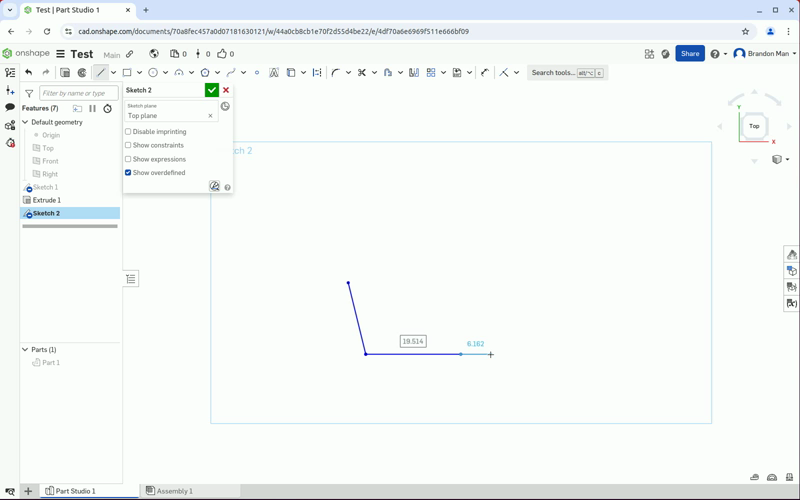
mouse_move(446, 323)
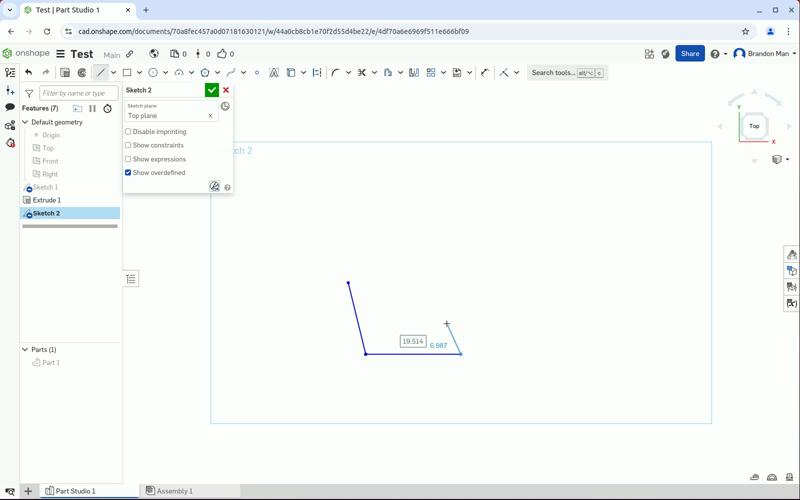
click(446, 323)
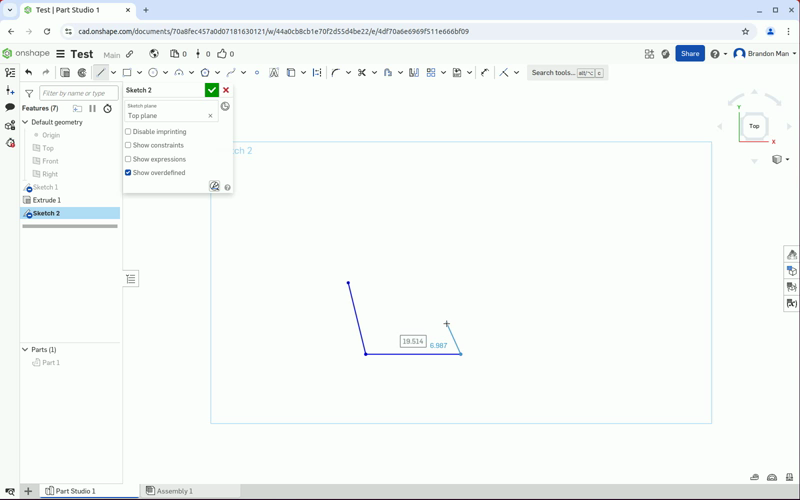
key_up(shift)
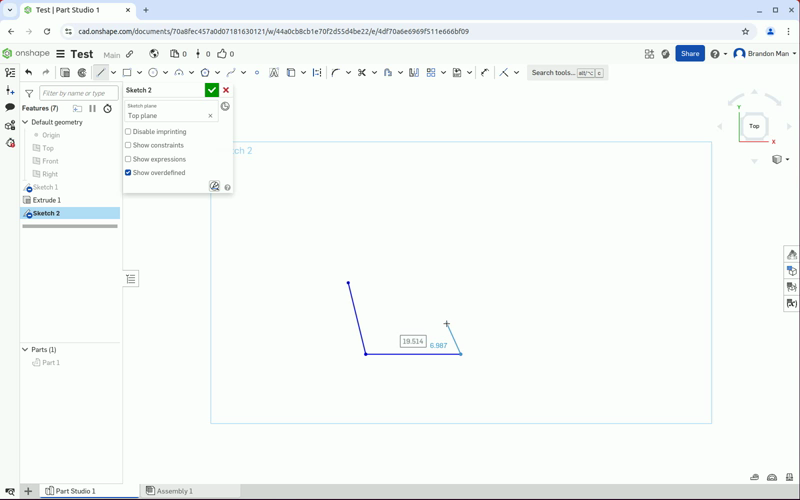
key(esc)
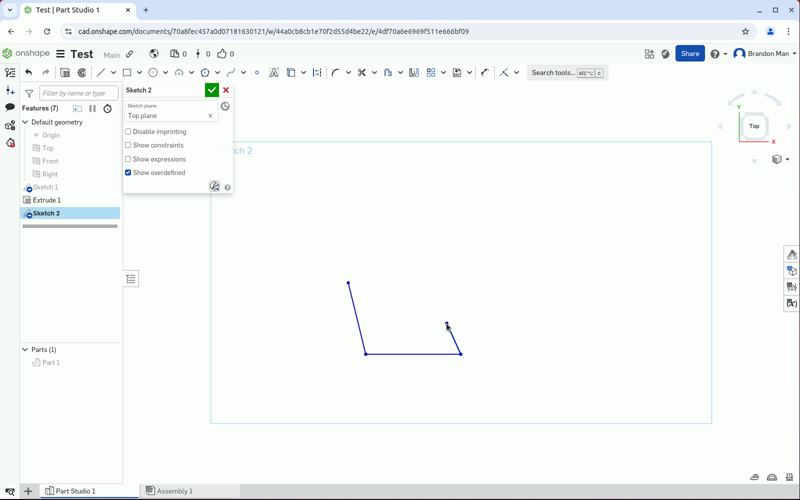
key(a)
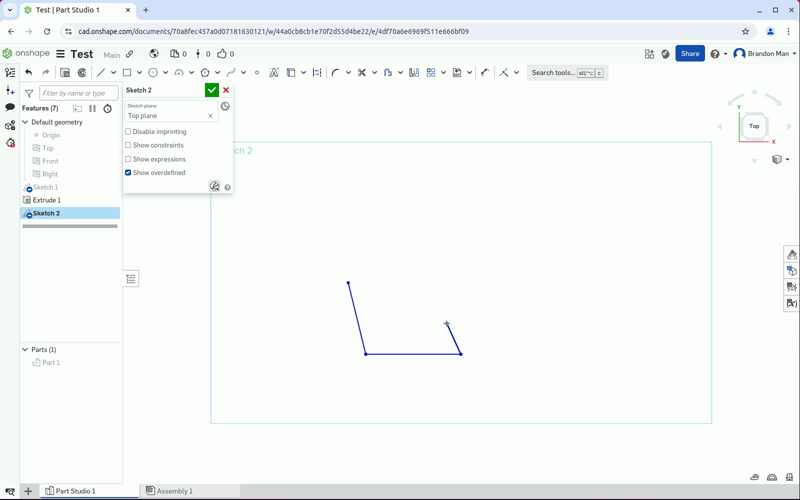
mouse_move(446, 323)
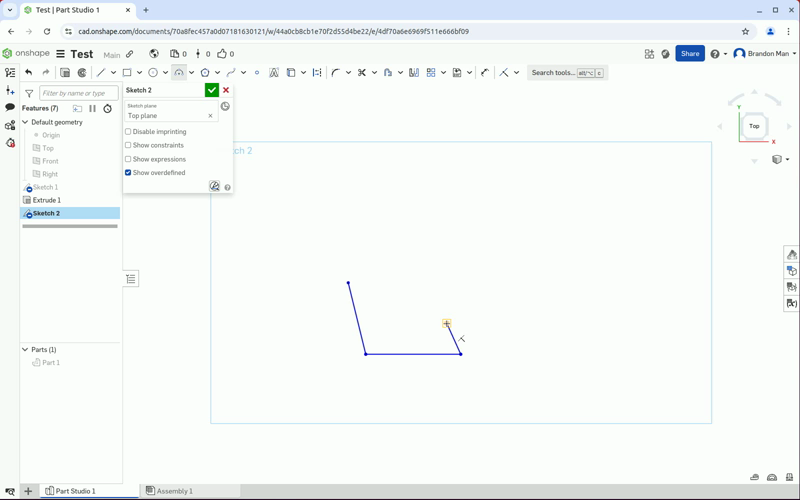
click(446, 323)
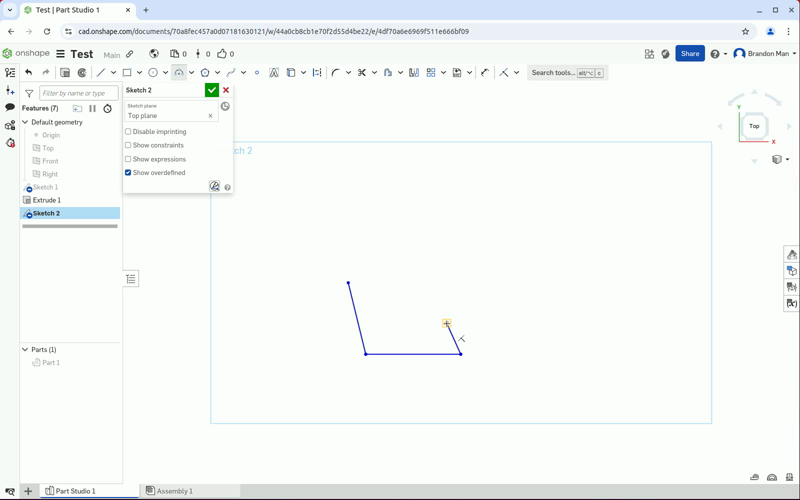
key_down(shift)
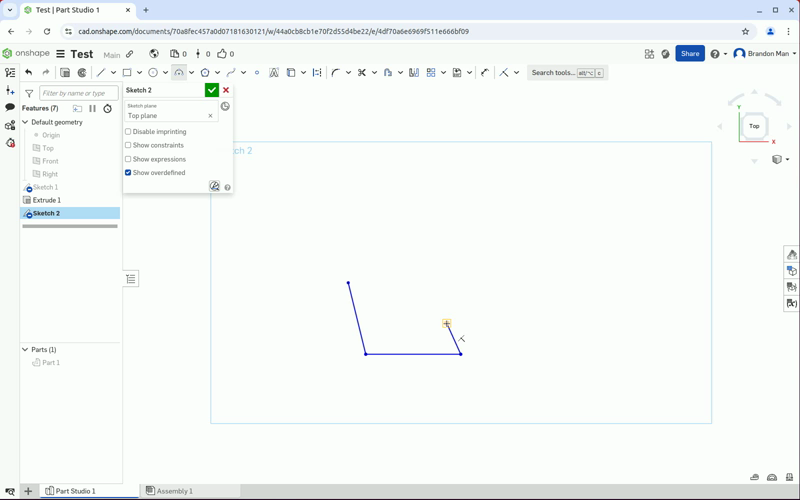
mouse_move(399, 331)
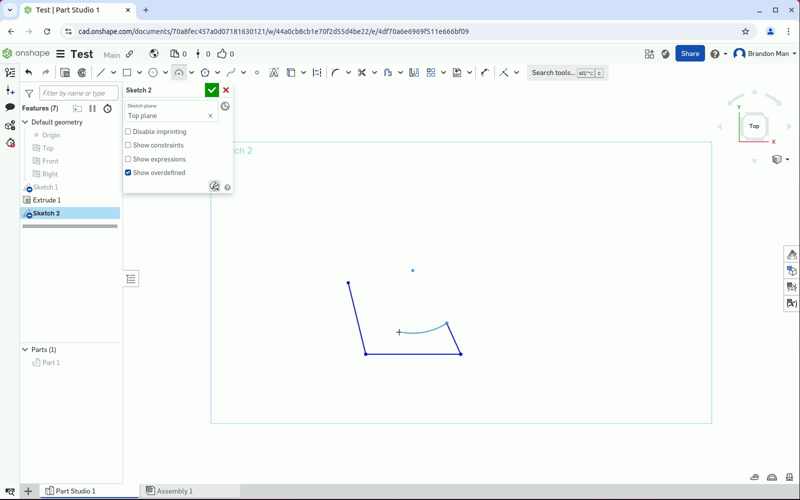
click(399, 331)
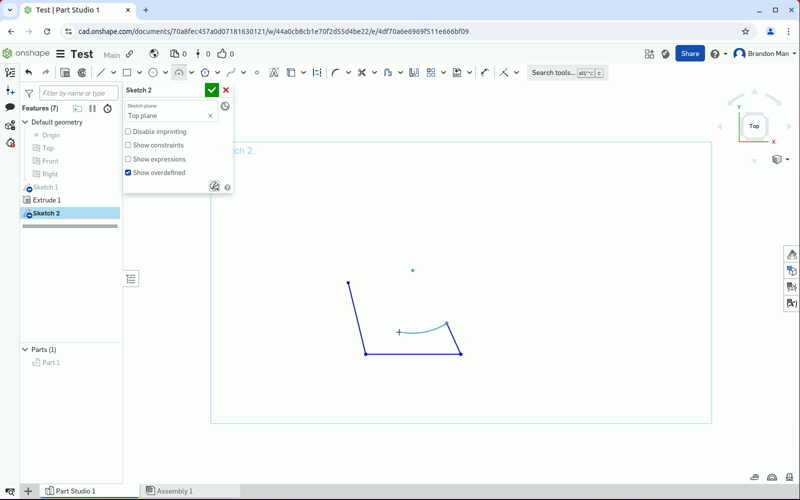
mouse_move(425, 343)
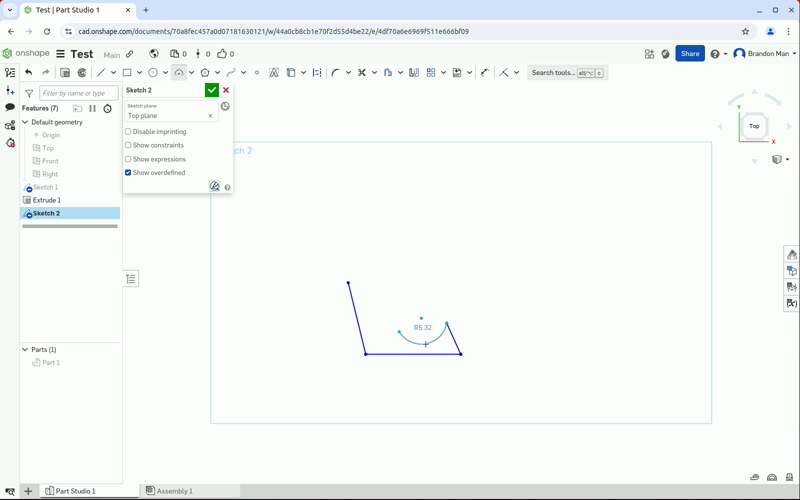
click(425, 343)
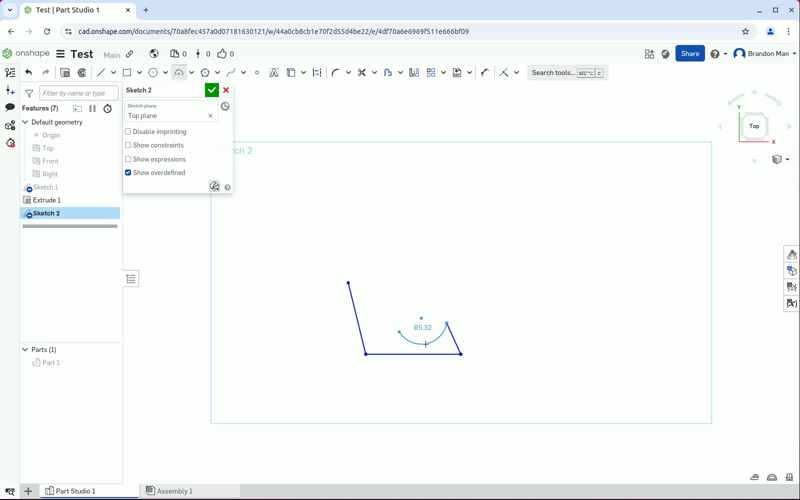
key_up(shift)
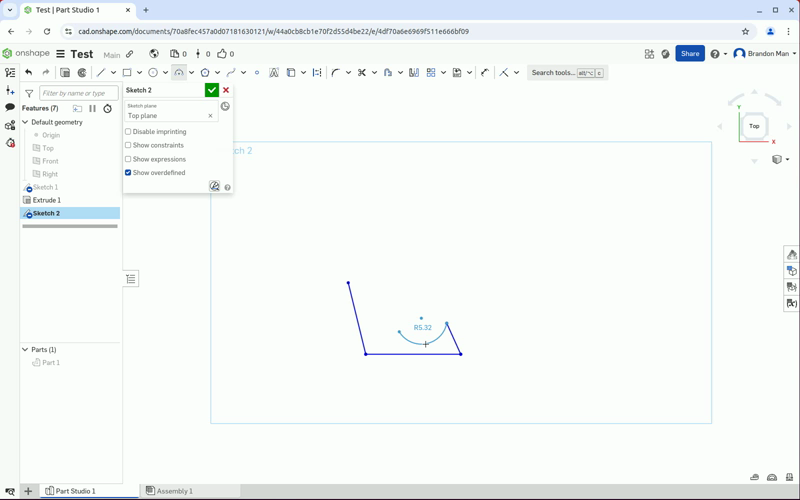
mouse_move(399, 331)
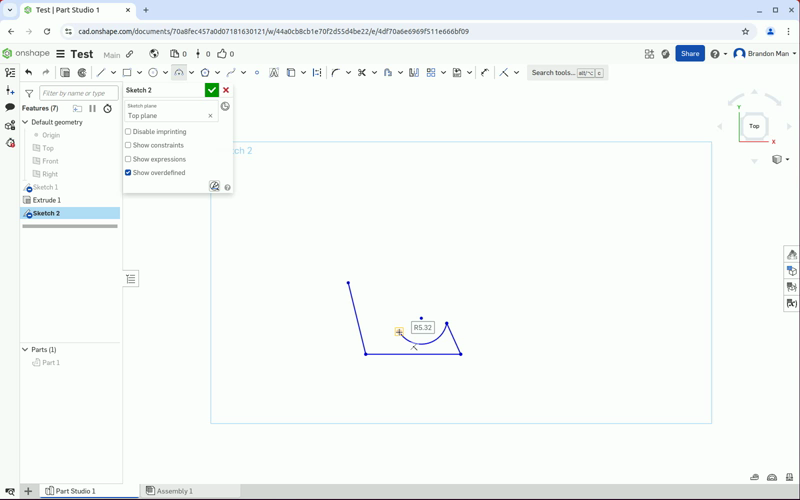
click(399, 331)
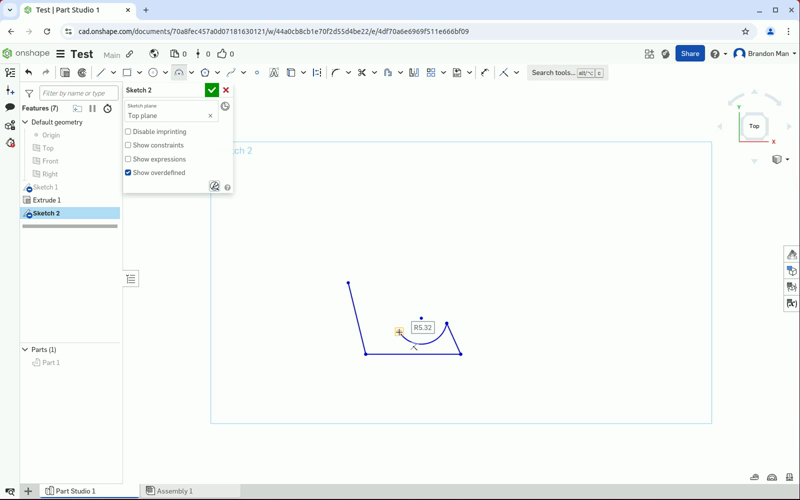
key_down(shift)
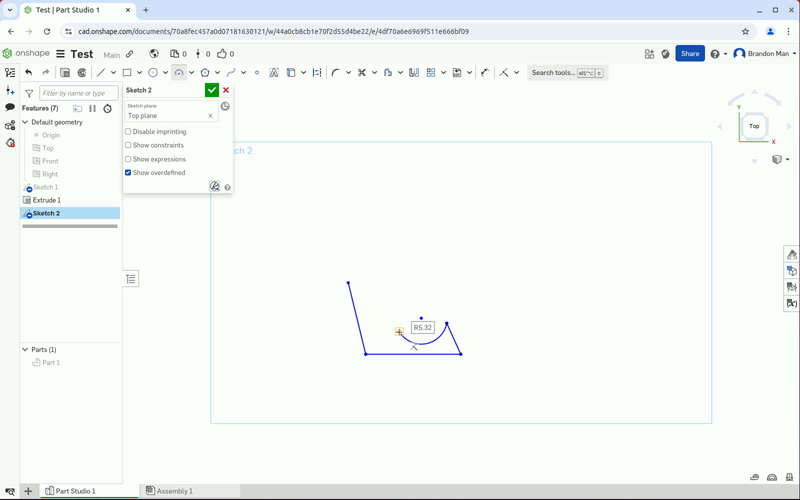
mouse_move(395, 313)
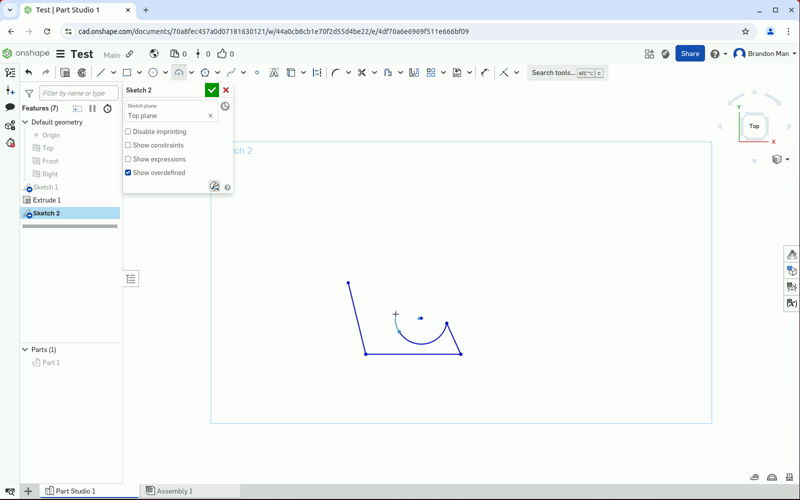
click(395, 313)
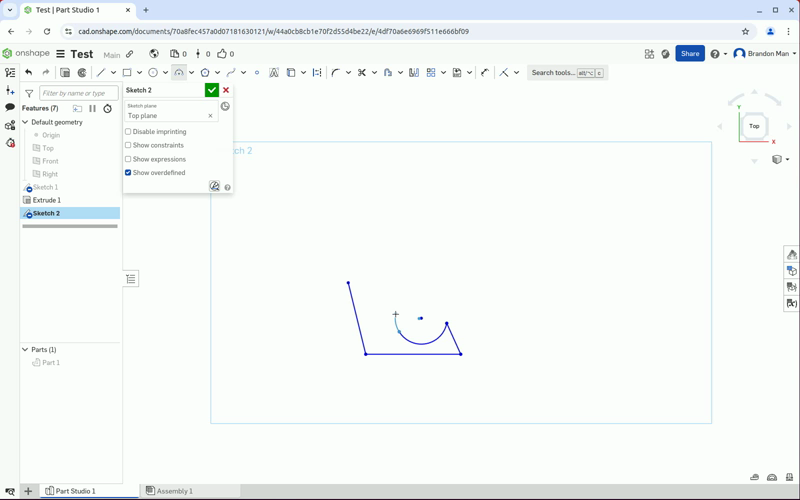
mouse_move(368, 328)
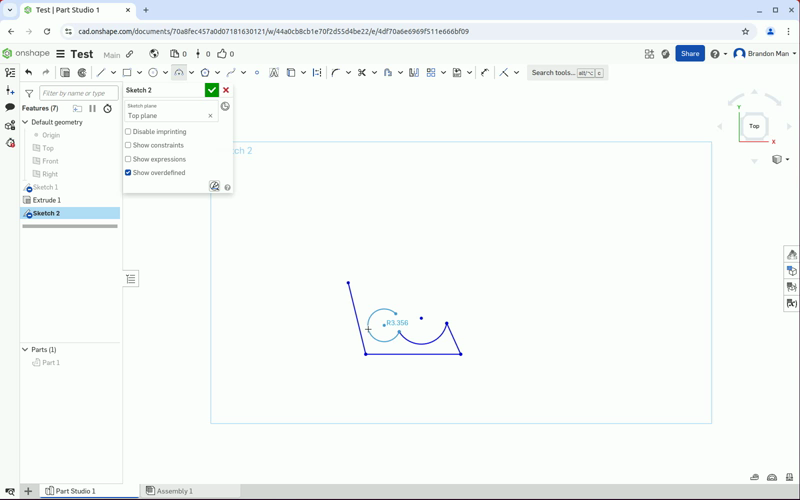
click(368, 328)
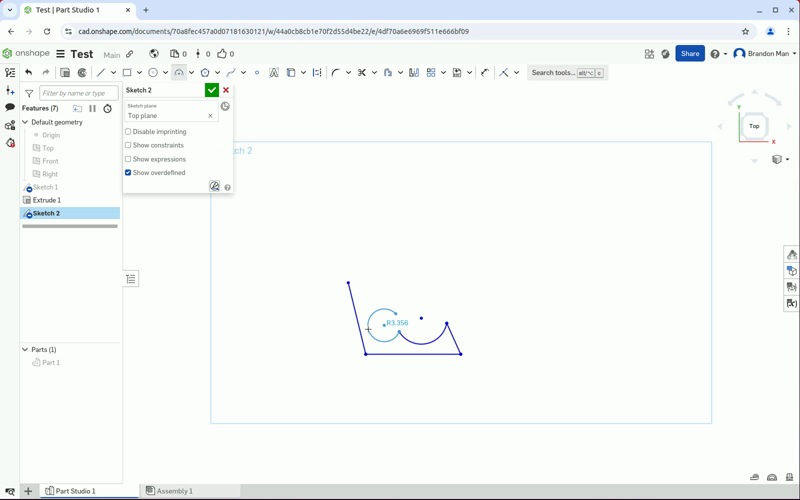
key_up(shift)
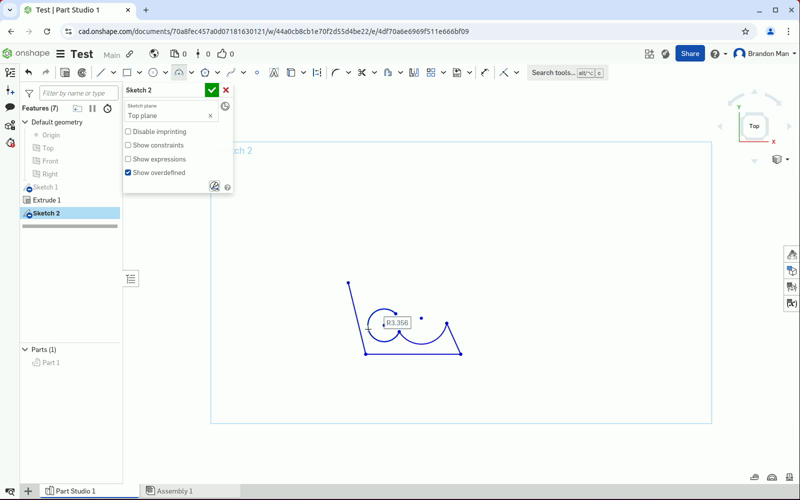
mouse_move(395, 313)
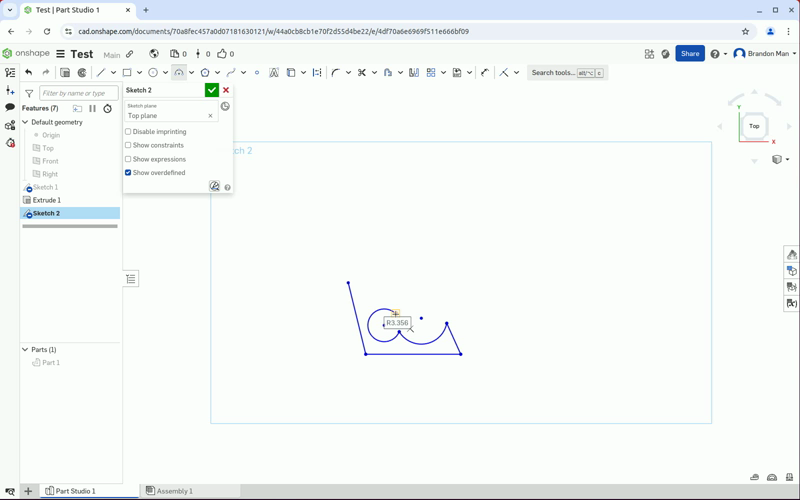
click(395, 313)
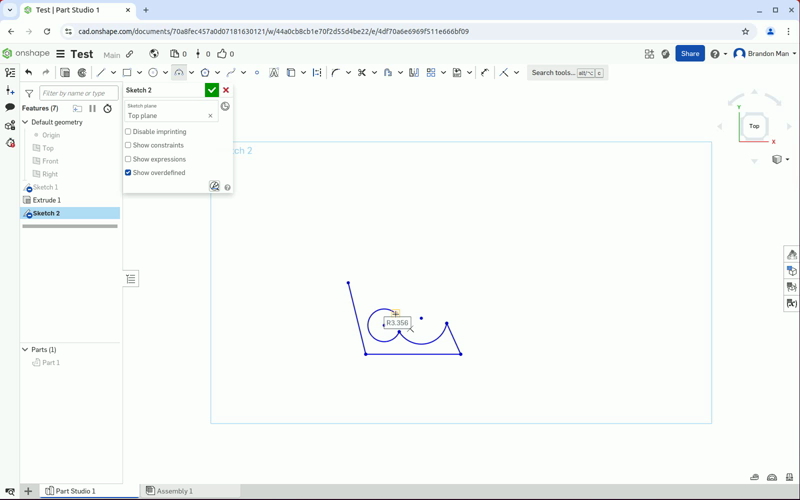
key_down(shift)
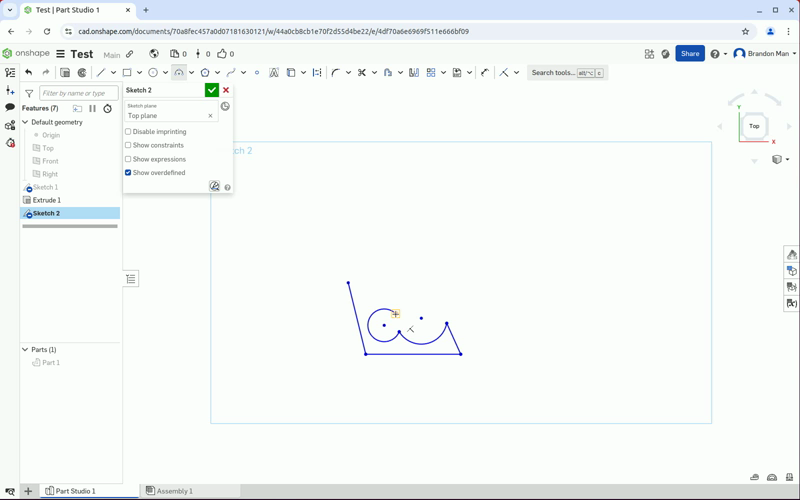
mouse_move(432, 295)
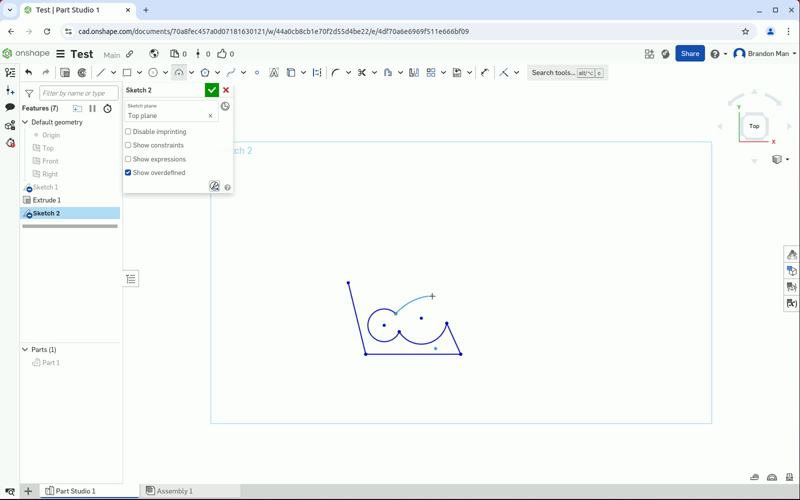
click(432, 295)
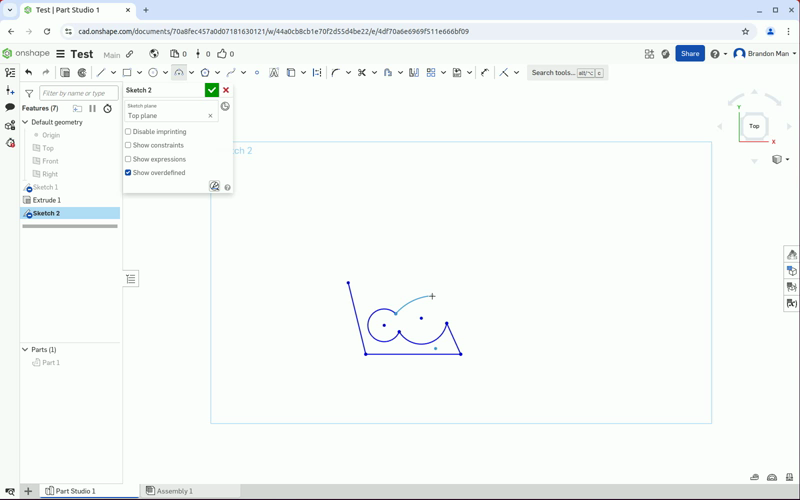
mouse_move(409, 295)
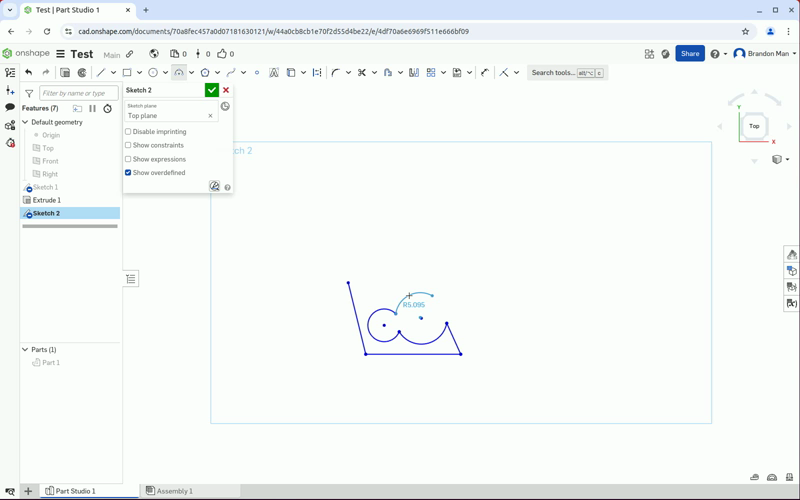
click(409, 295)
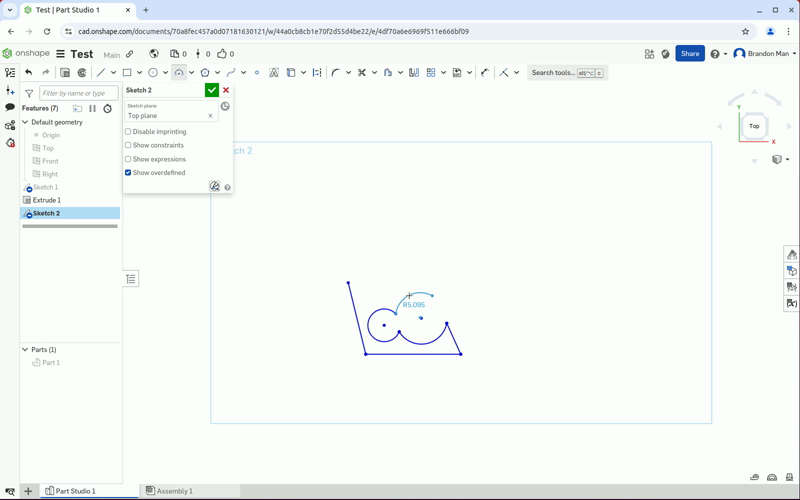
key_up(shift)
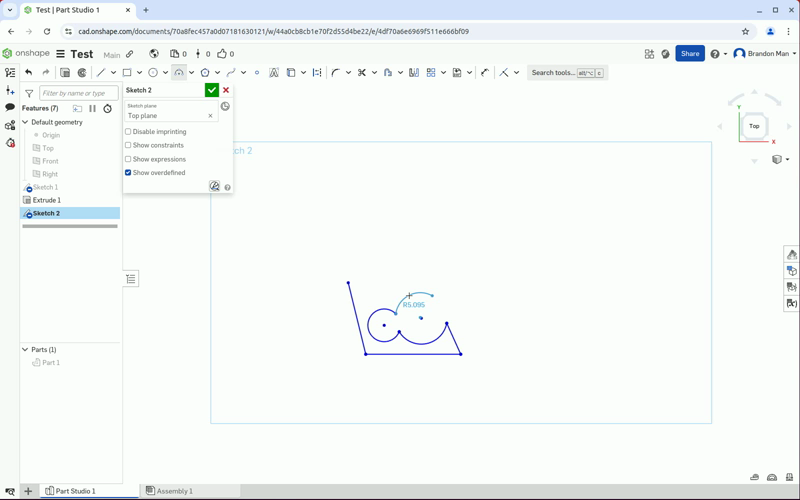
key(esc)
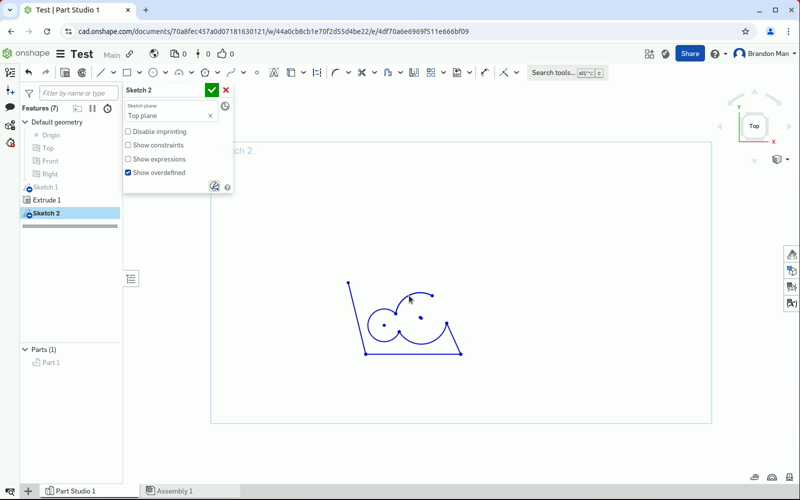
key(l)
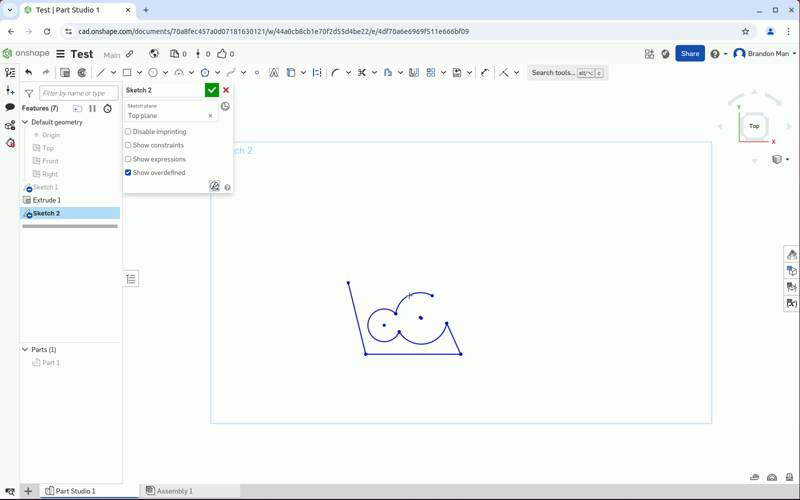
mouse_move(432, 295)
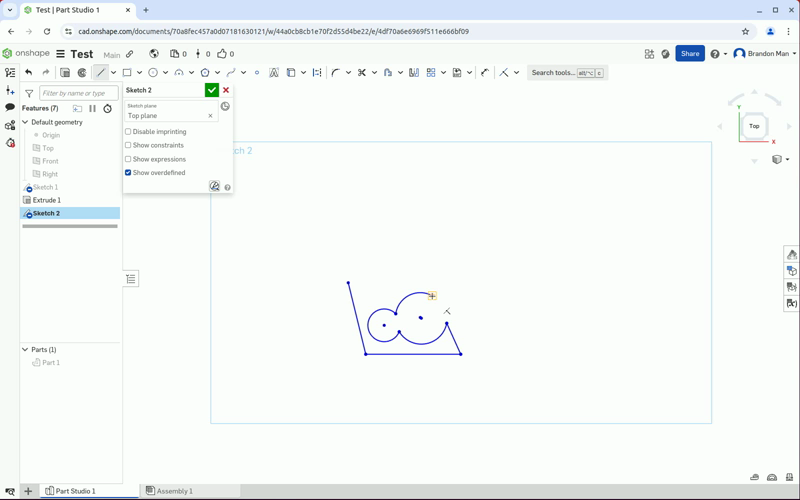
click(432, 295)
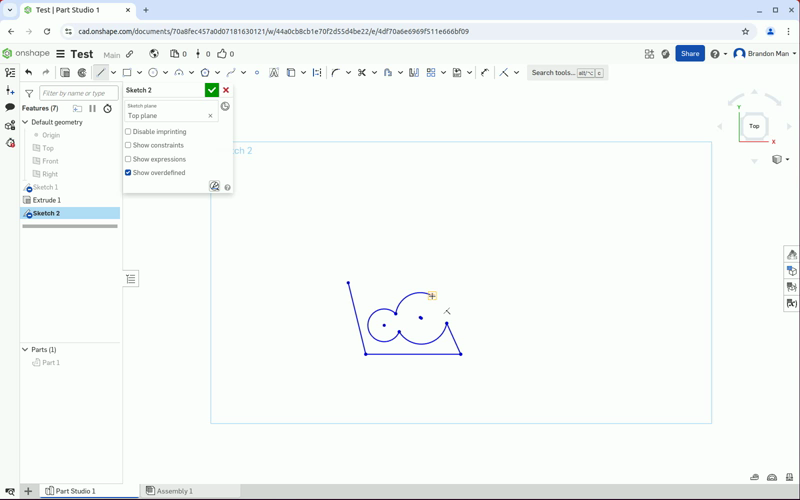
key_down(shift)
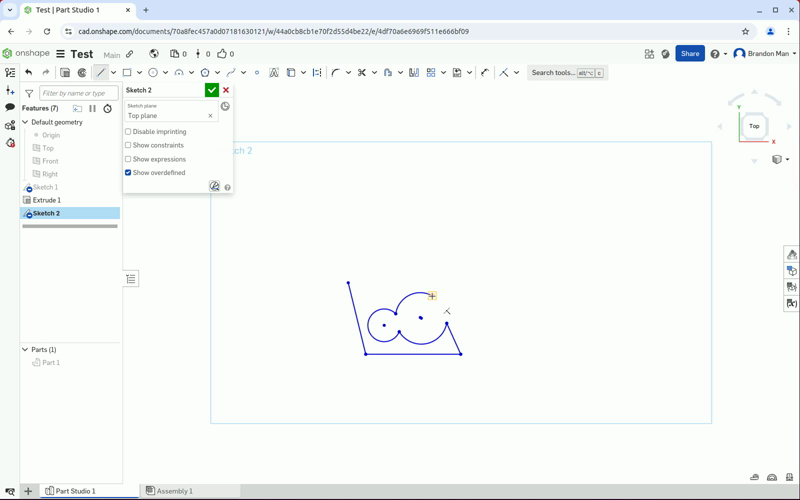
mouse_move(462, 295)
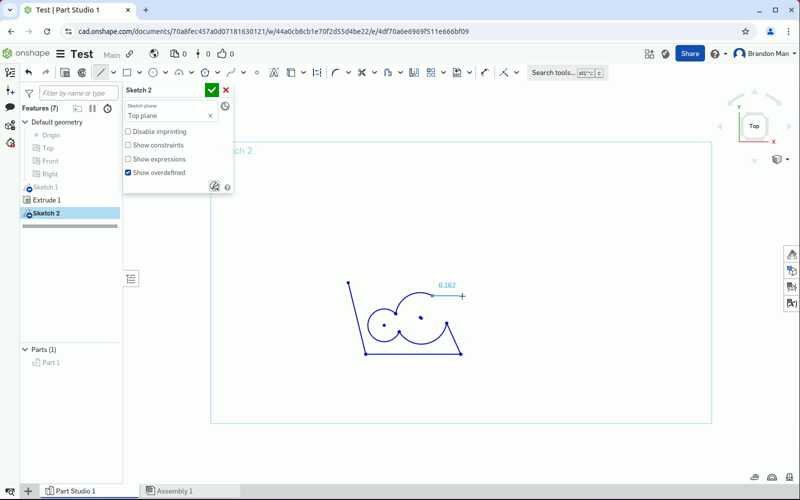
mouse_move(426, 282)
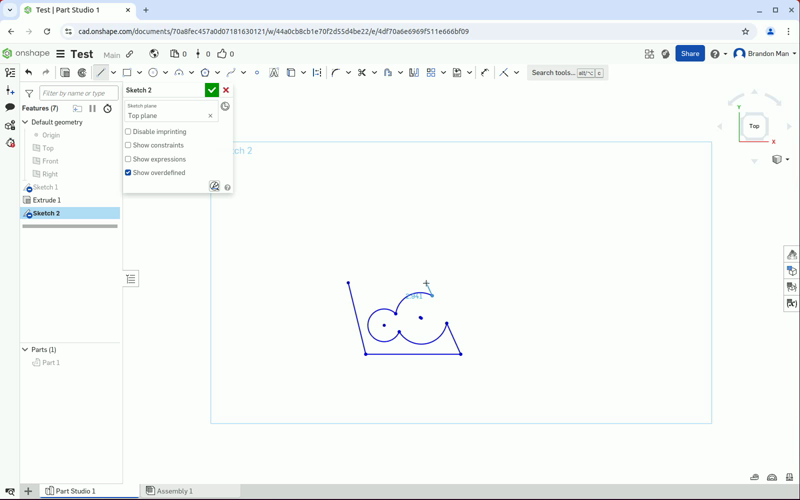
click(426, 282)
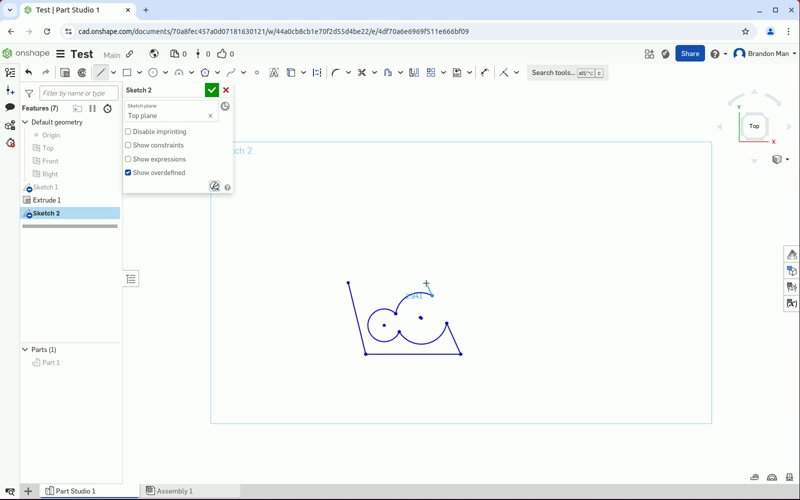
key_up(shift)
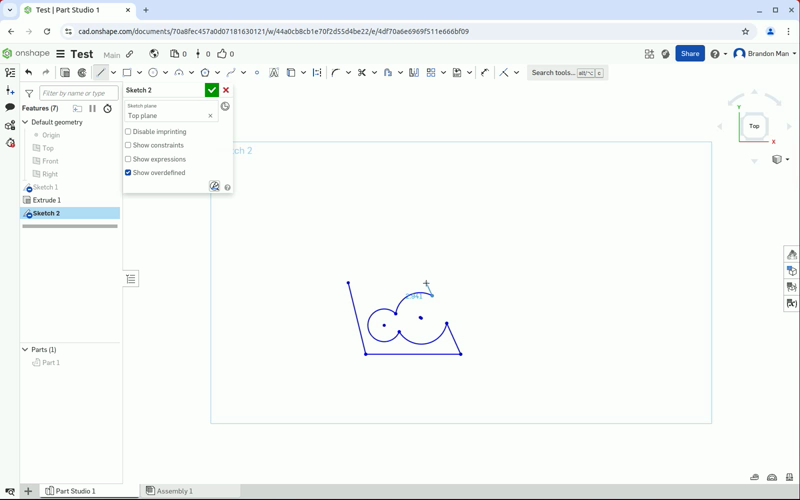
key_down(shift)
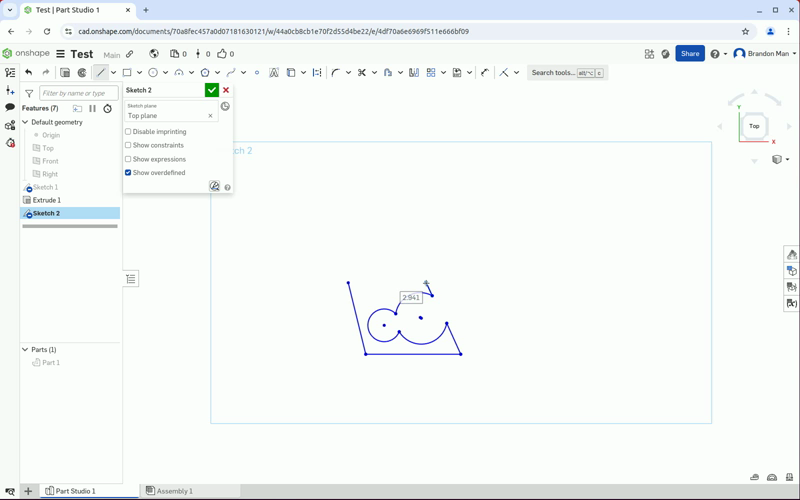
mouse_move(348, 282)
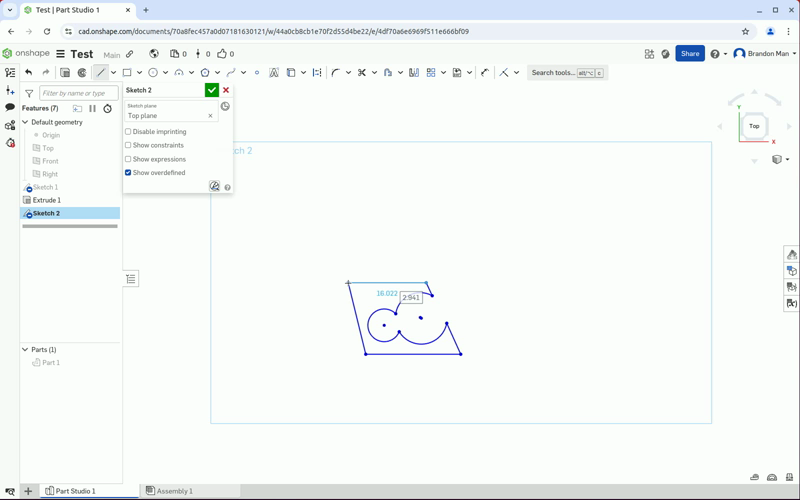
key_up(shift)
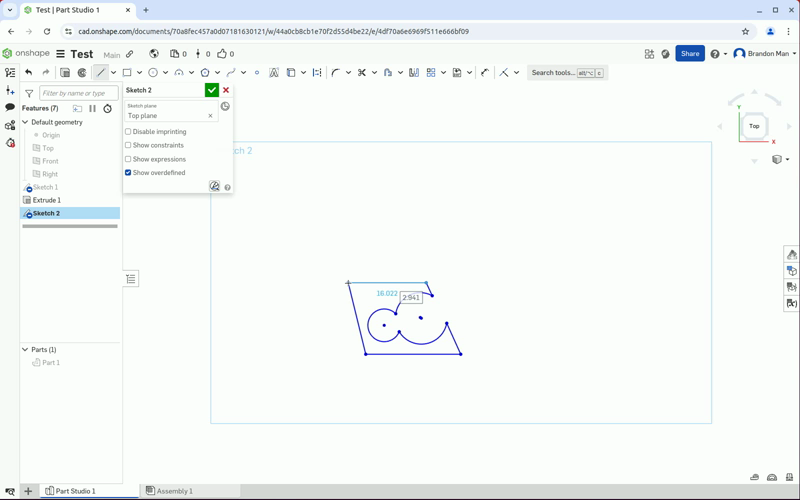
click(348, 282)
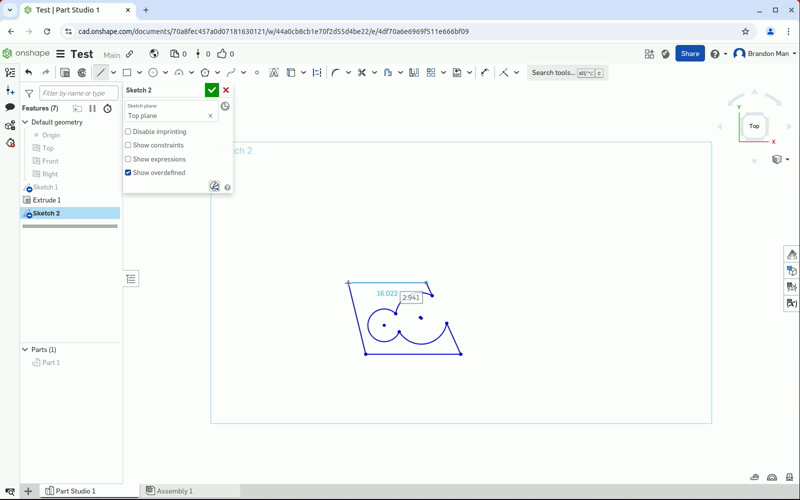
key(esc)
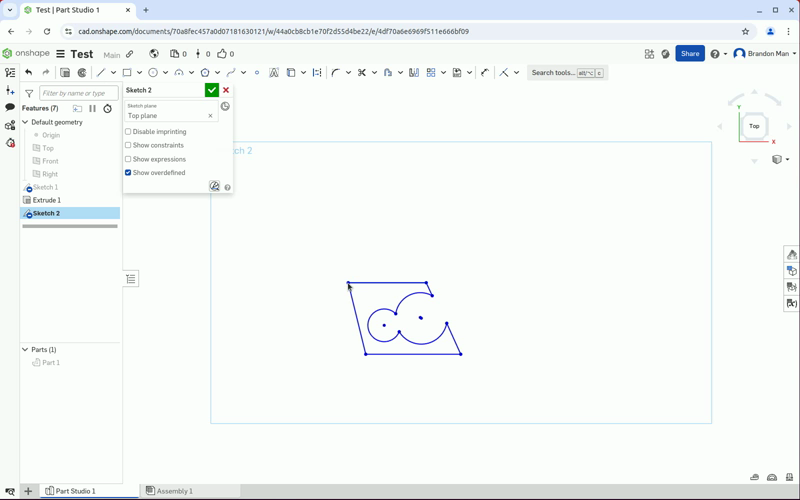
mouse_move(420, 322)
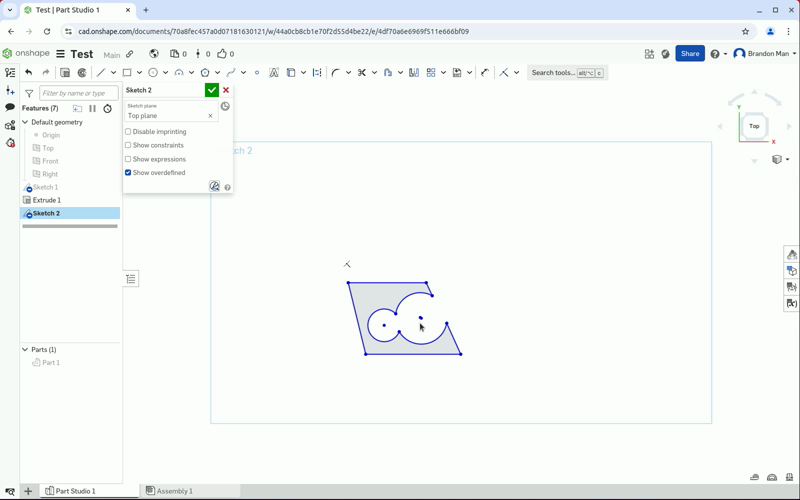
click(420, 322)
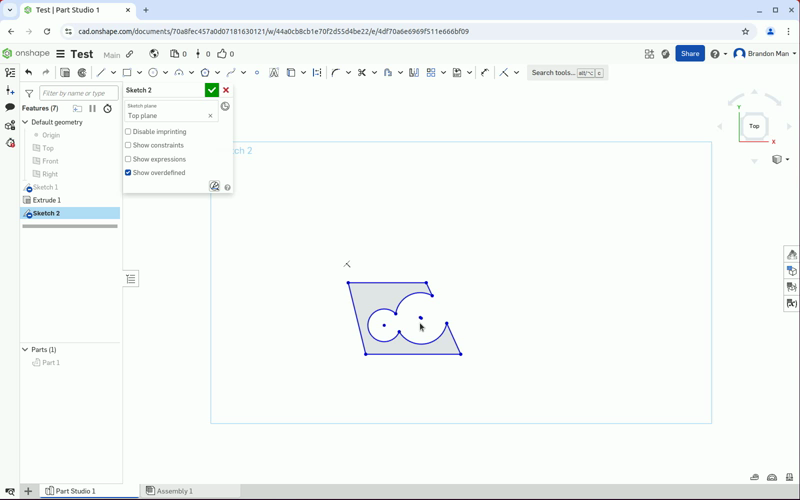
mouse_move(73, 352)
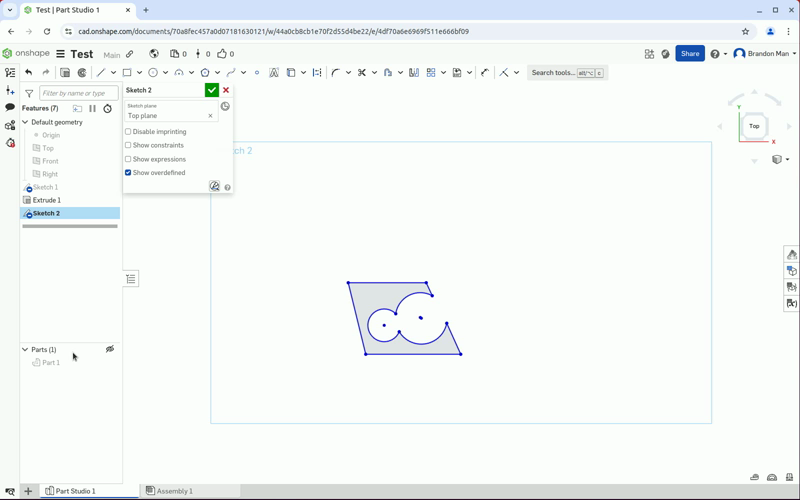
key(shift+y)
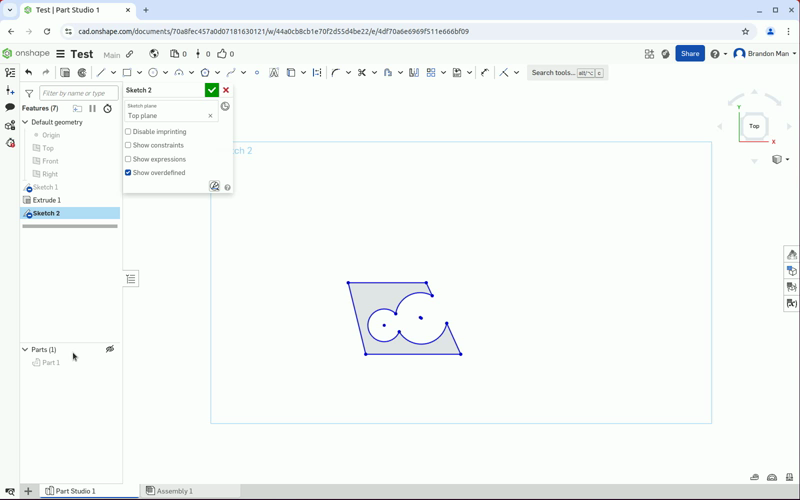
key(shift+e)
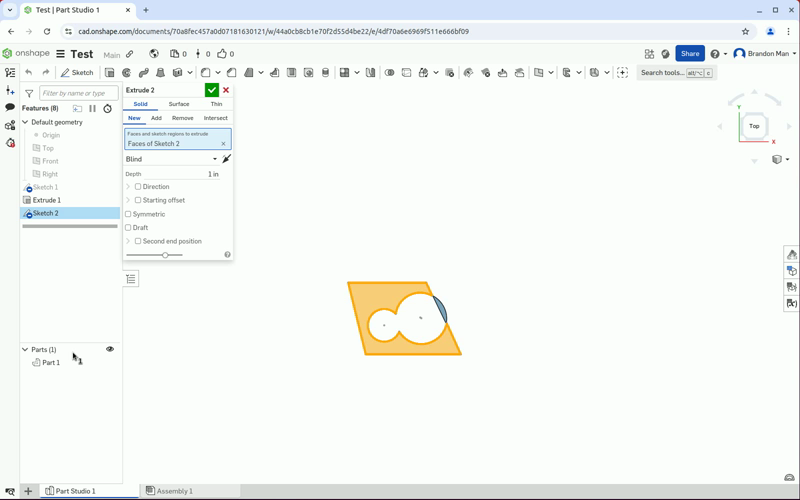
mouse_move(143, 106)
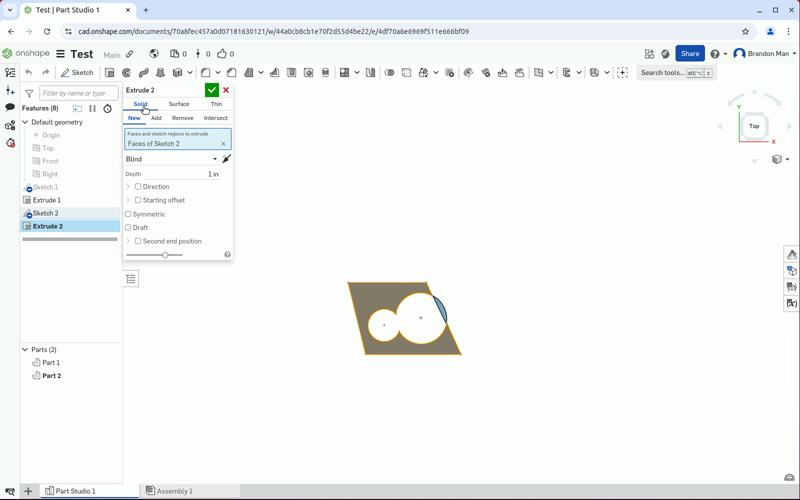
click(143, 106)
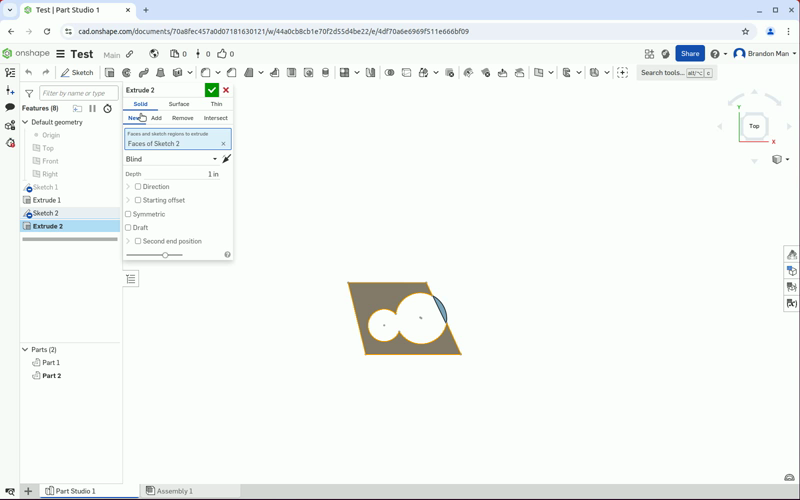
mouse_move(137, 120)
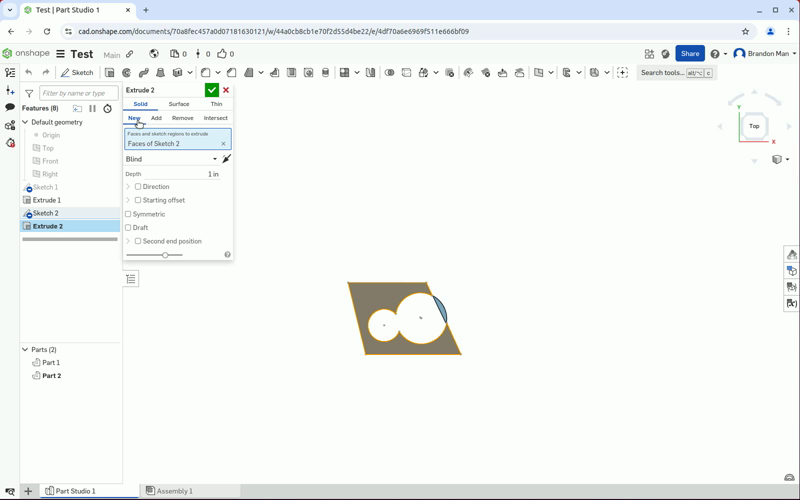
click(137, 120)
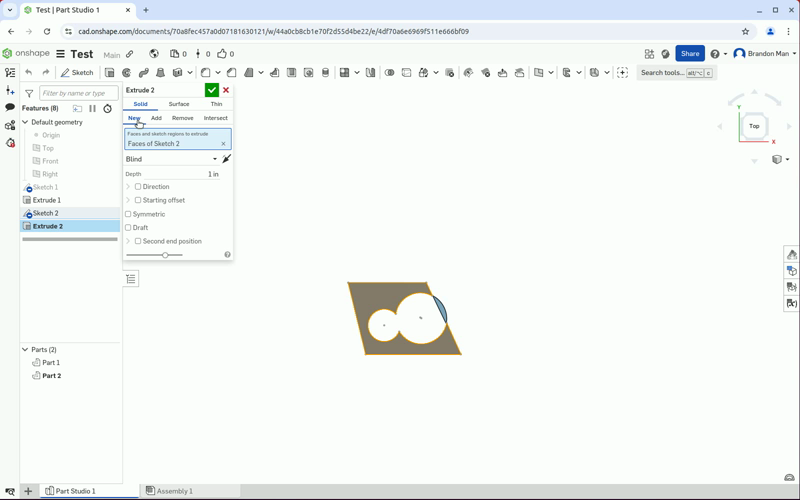
key(tab, 4)
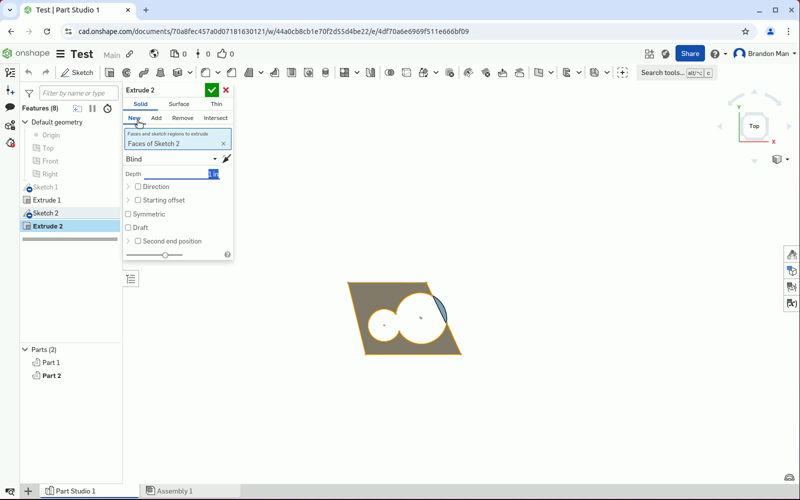
text(4.333)
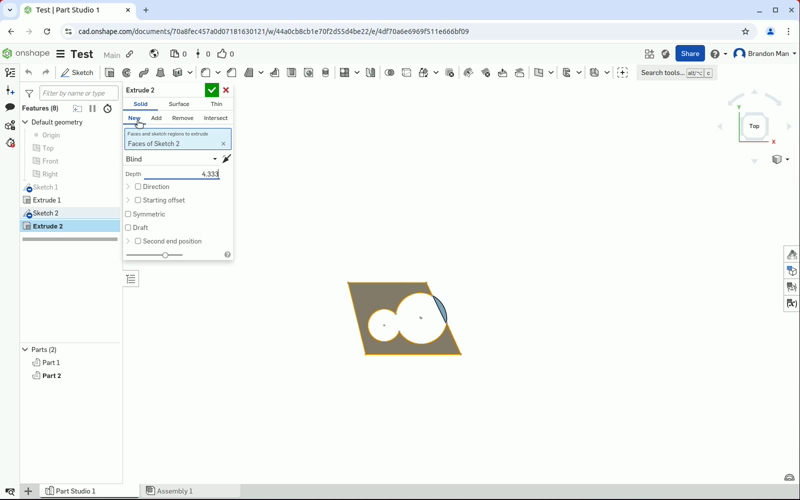
key(enter)
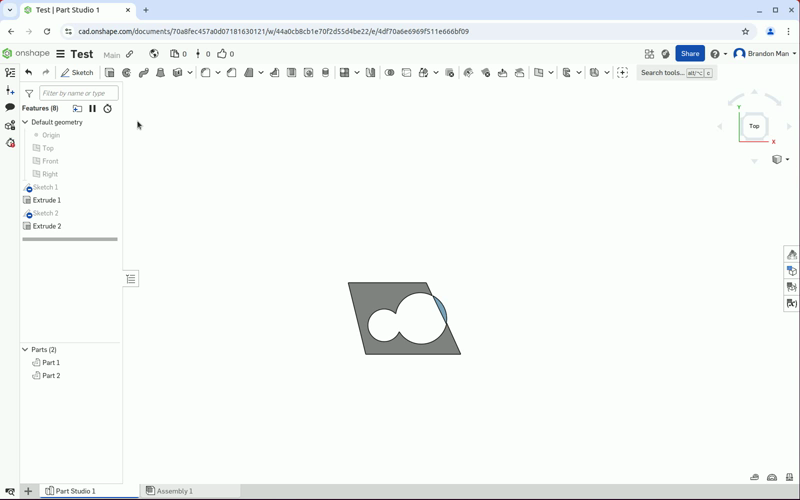
key(shift+h)
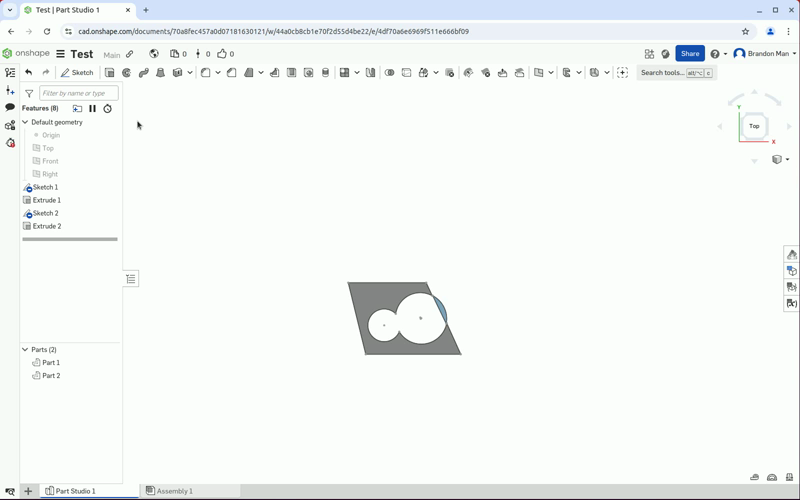
key(shift+h)
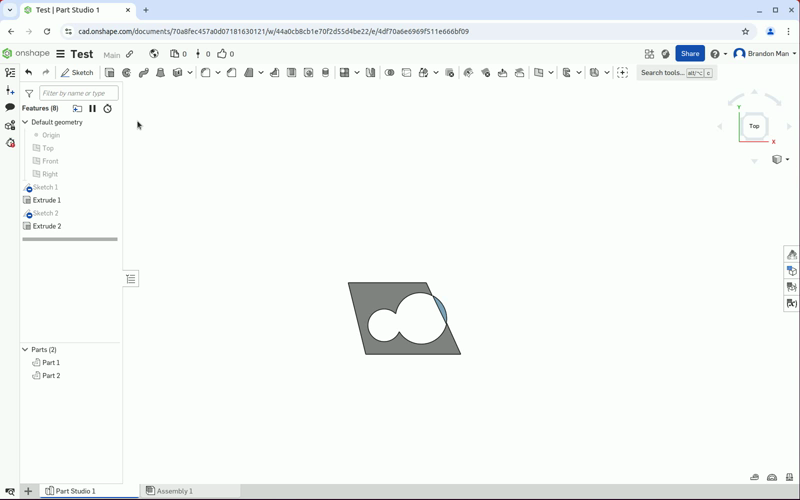
mouse_move(73, 189)
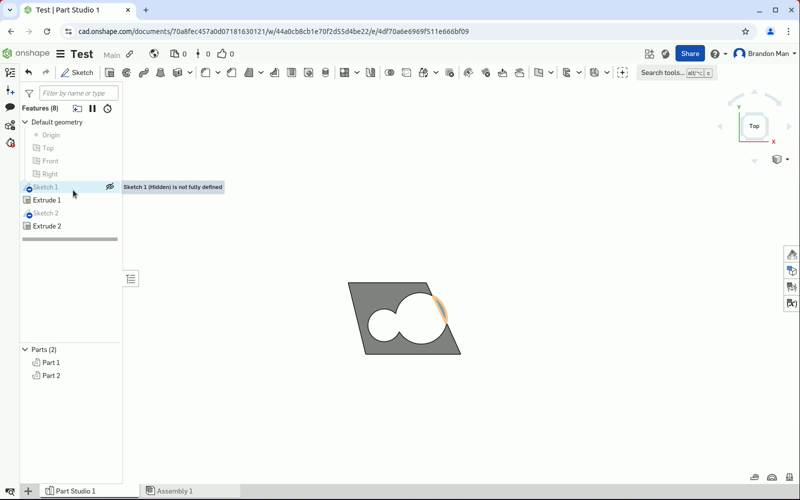
click(73, 189)
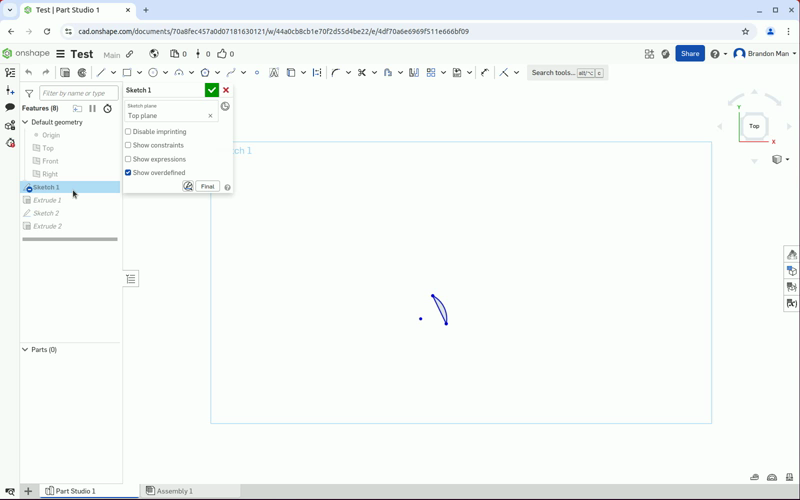
mouse_move(229, 92)
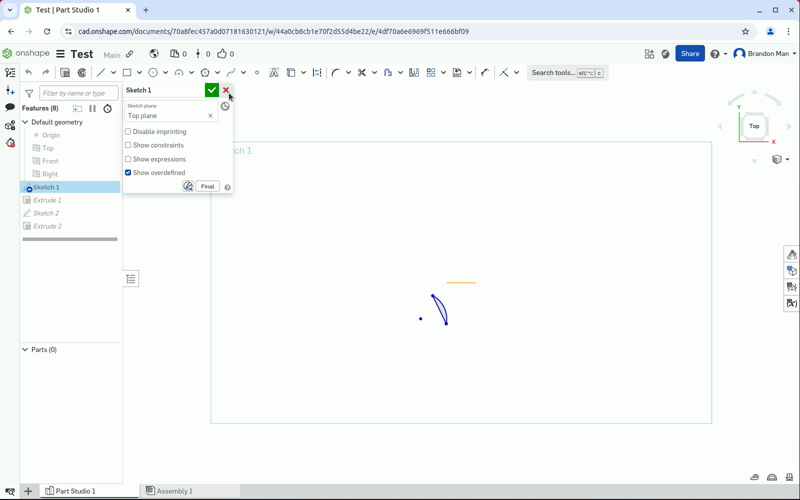
click(229, 92)
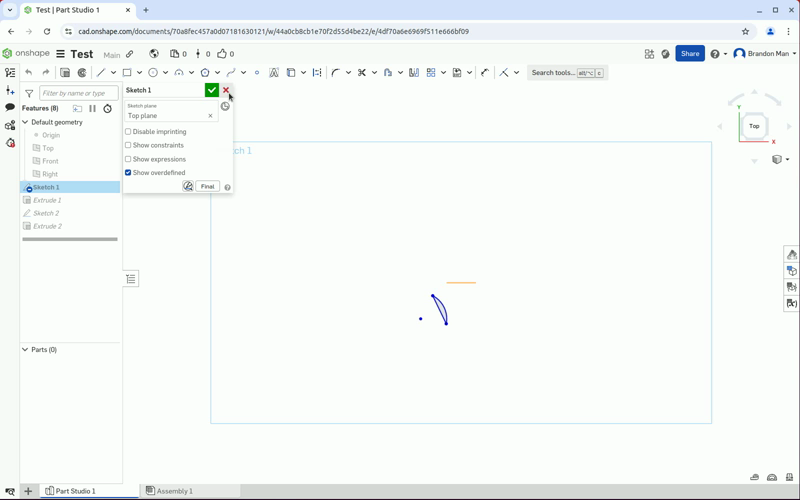
key(shift+s)
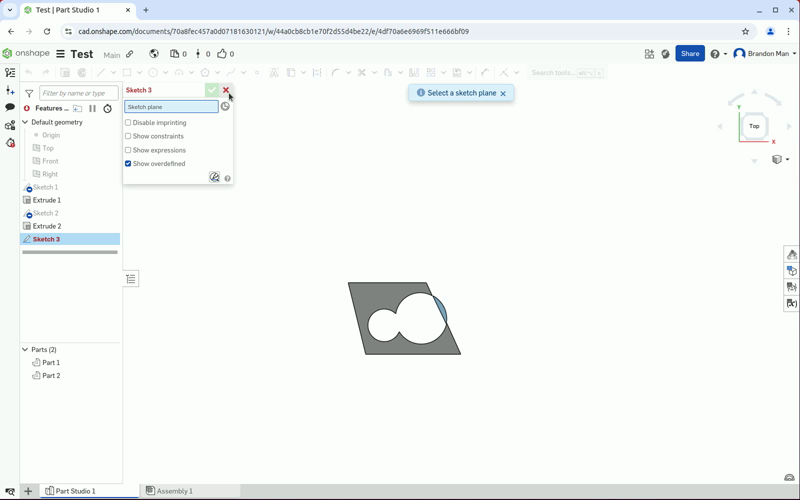
mouse_move(73, 150)
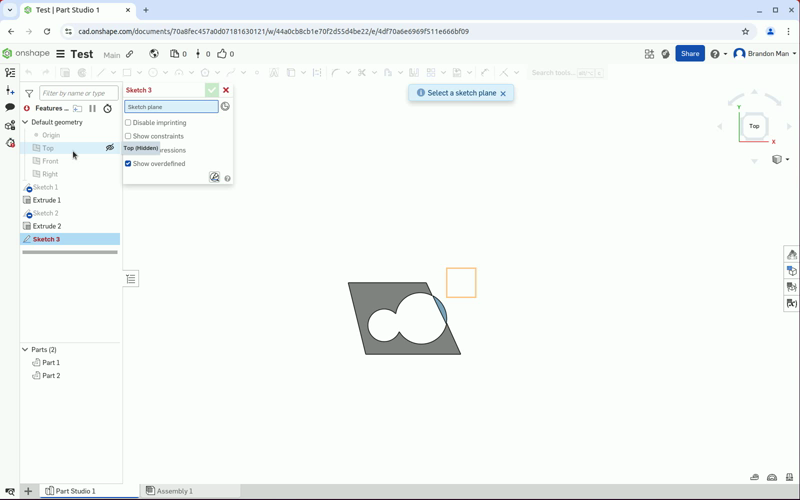
click(73, 150)
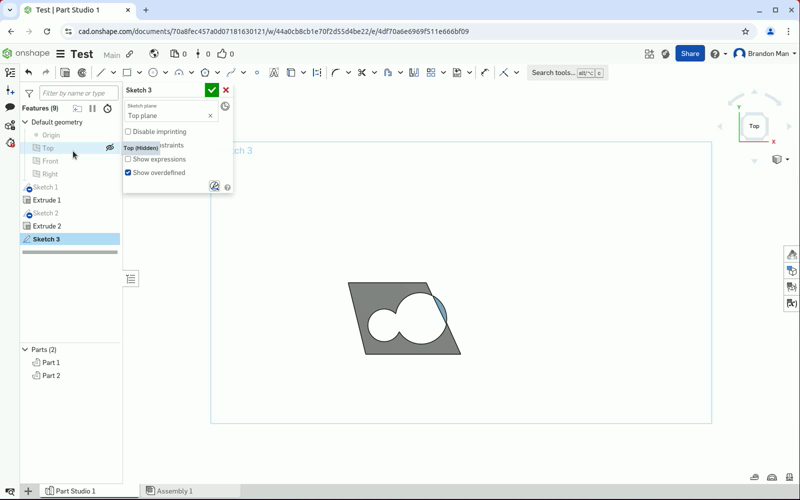
mouse_move(73, 352)
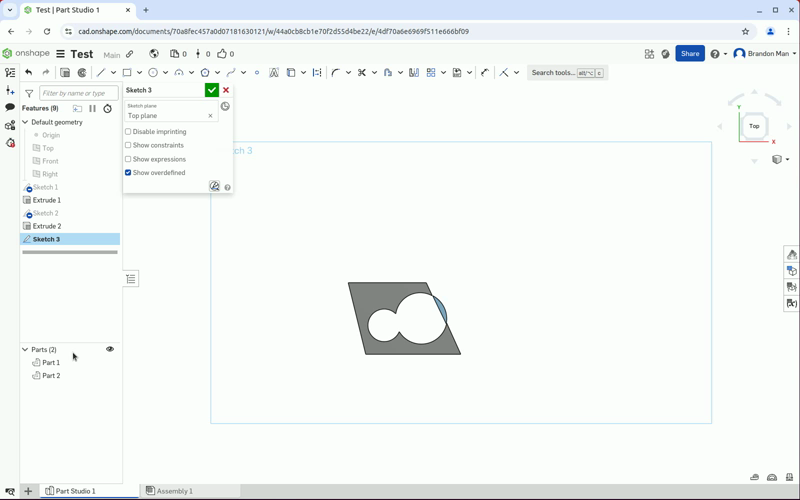
key(y)
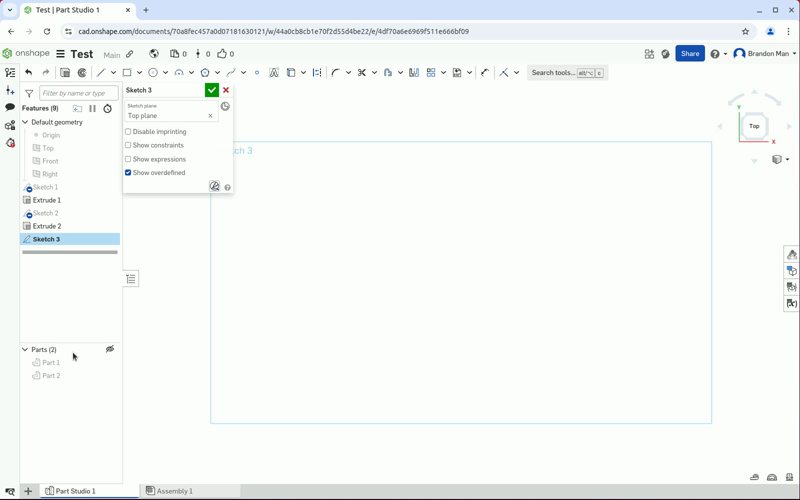
key(a)
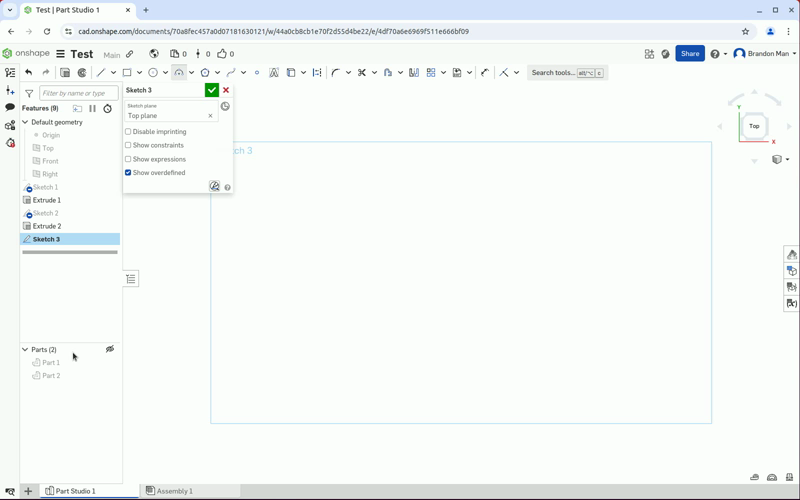
key_down(shift)
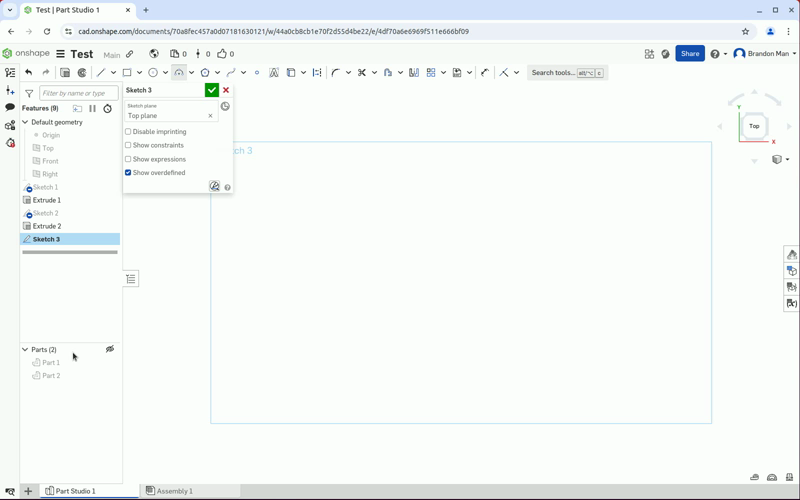
mouse_move(396, 313)
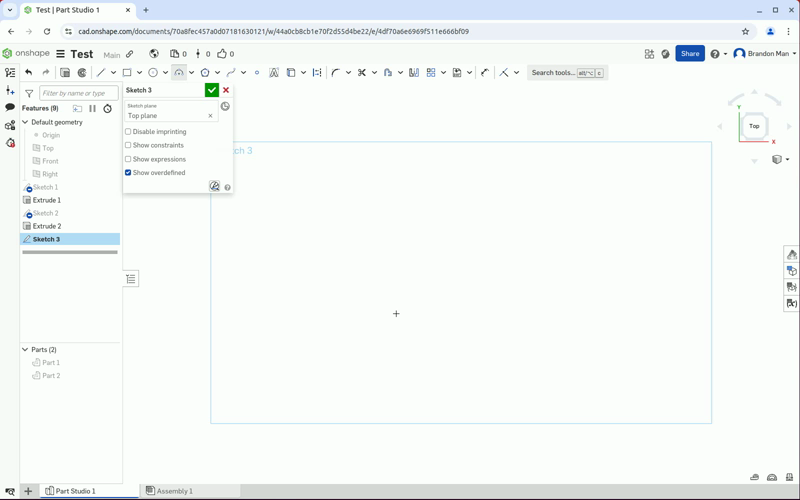
click(396, 313)
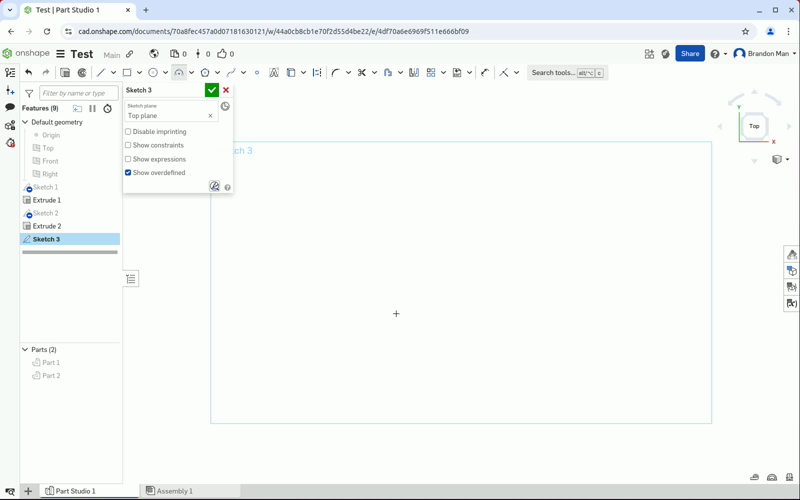
key_up(shift)
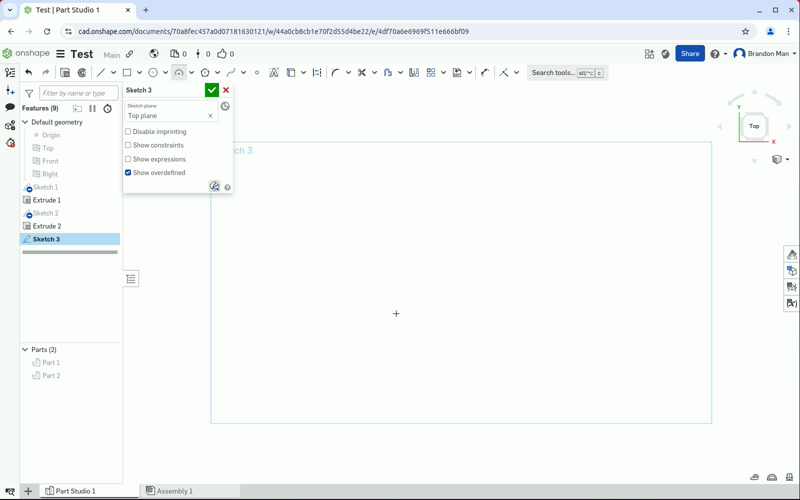
key_down(shift)
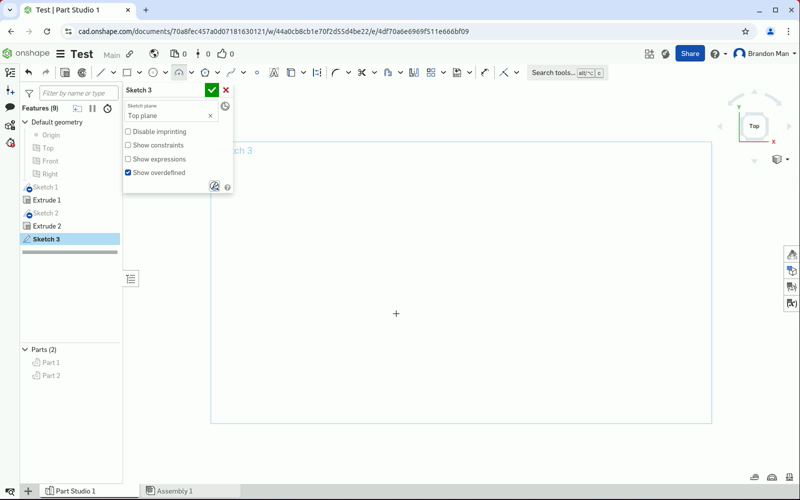
mouse_move(399, 332)
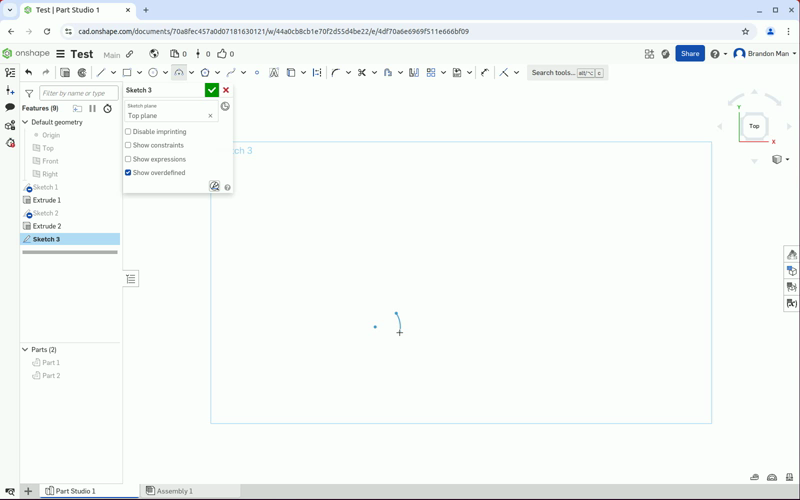
click(399, 332)
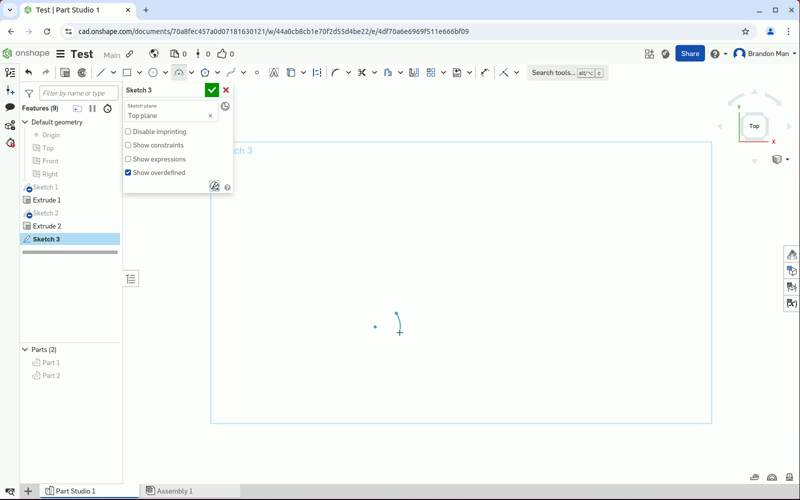
mouse_move(400, 322)
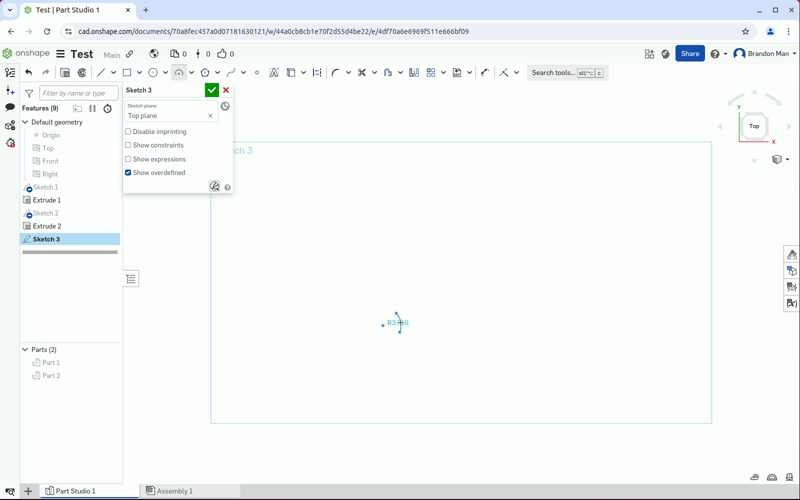
click(400, 322)
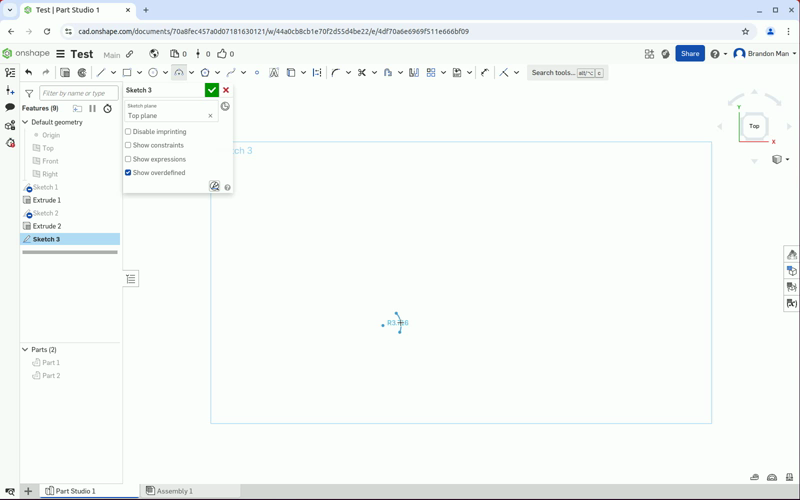
key_up(shift)
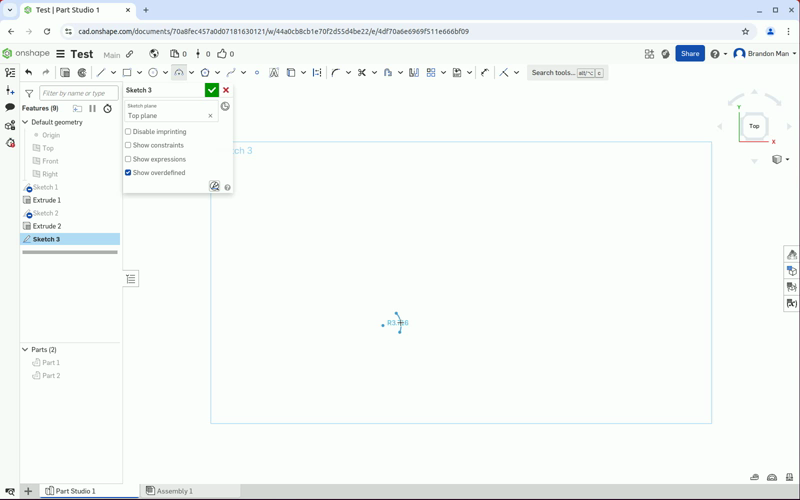
mouse_move(399, 332)
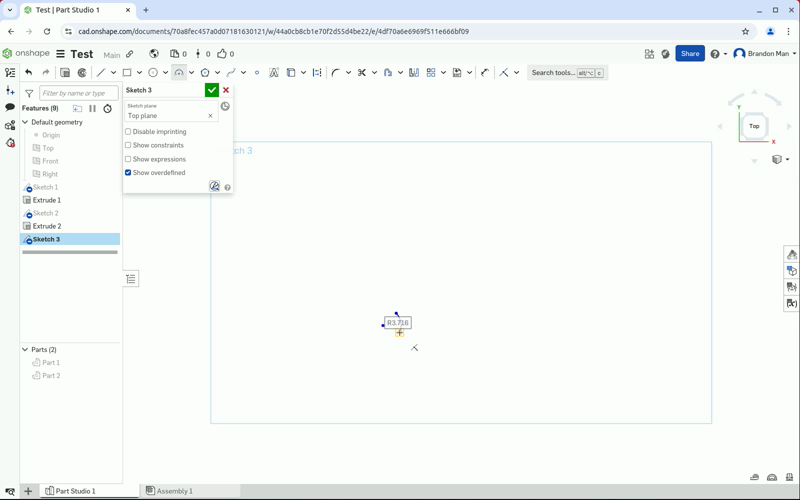
click(399, 332)
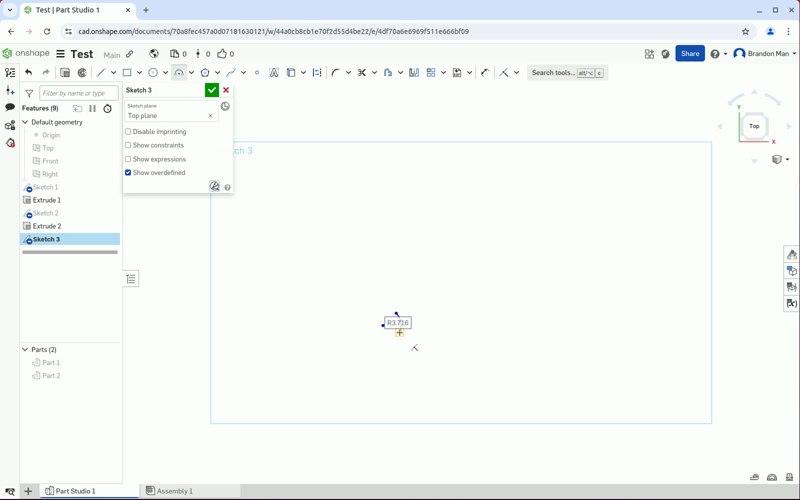
key_down(shift)
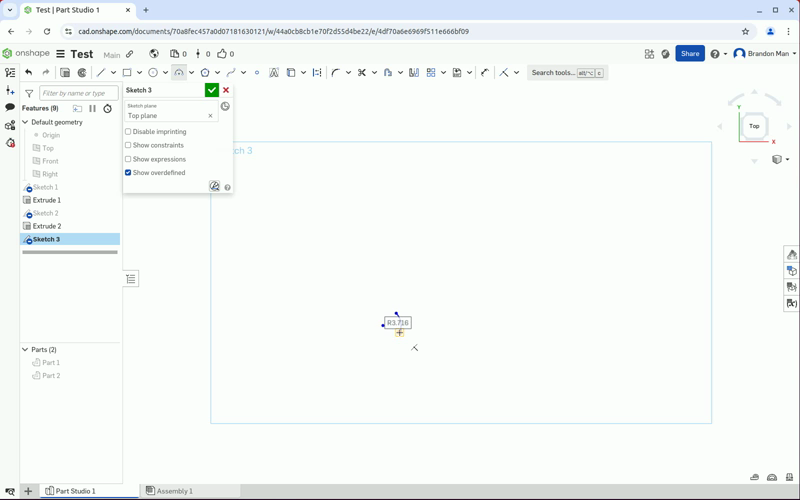
mouse_move(447, 323)
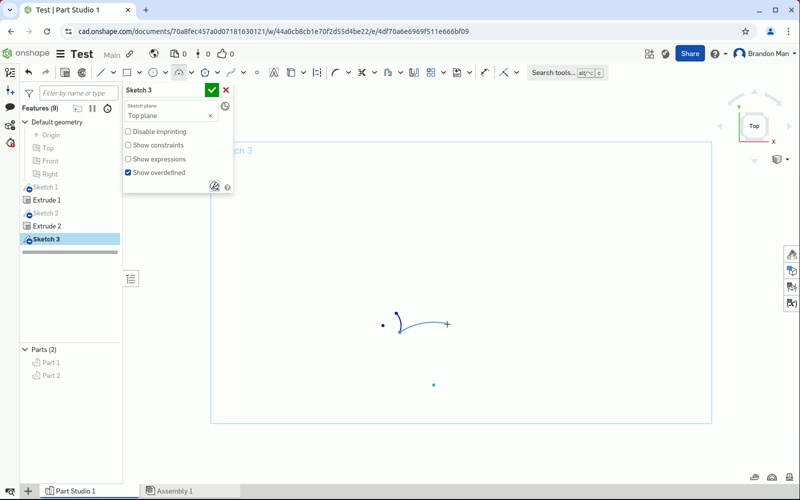
click(447, 323)
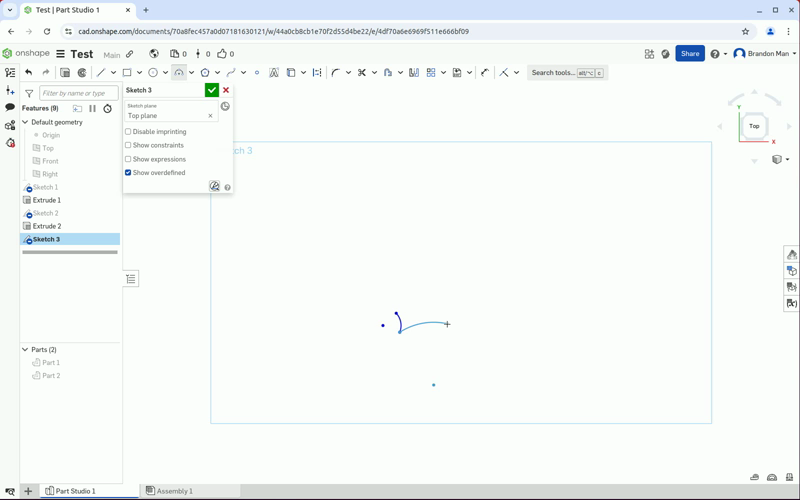
mouse_move(426, 344)
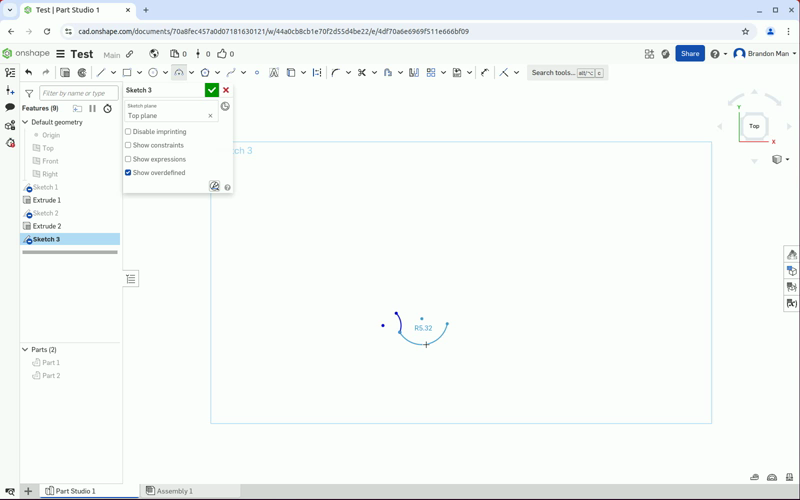
click(426, 344)
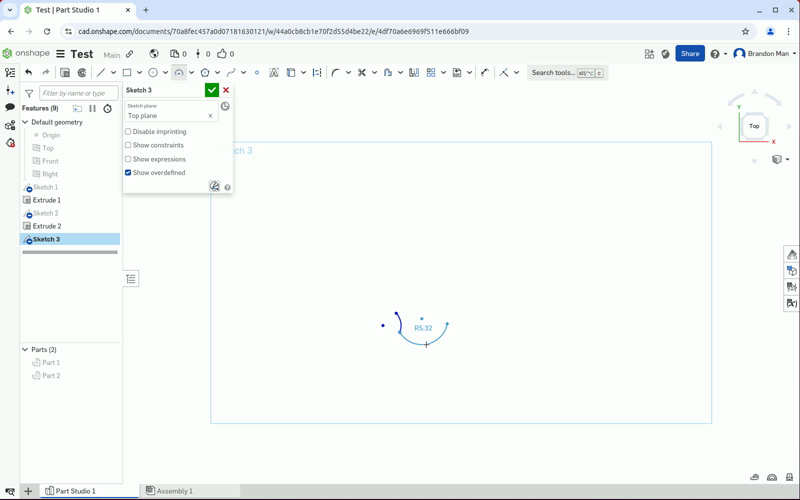
key_up(shift)
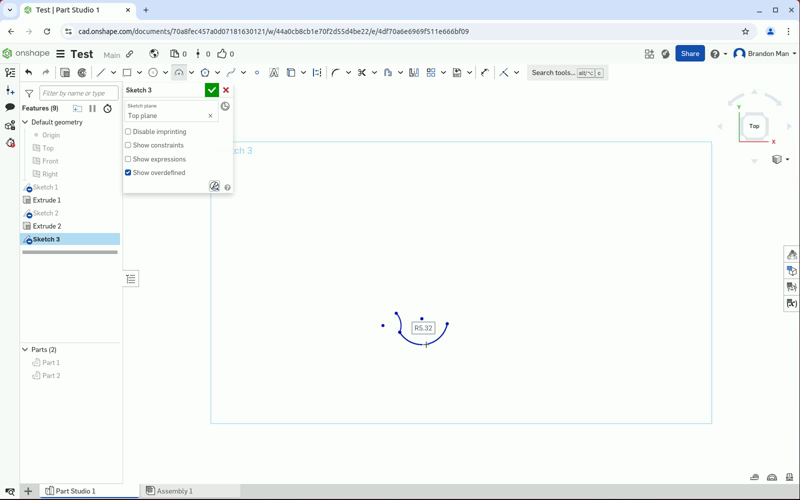
key(esc)
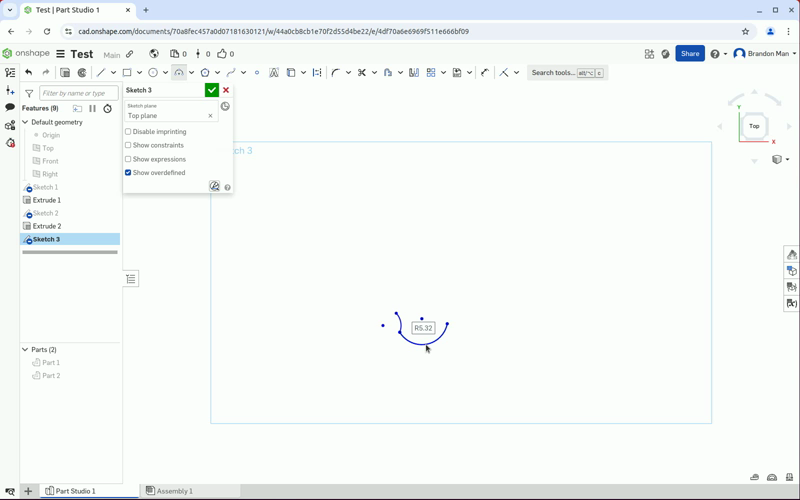
key(l)
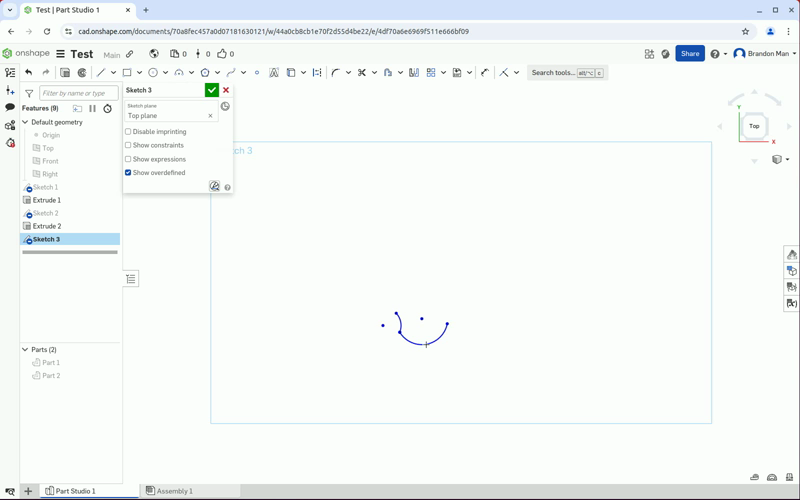
mouse_move(447, 323)
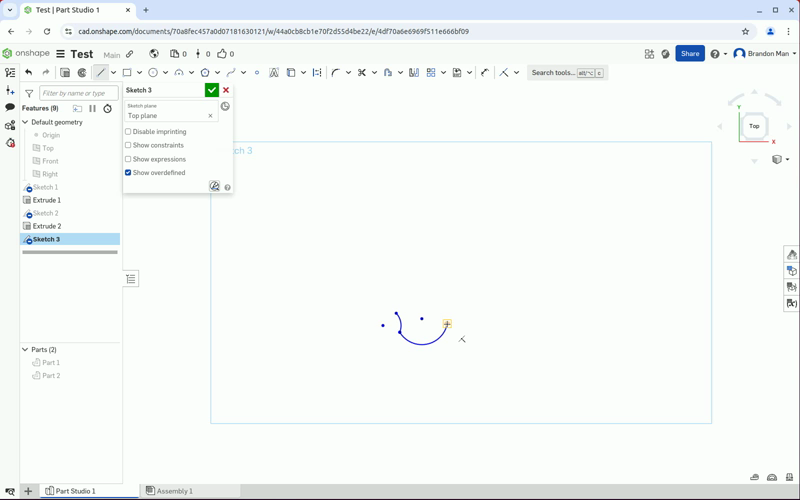
click(447, 323)
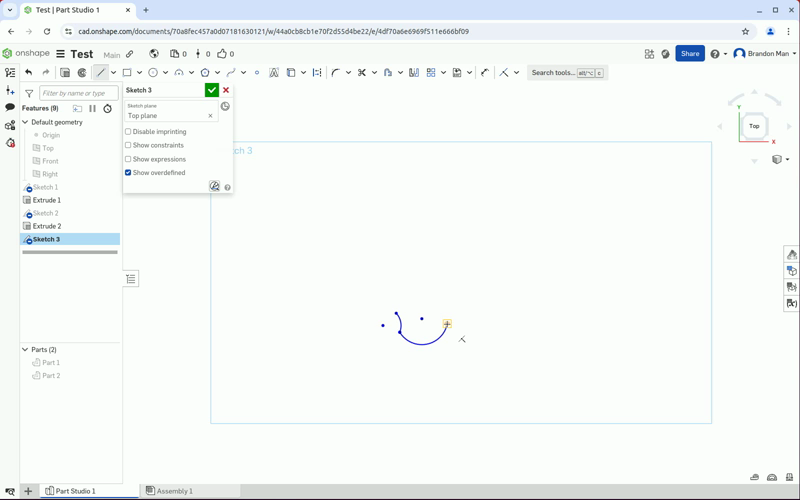
key_down(shift)
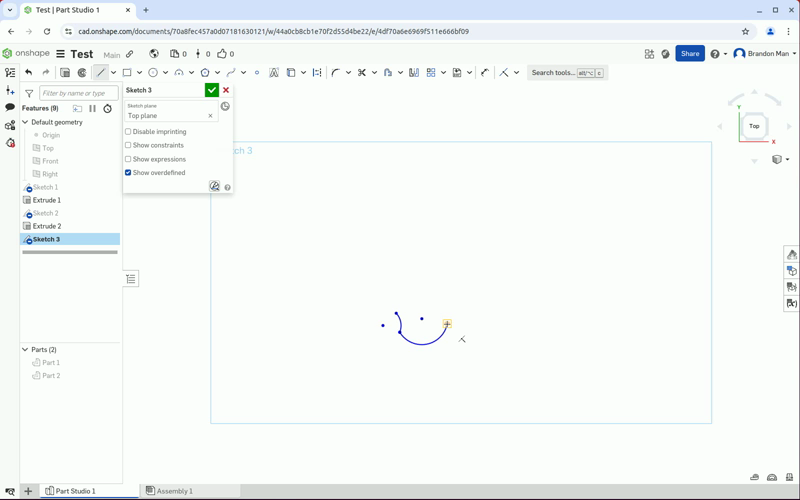
mouse_move(477, 323)
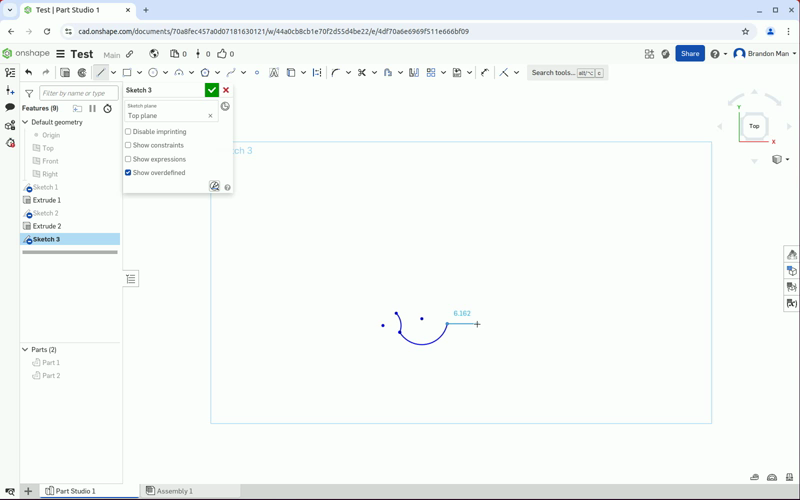
mouse_move(433, 295)
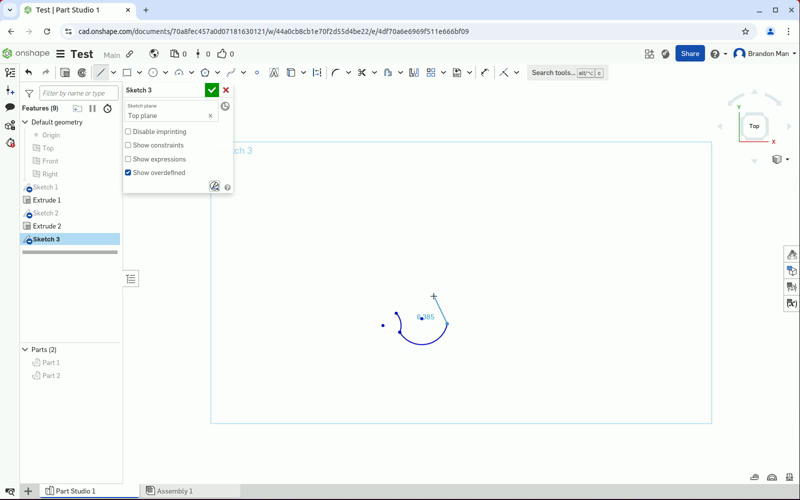
click(433, 295)
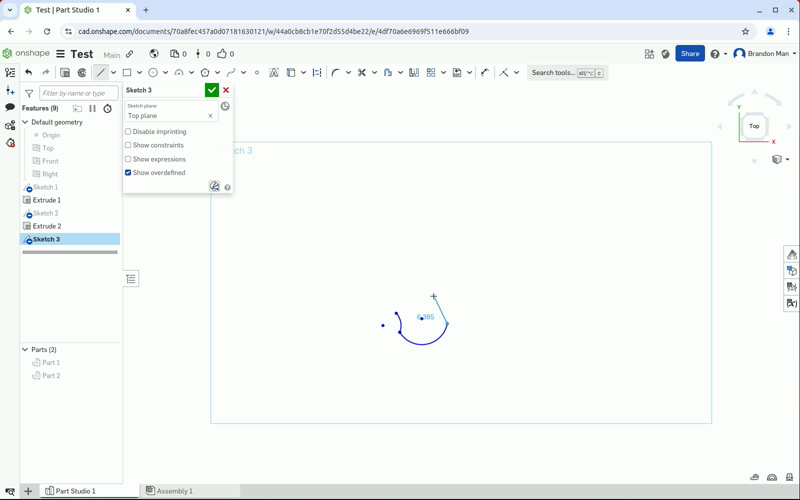
key_up(shift)
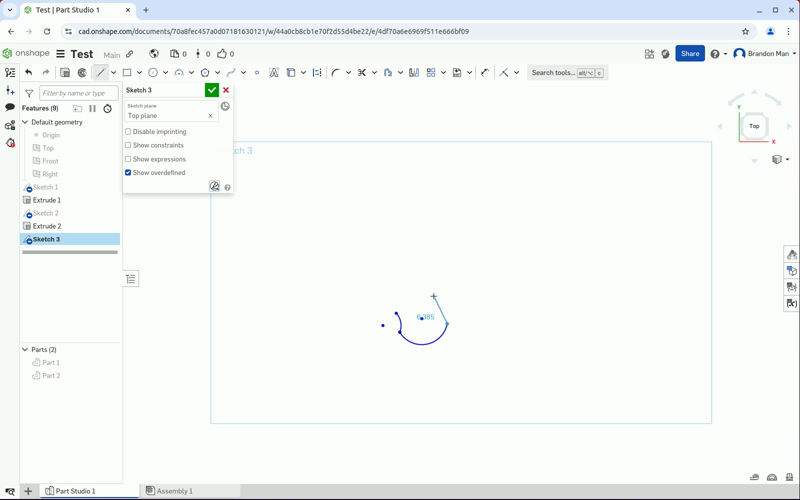
key(esc)
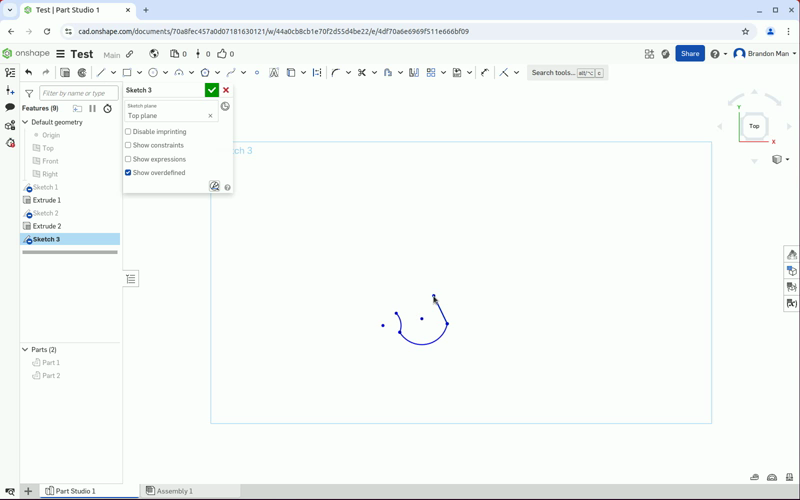
key(a)
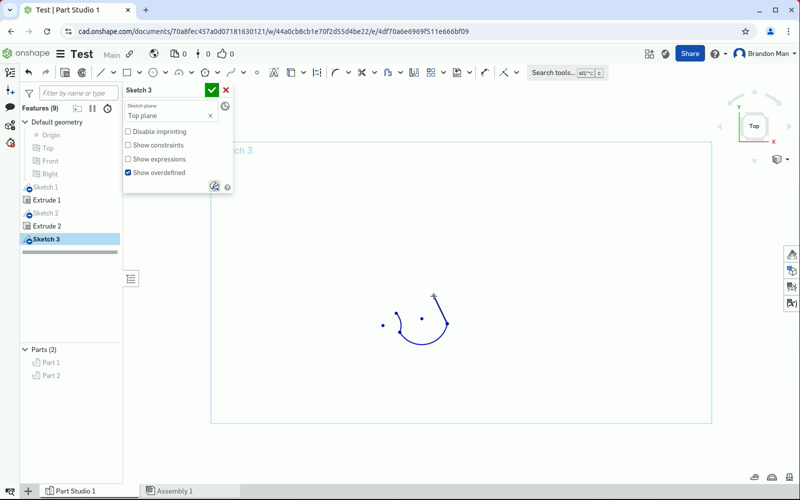
mouse_move(433, 295)
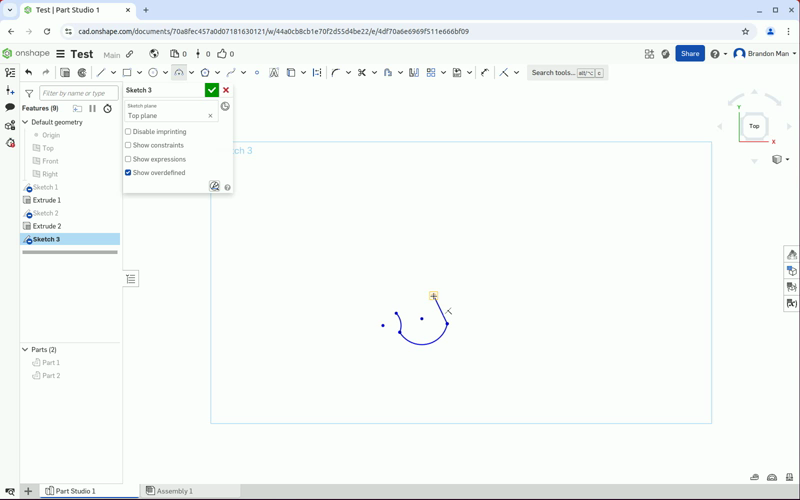
click(433, 295)
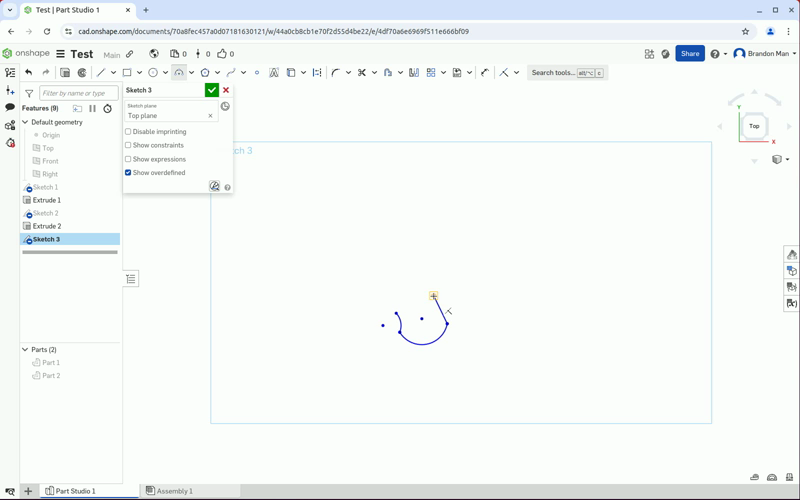
mouse_move(396, 313)
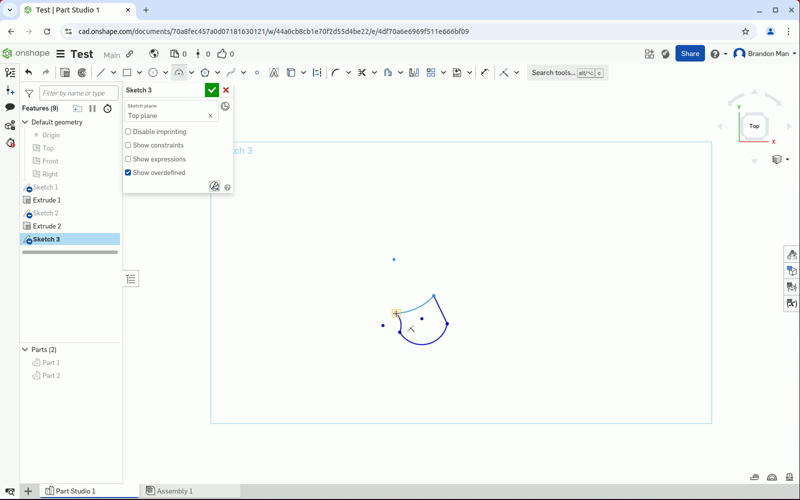
click(396, 313)
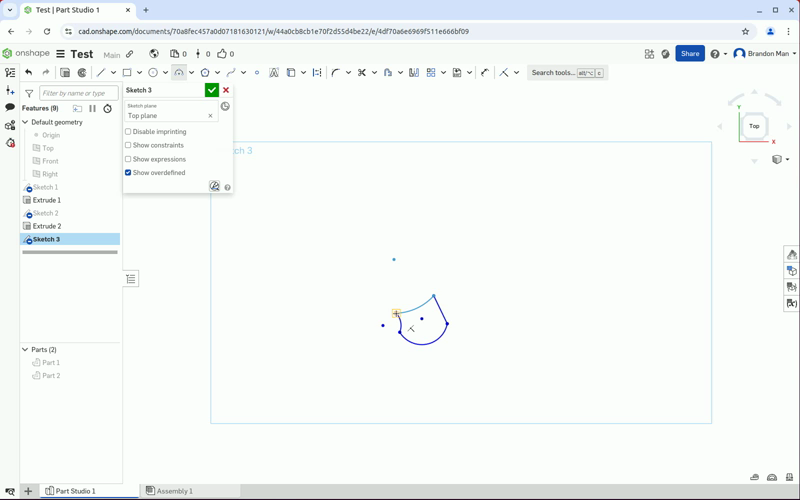
key_down(shift)
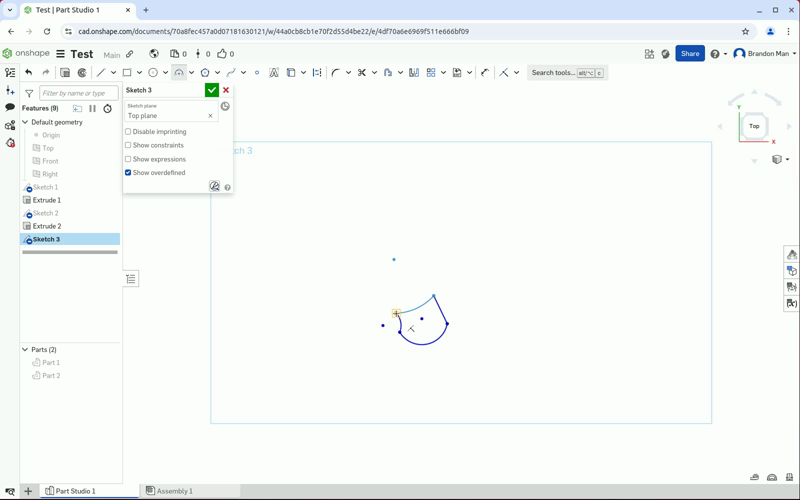
mouse_move(410, 294)
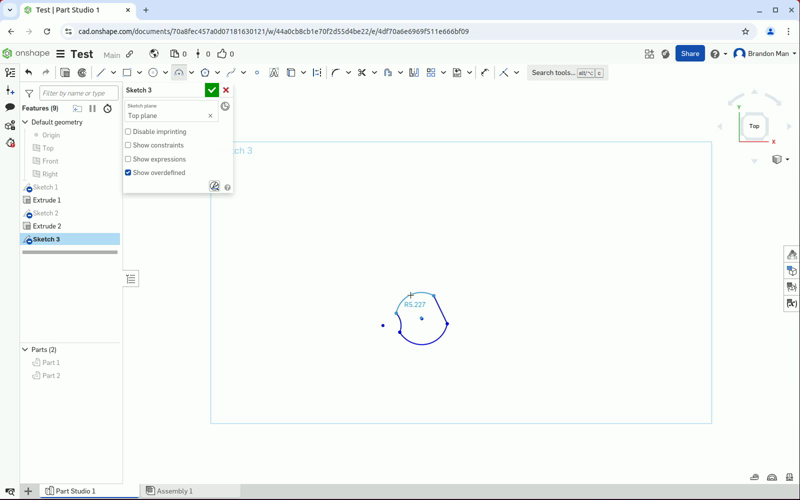
click(410, 294)
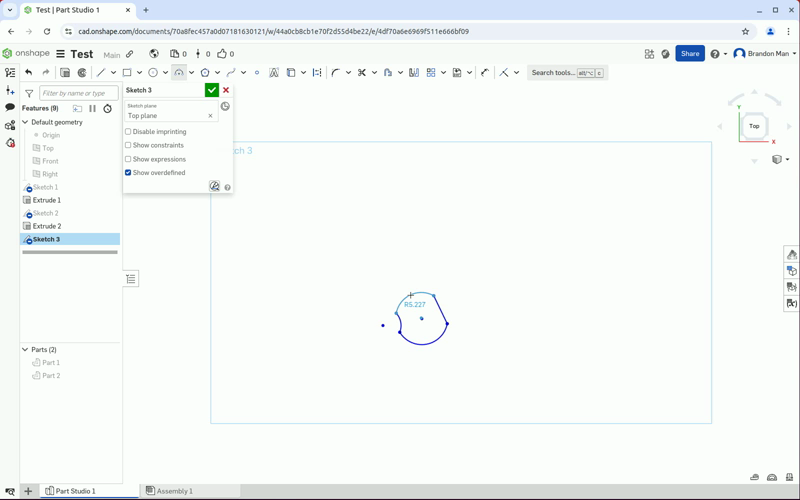
key_up(shift)
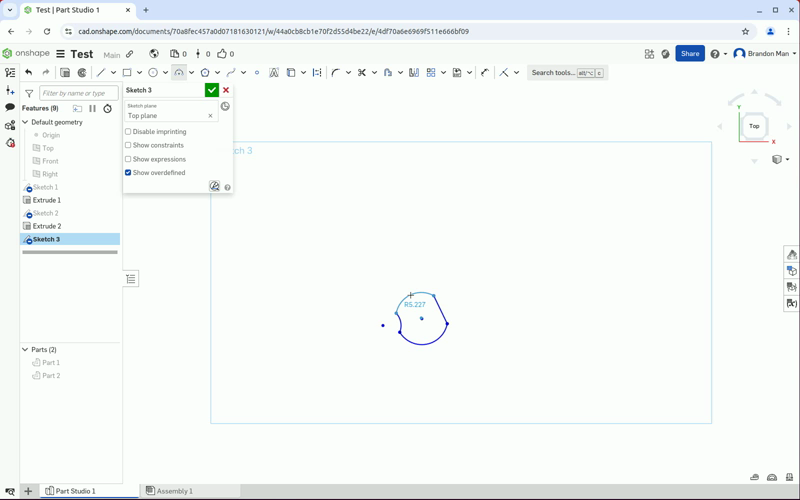
key(esc)
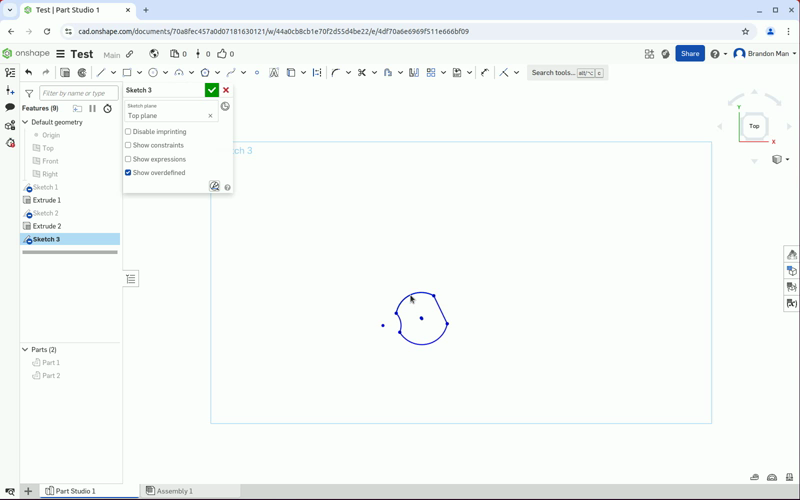
key(c)
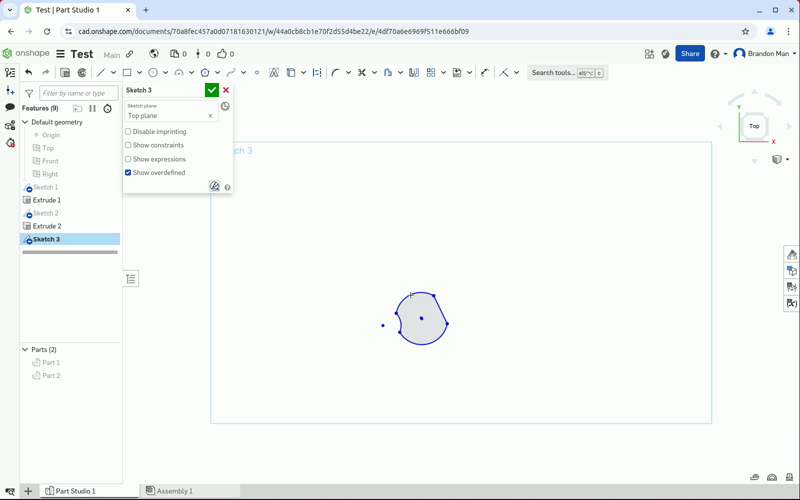
key_down(shift)
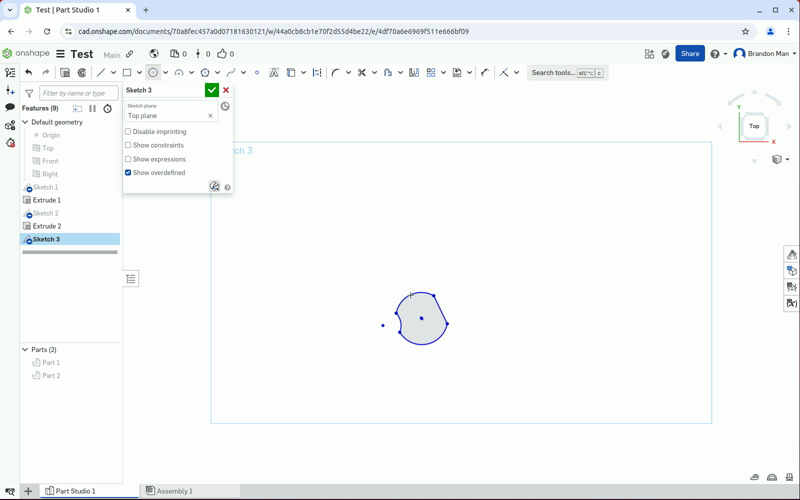
mouse_move(421, 318)
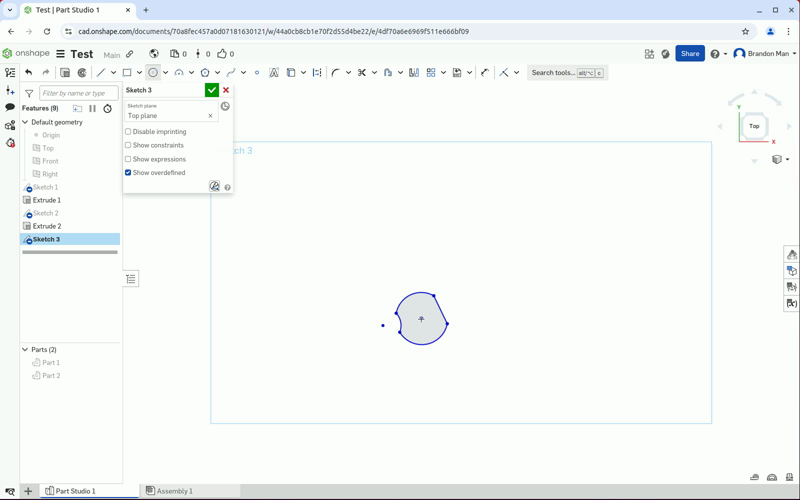
click(421, 318)
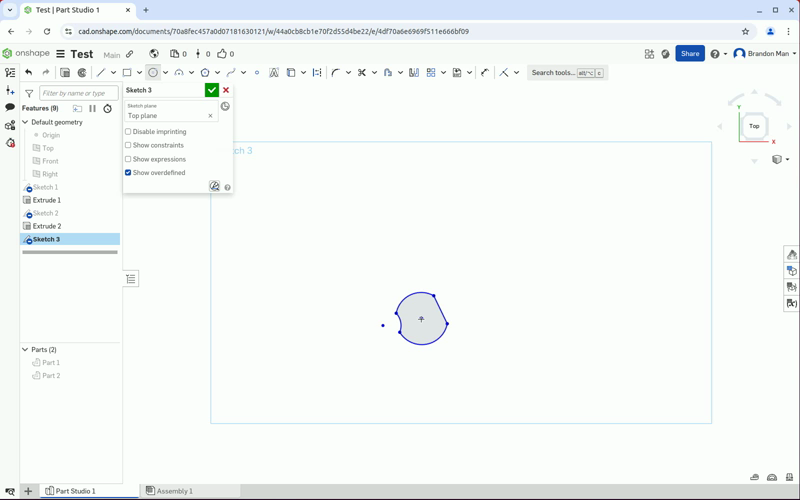
key_up(shift)
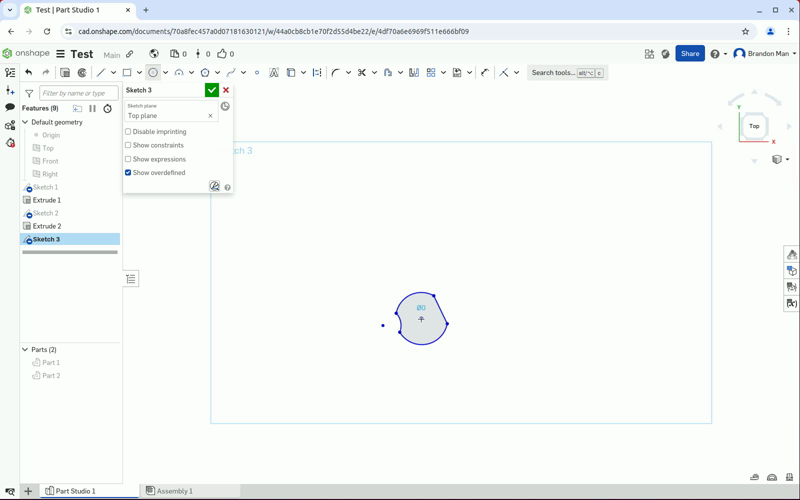
mouse_move(438, 318)
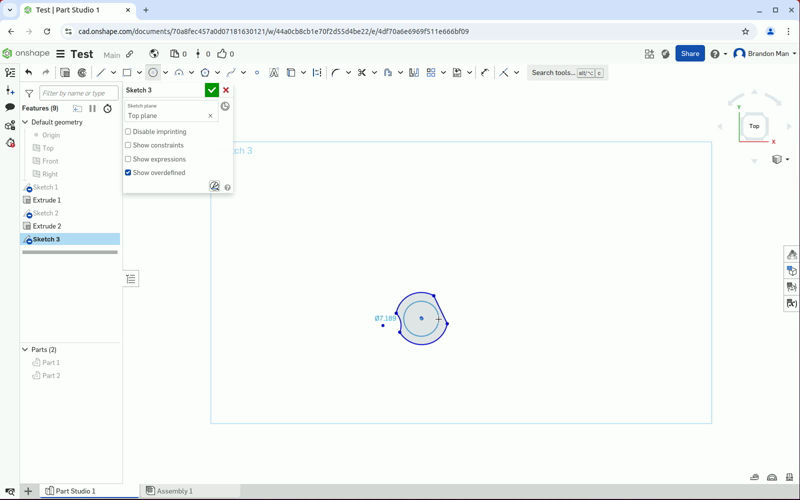
click(438, 318)
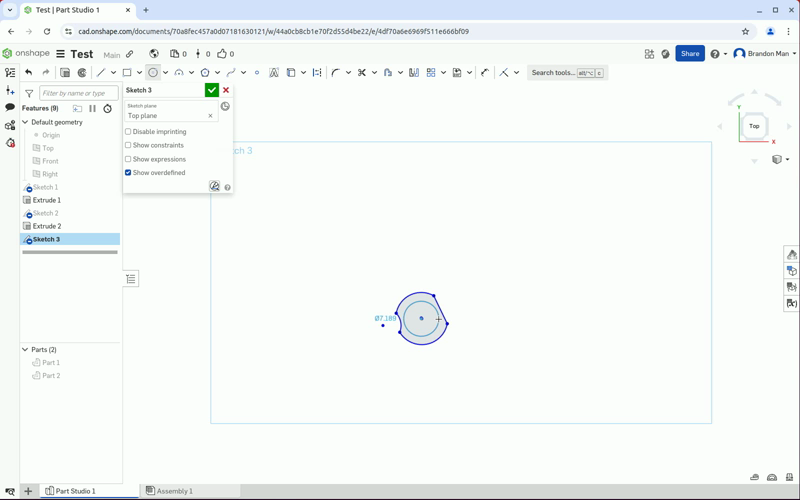
key(esc)
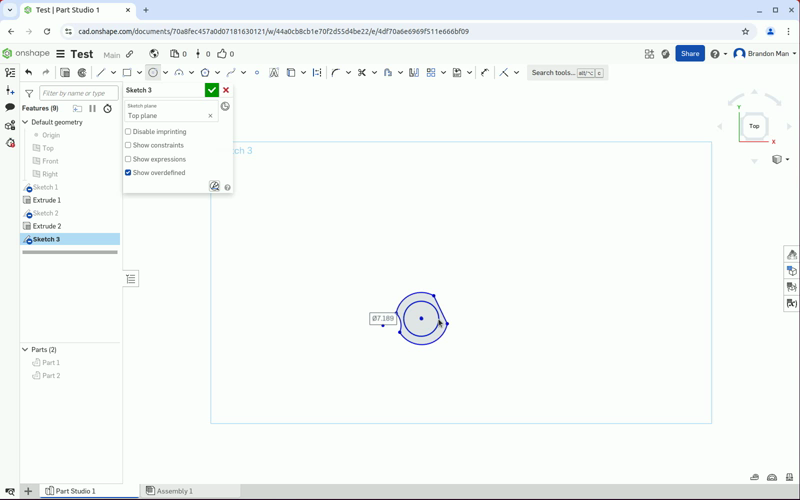
mouse_move(439, 331)
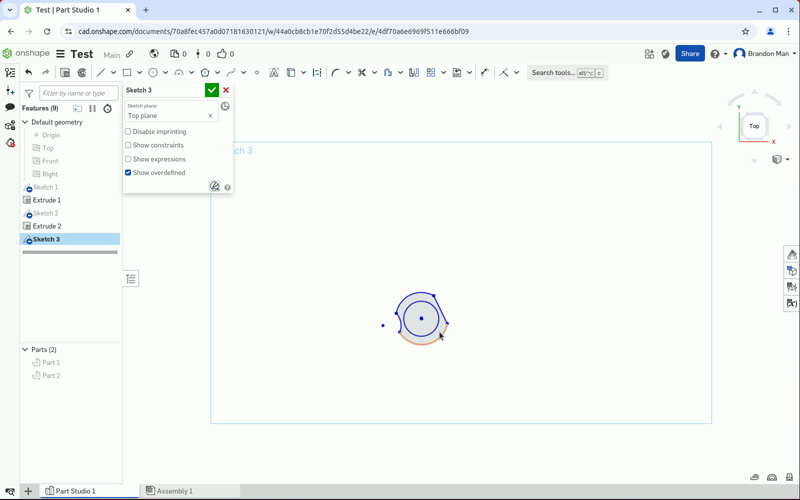
scroll(6)
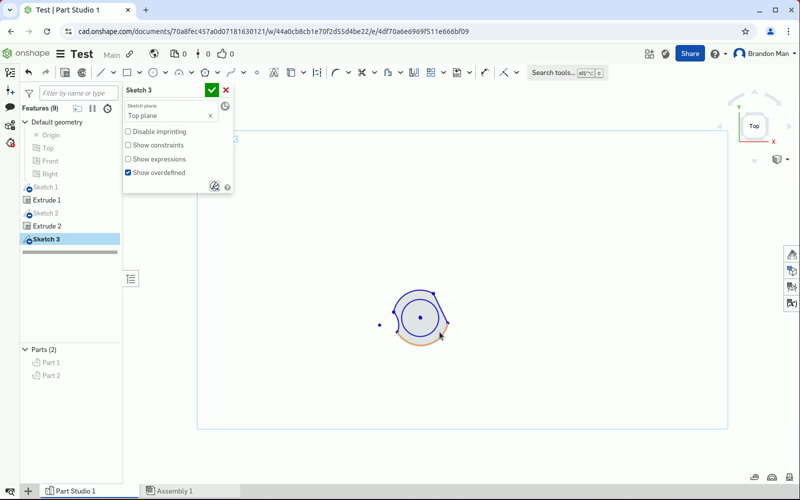
scroll(6)
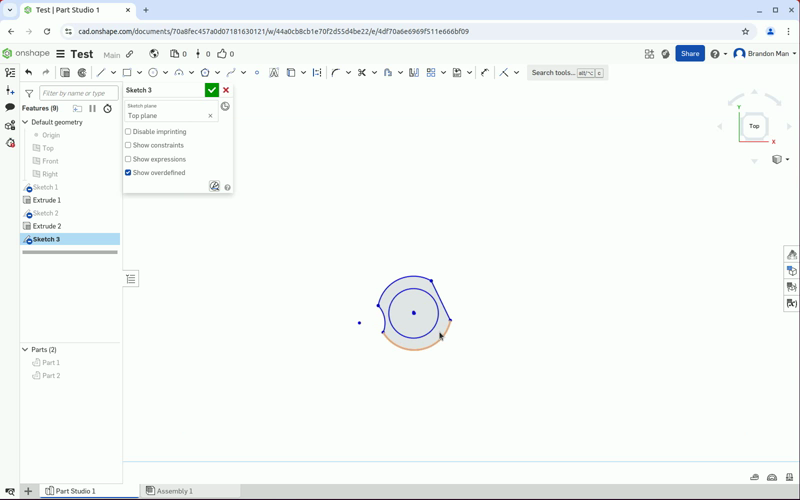
scroll(6)
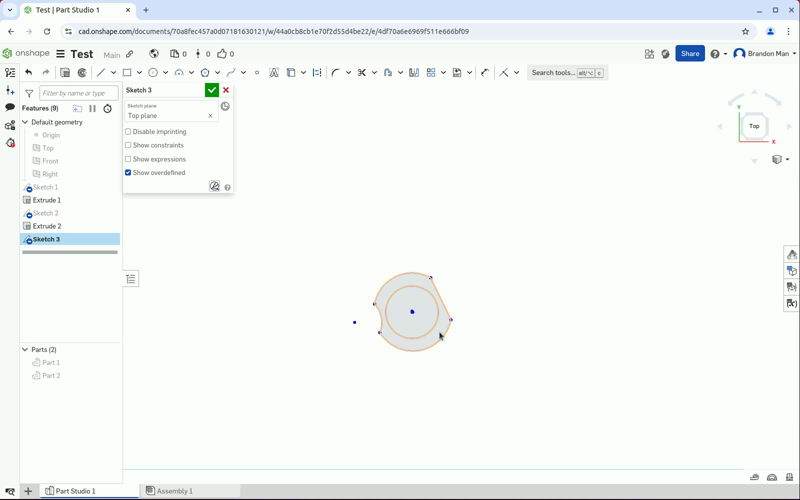
scroll(6)
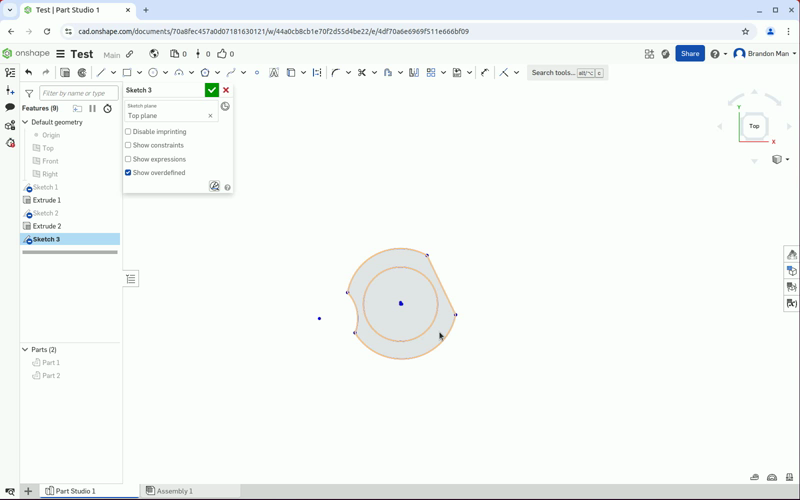
scroll(6)
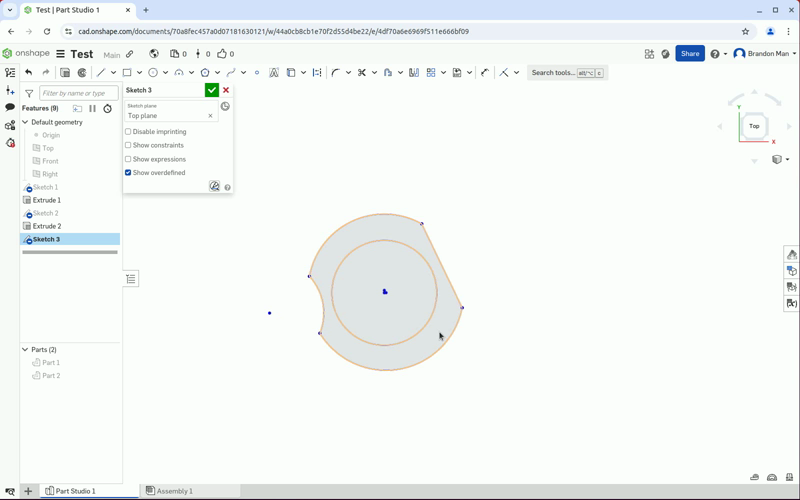
scroll(6)
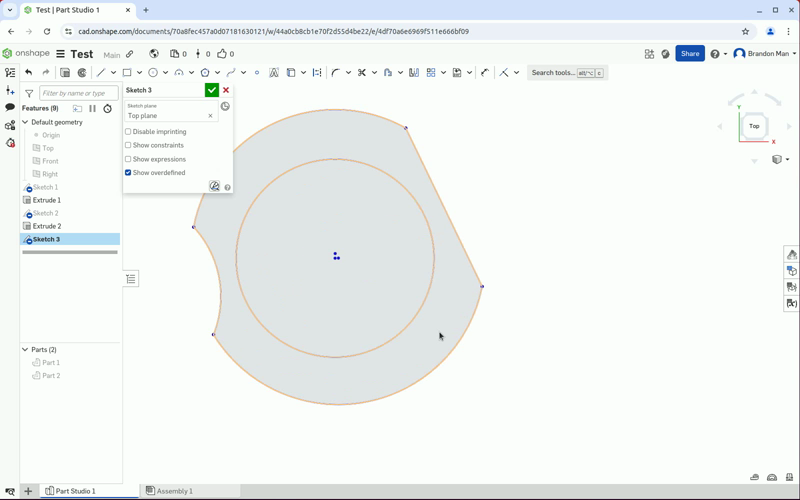
scroll(6)
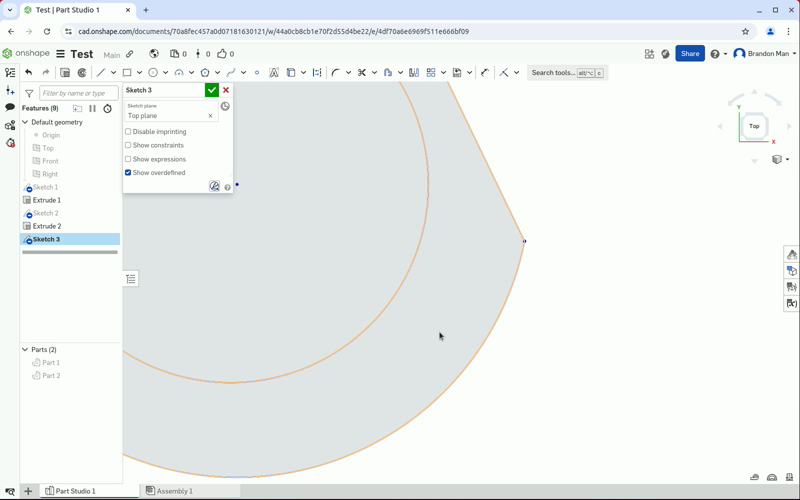
click(439, 331)
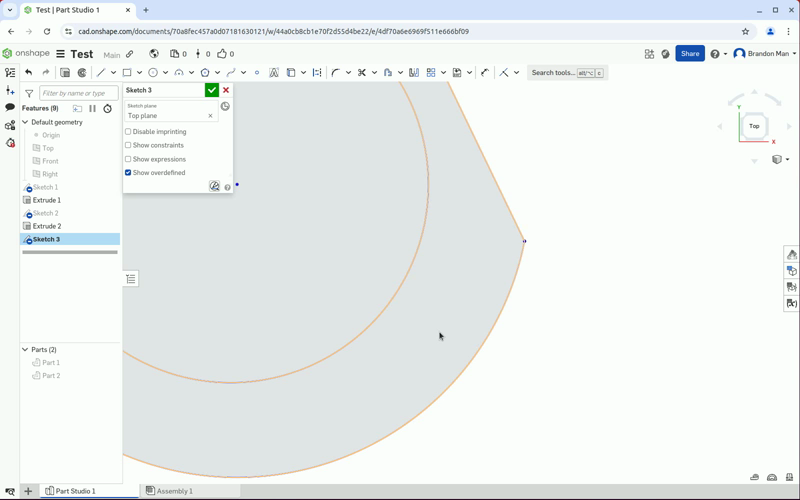
scroll(-6)
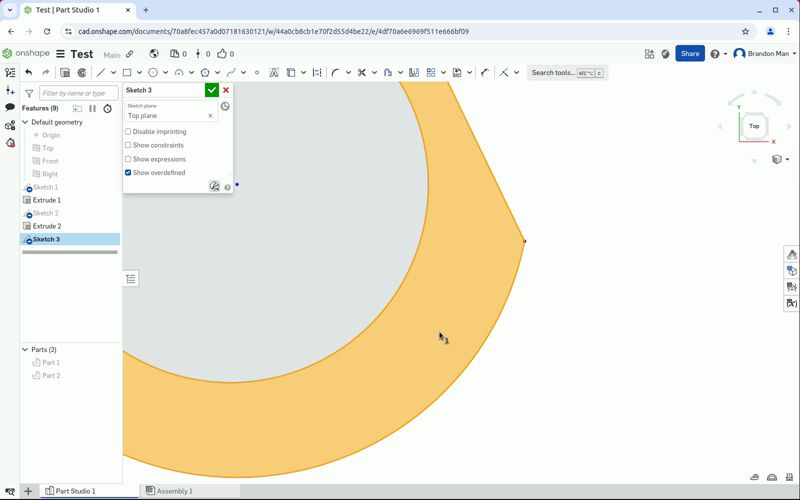
scroll(-6)
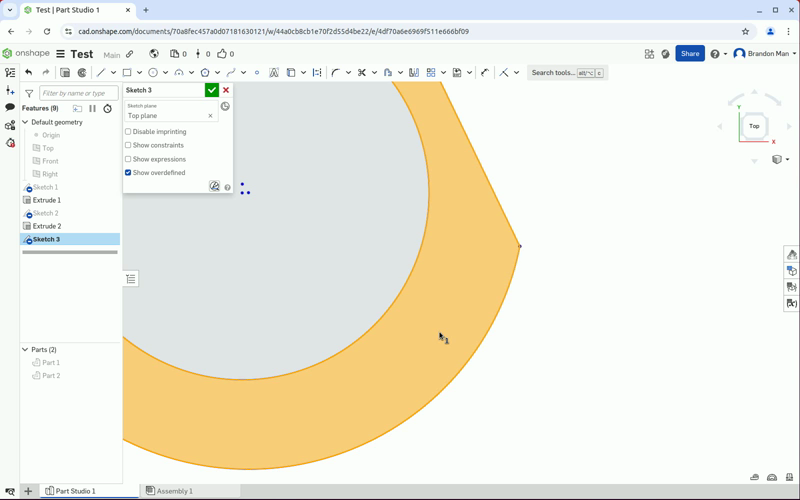
scroll(-6)
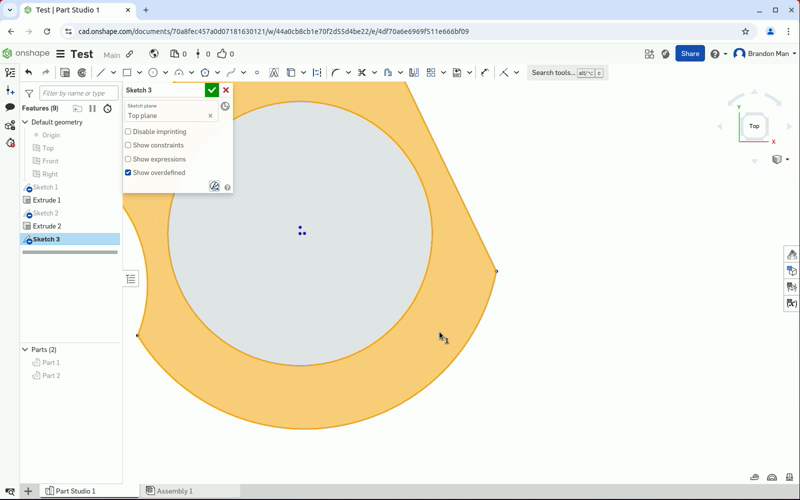
scroll(-6)
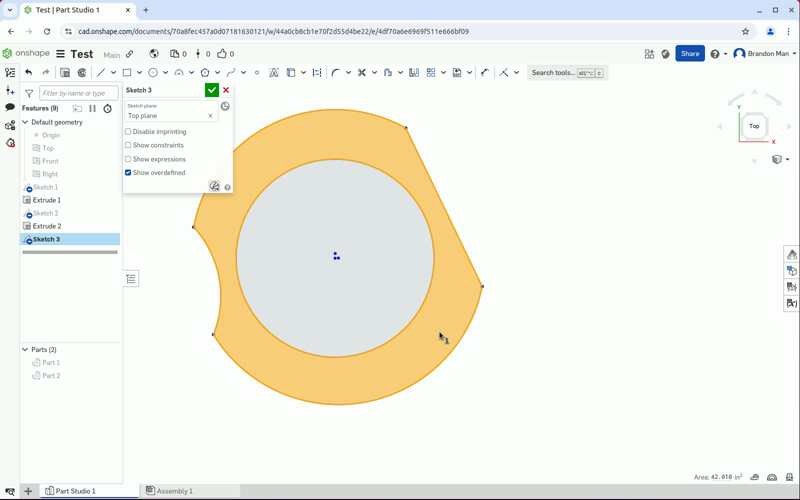
scroll(-6)
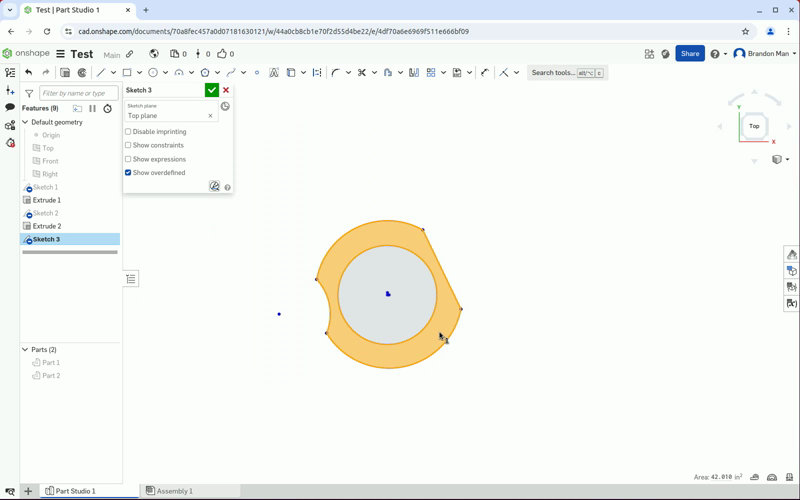
scroll(-6)
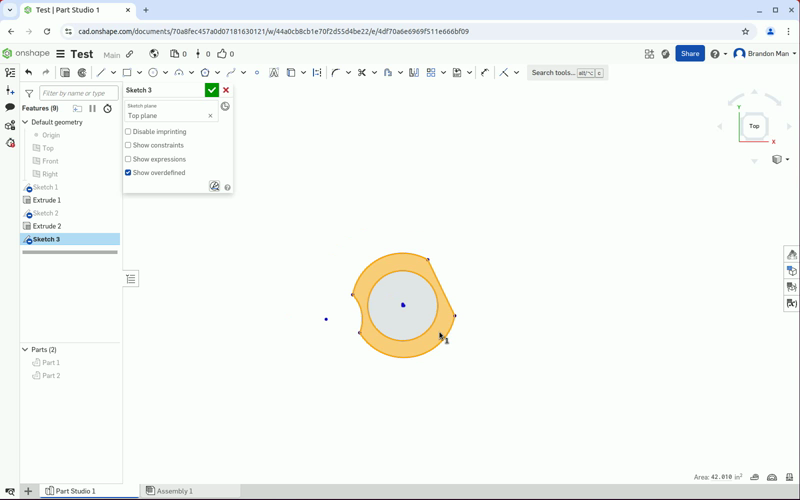
scroll(-6)
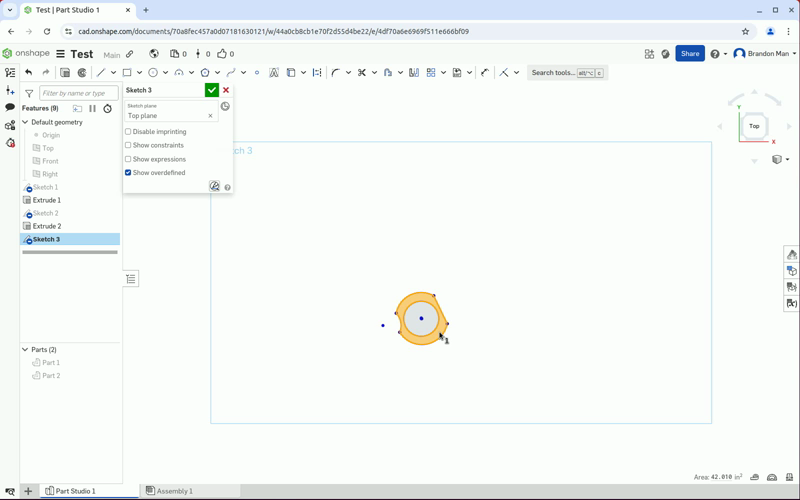
mouse_move(73, 352)
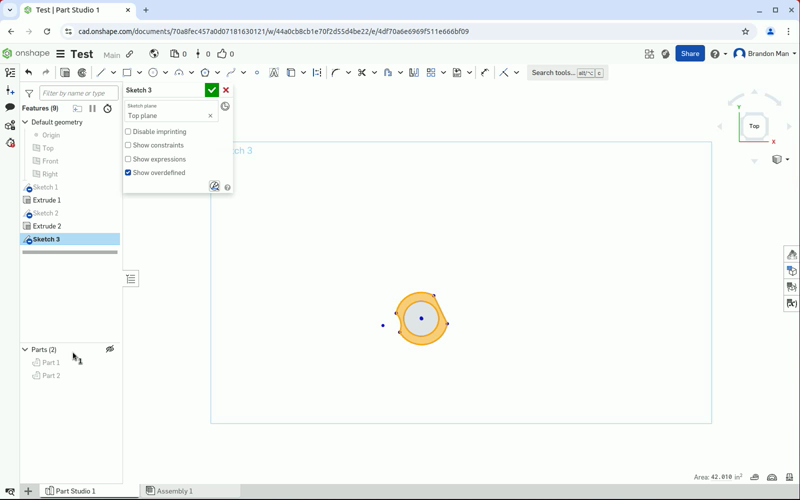
key(shift+y)
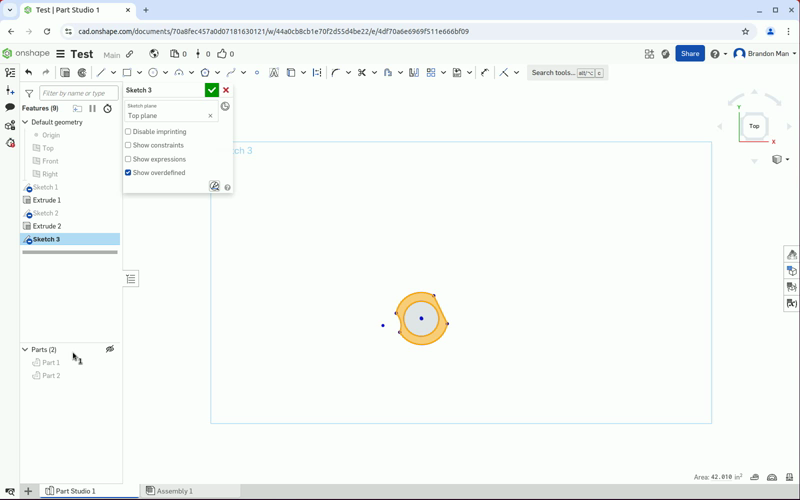
key(shift+e)
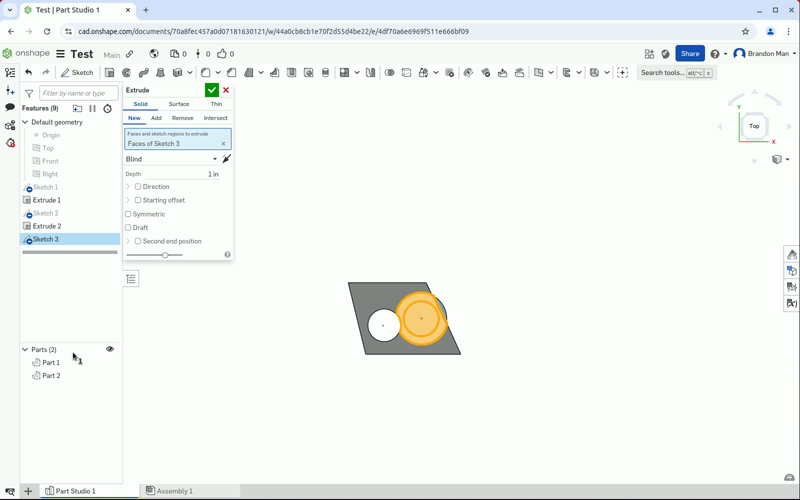
mouse_move(143, 106)
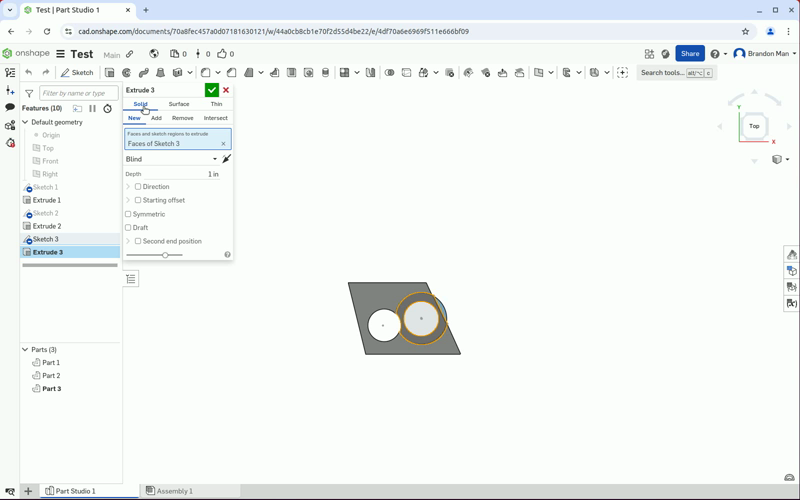
click(143, 106)
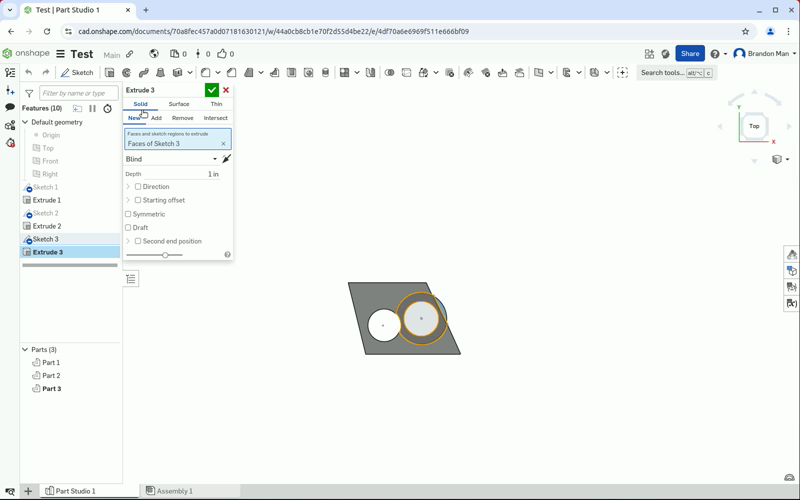
mouse_move(137, 120)
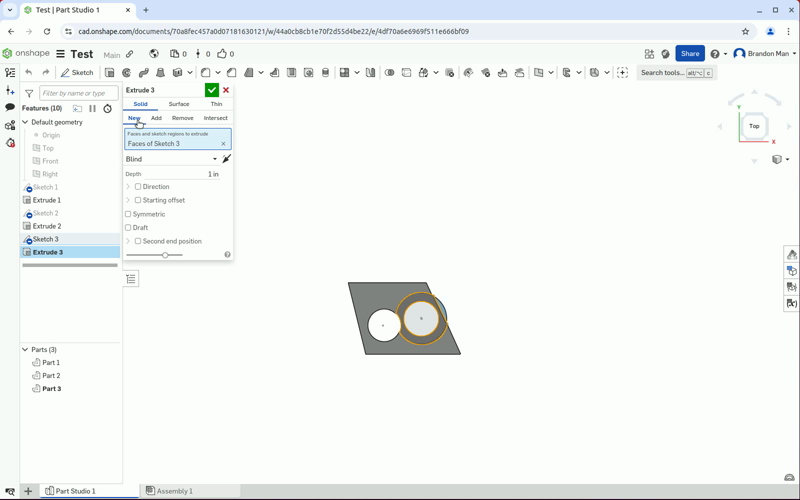
click(137, 120)
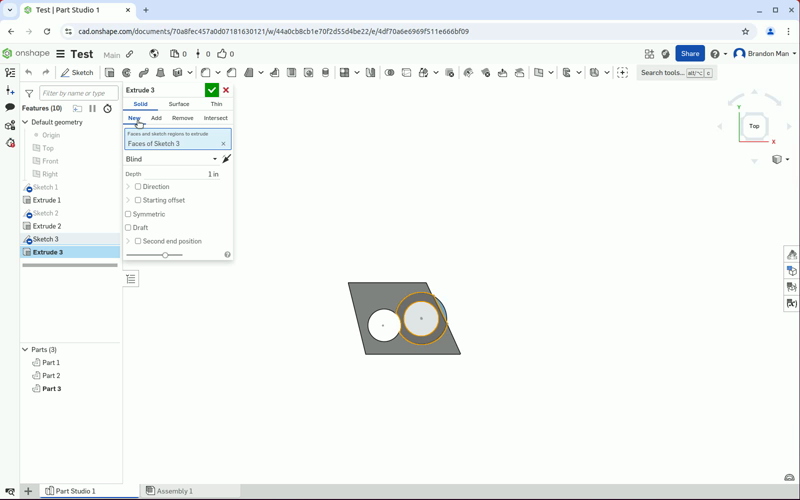
key(tab, 4)
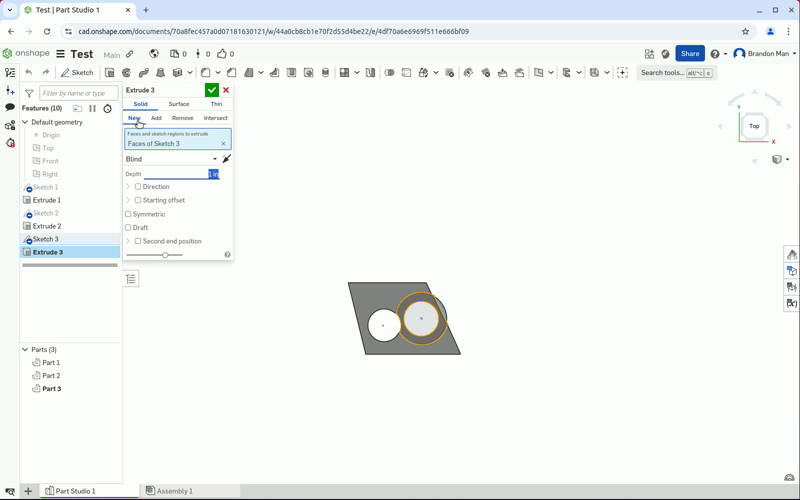
text(4.333)
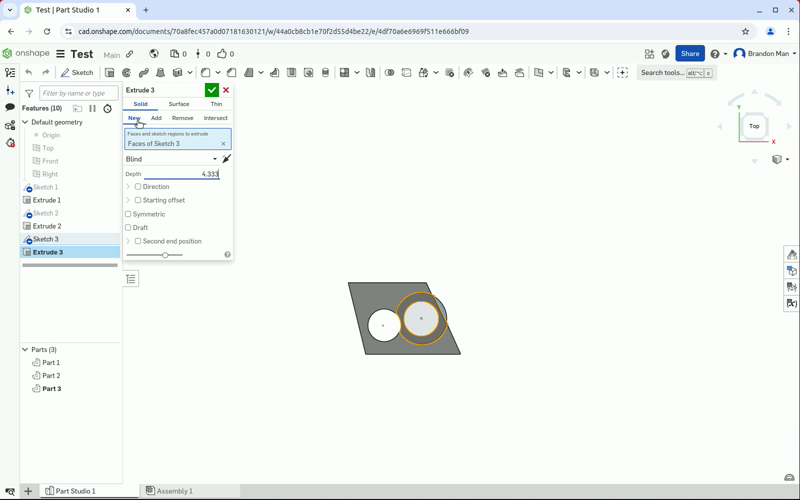
key(enter)
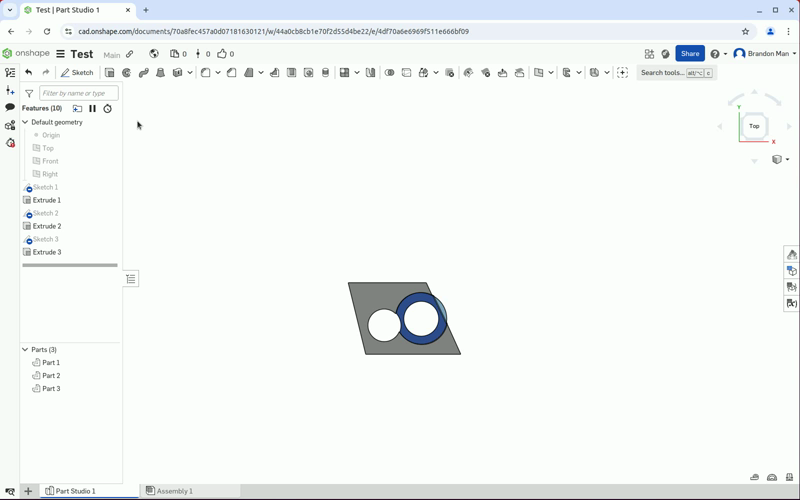
key(shift+h)
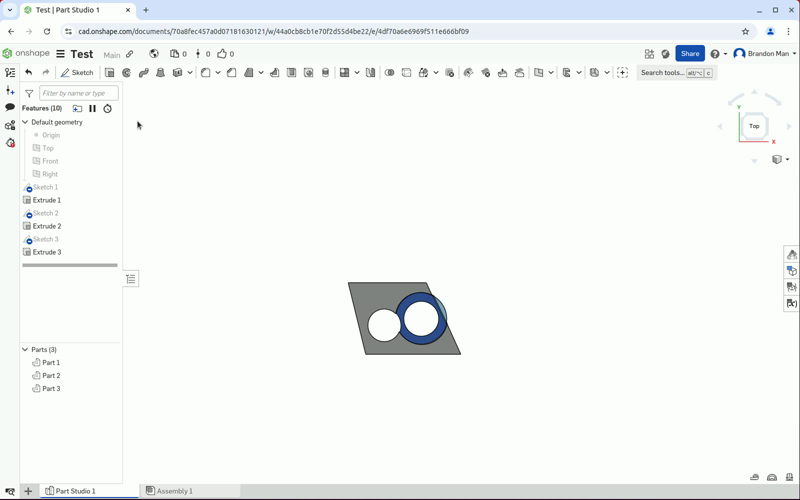
key(shift+h)
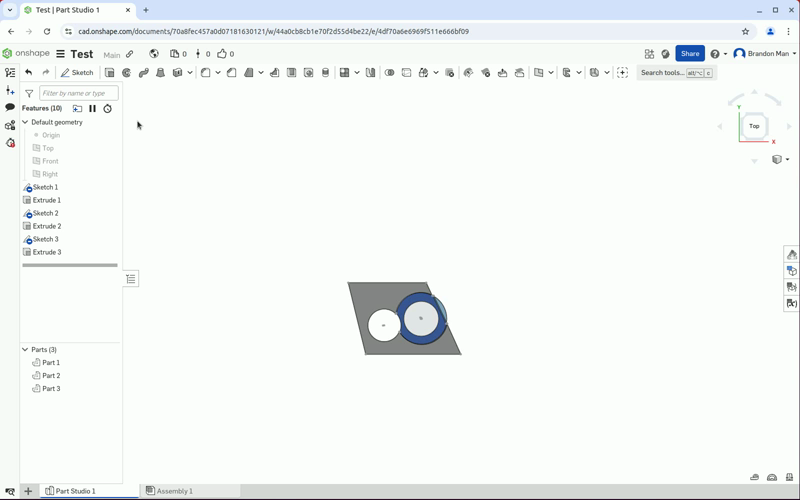
key(shift+7)
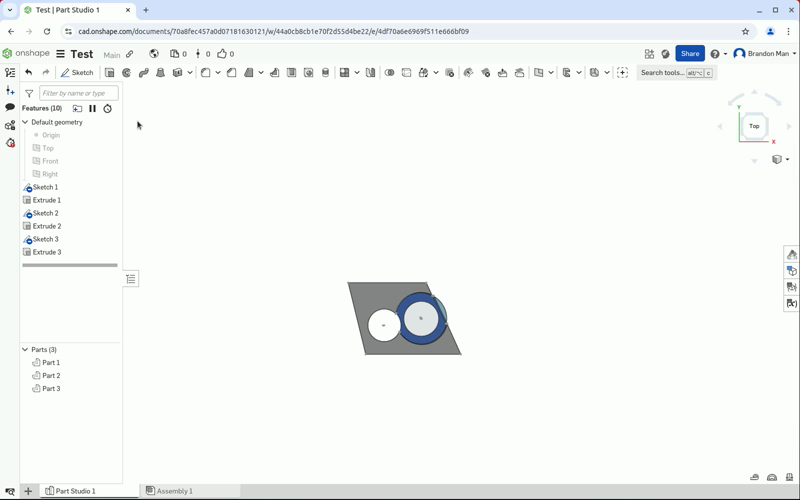
key(up, 3)
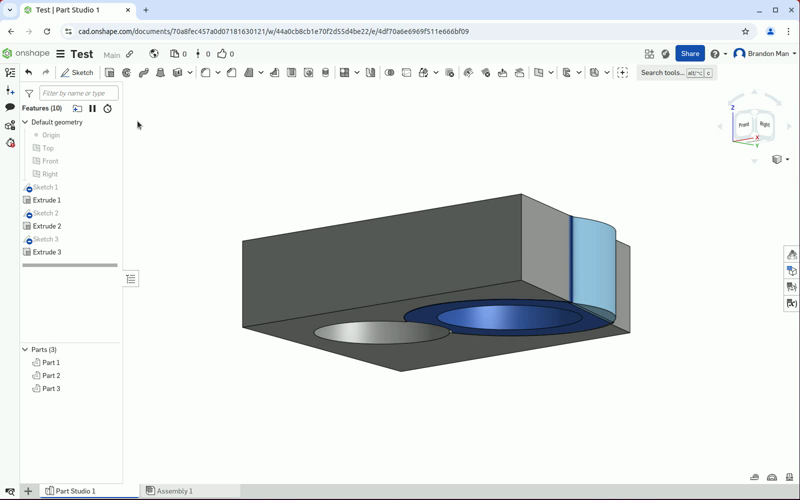
key(left, 3)
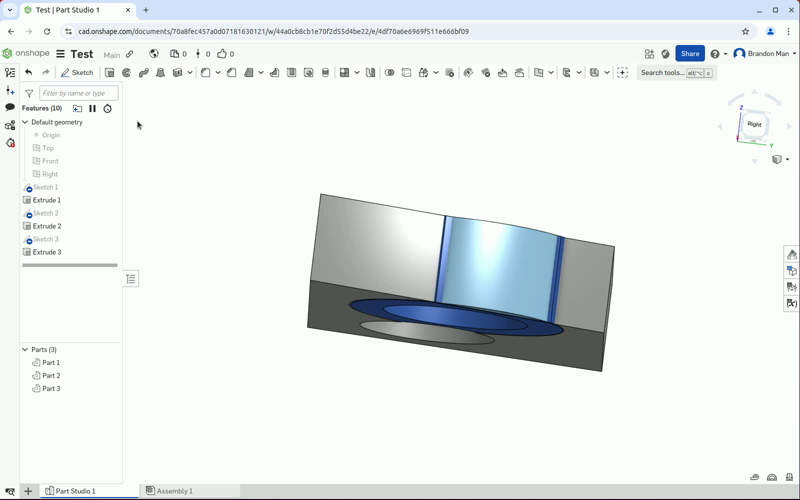
key(right, 3)
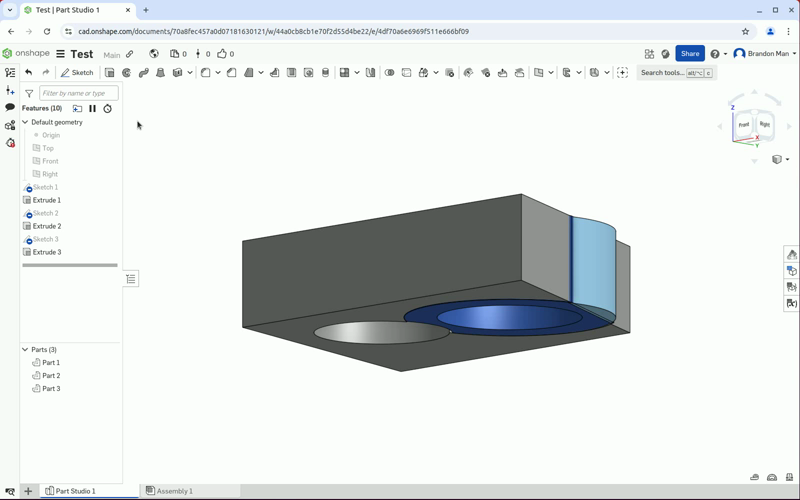
key(down, 3)
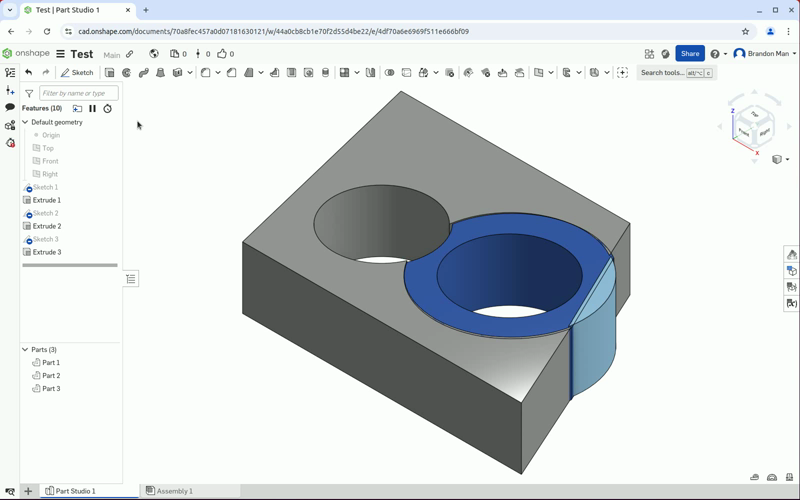
mouse_move(73, 189)
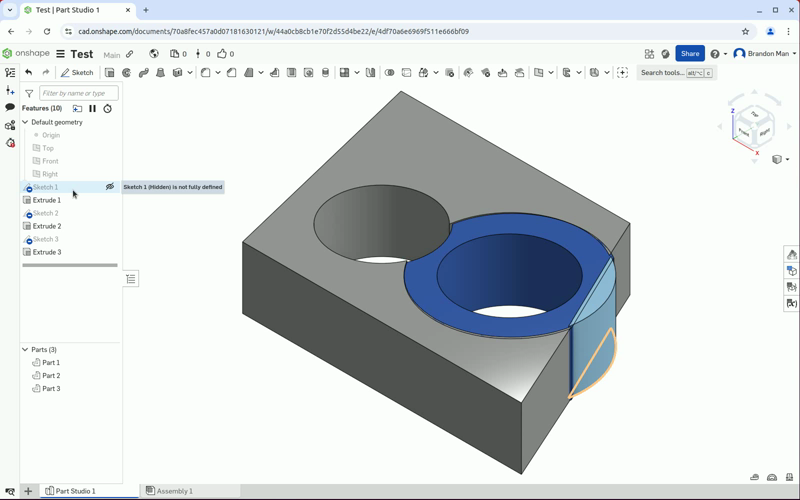
click(73, 189)